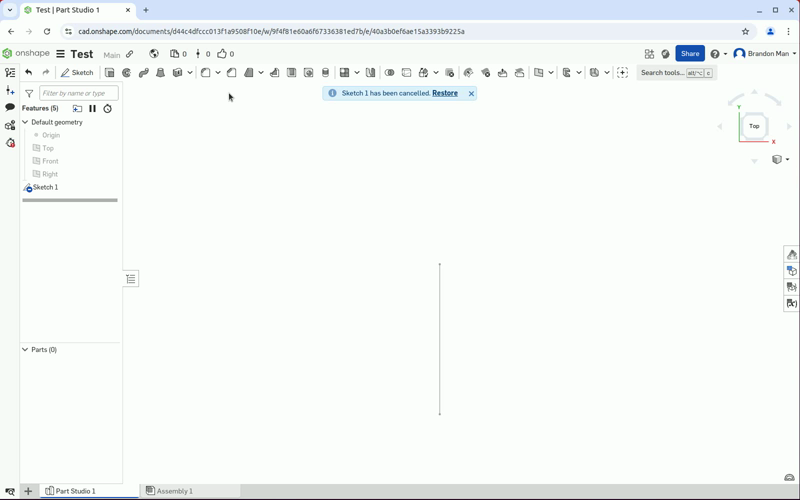
key(shift+h)
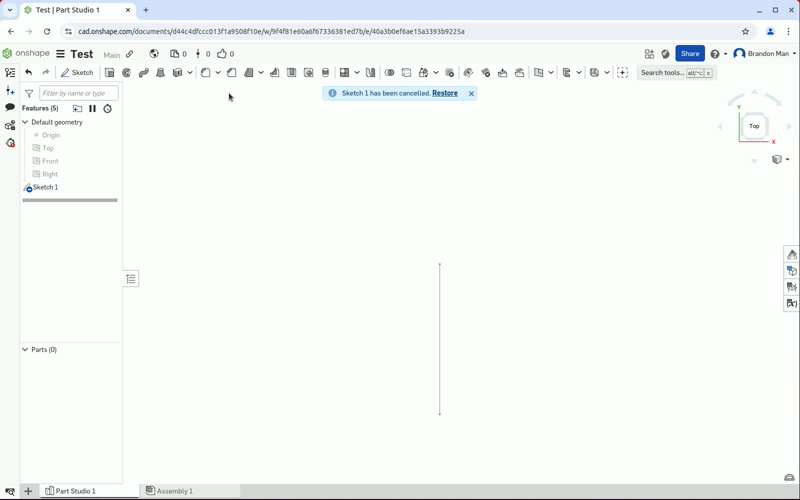
key(shift+s)
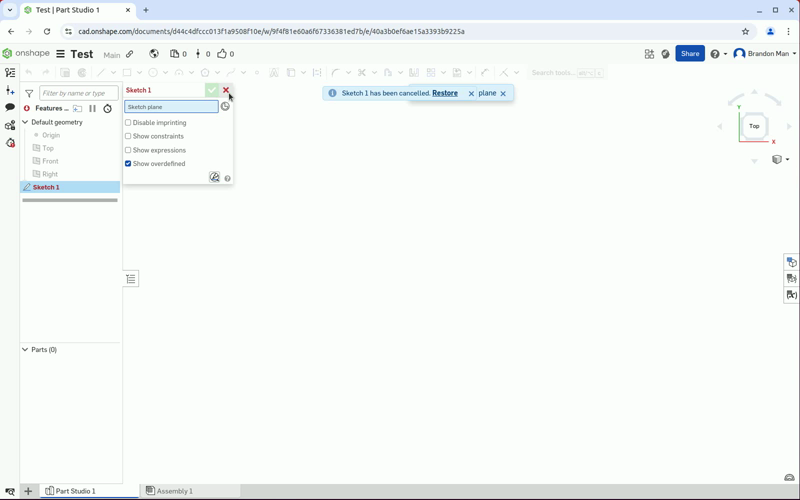
mouse_move(73, 150)
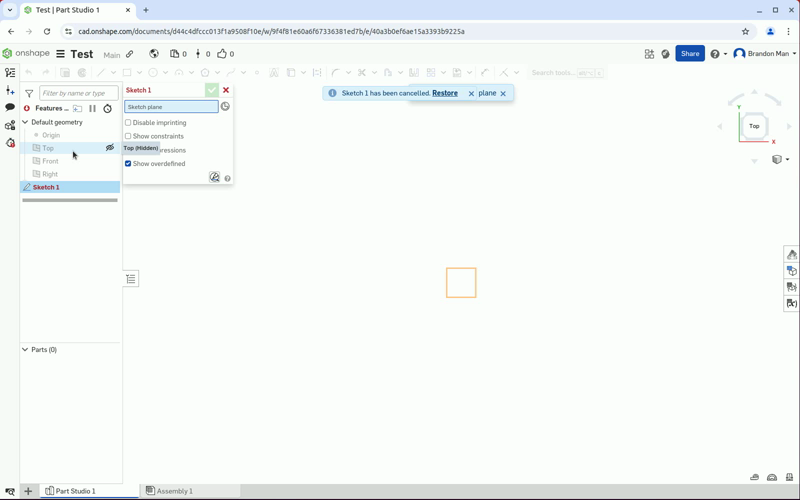
click(73, 150)
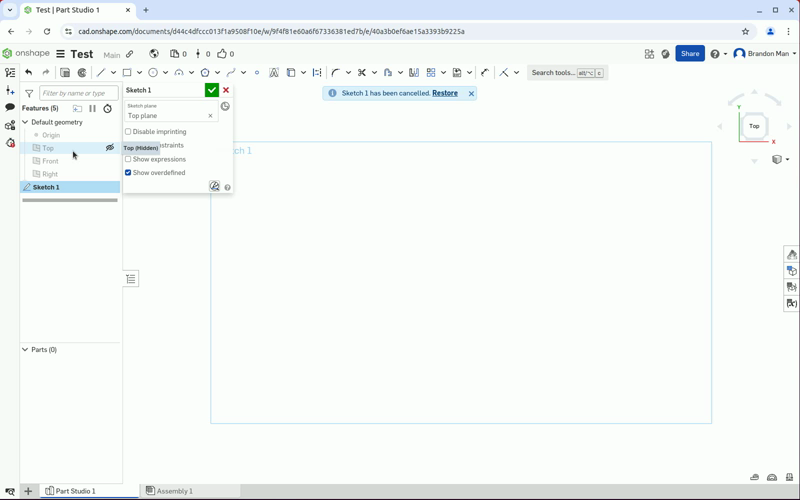
mouse_move(73, 352)
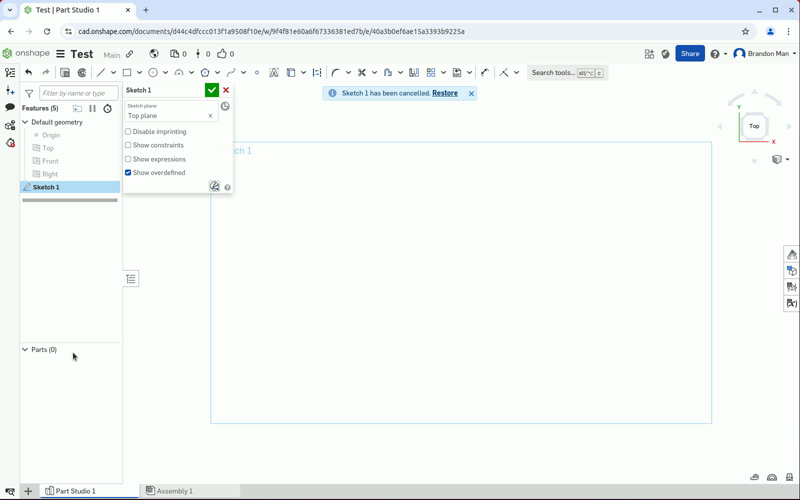
key(y)
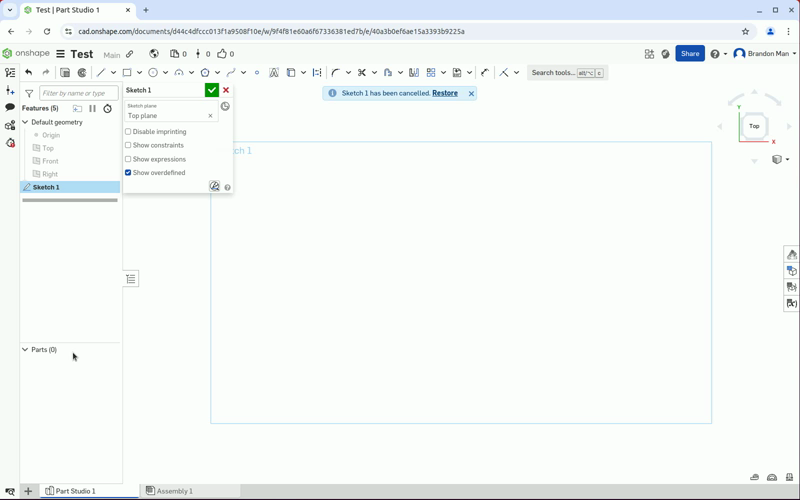
key(l)
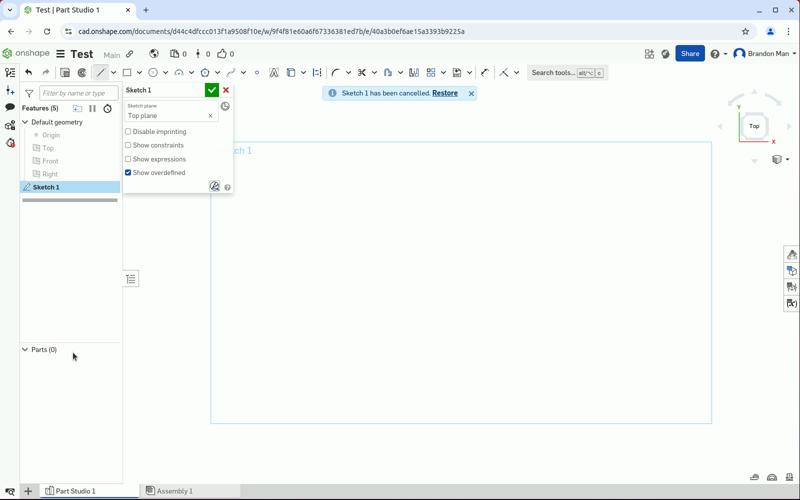
key_down(shift)
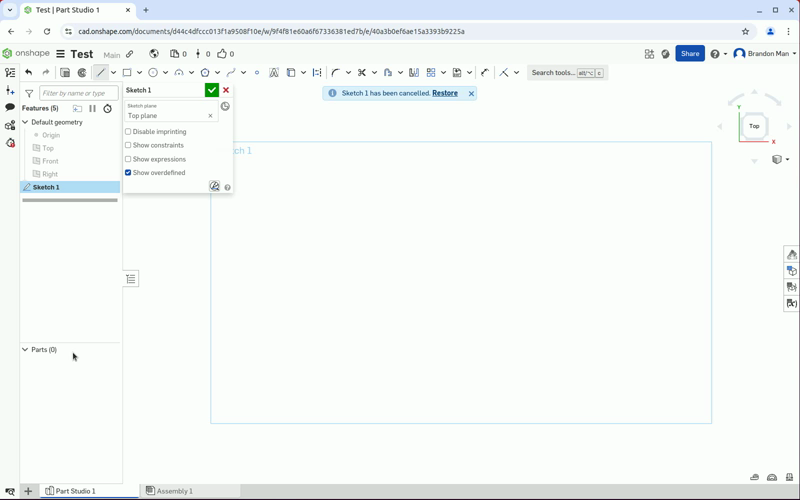
mouse_move(397, 395)
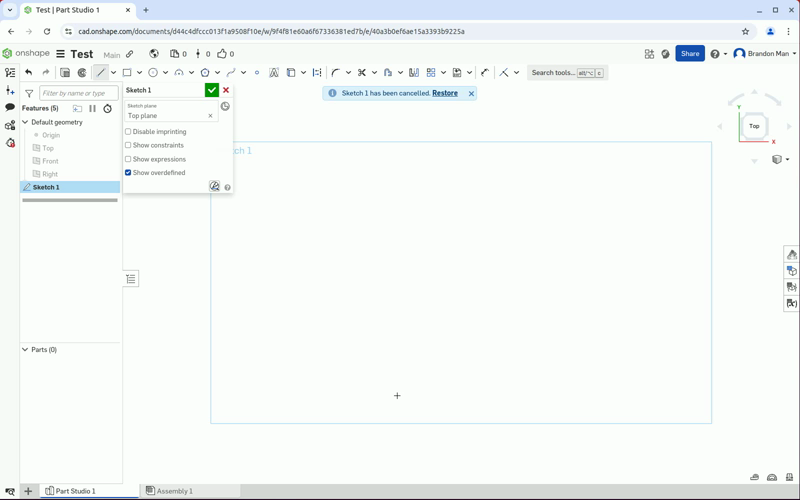
click(397, 395)
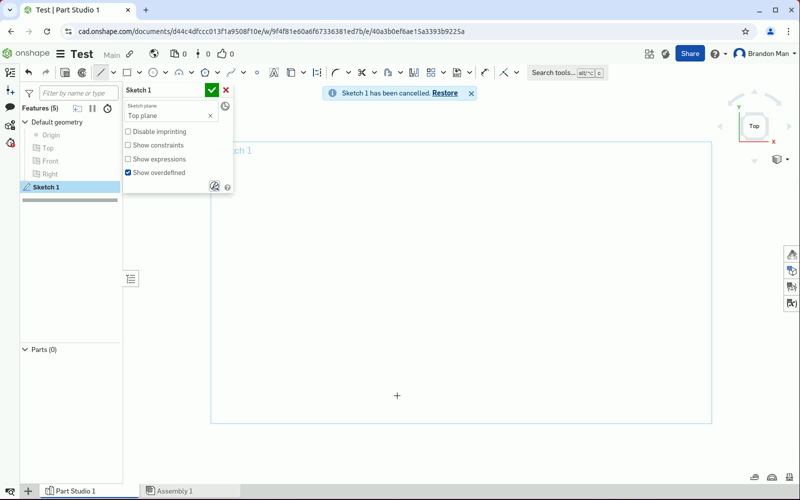
key_up(shift)
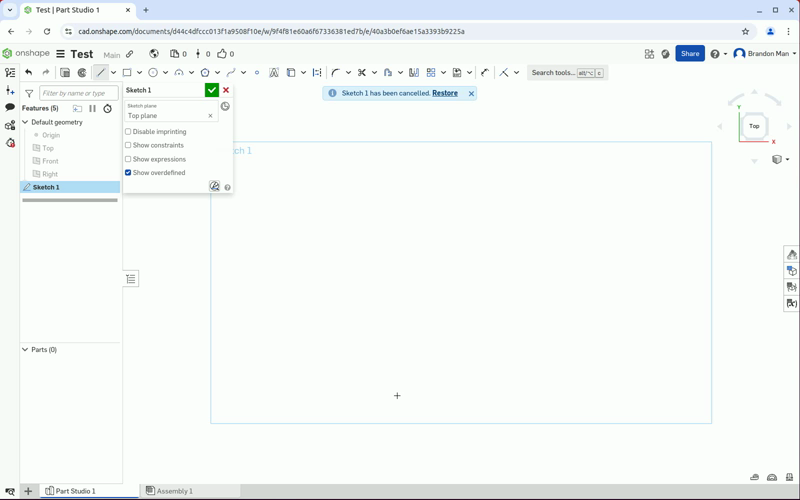
key_down(shift)
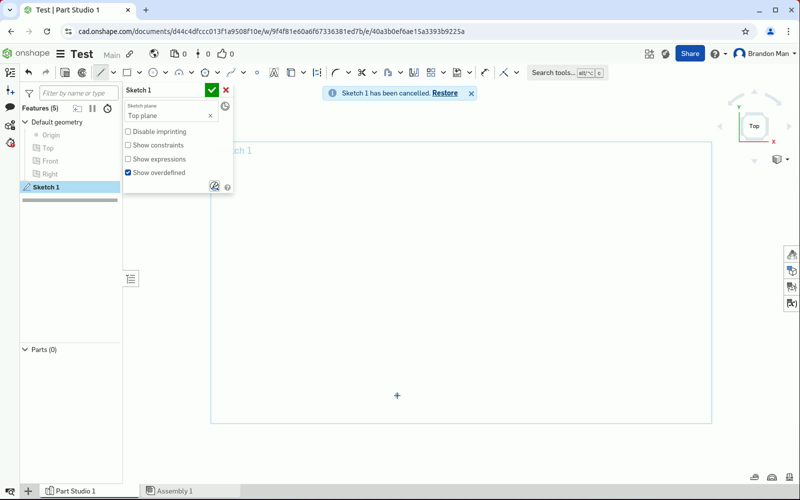
mouse_move(522, 395)
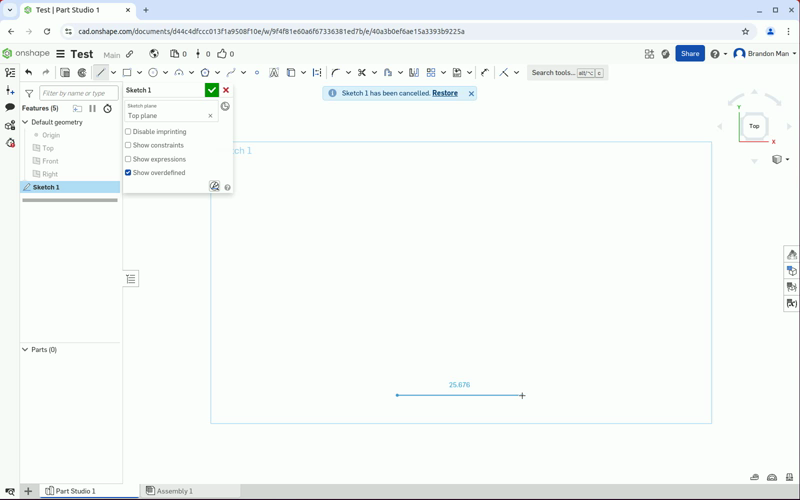
click(522, 395)
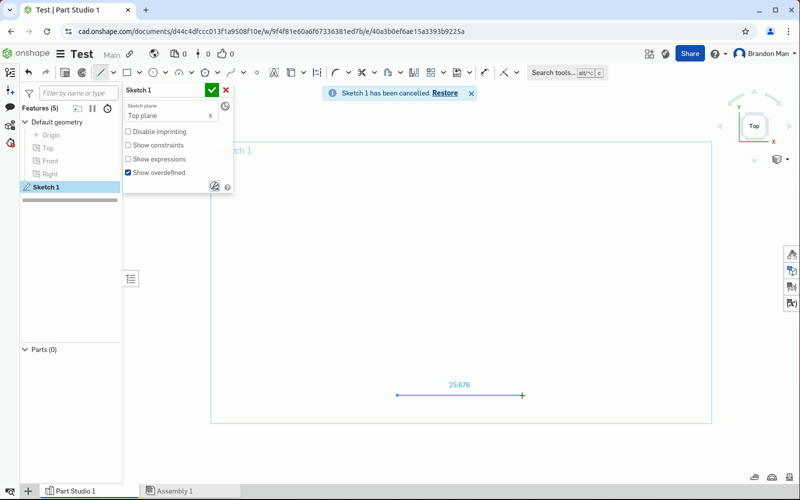
key_up(shift)
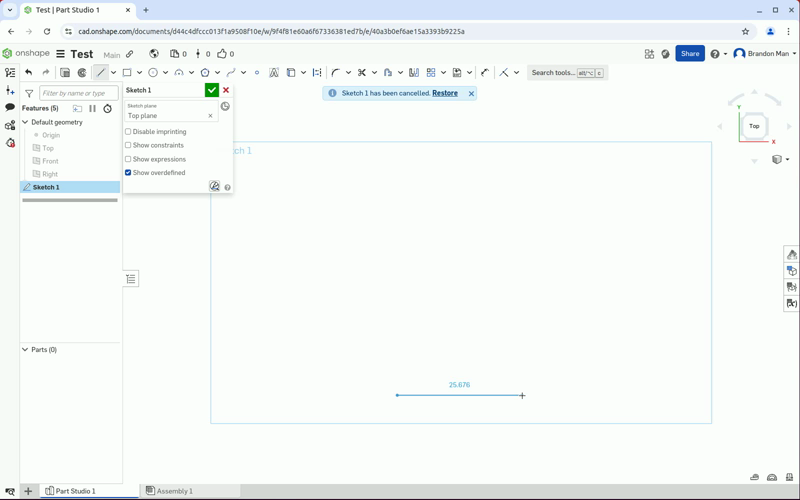
key_down(shift)
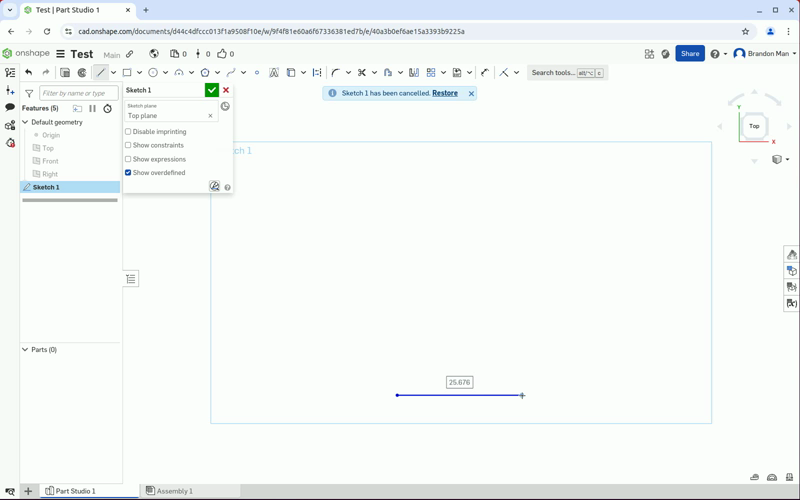
mouse_move(522, 171)
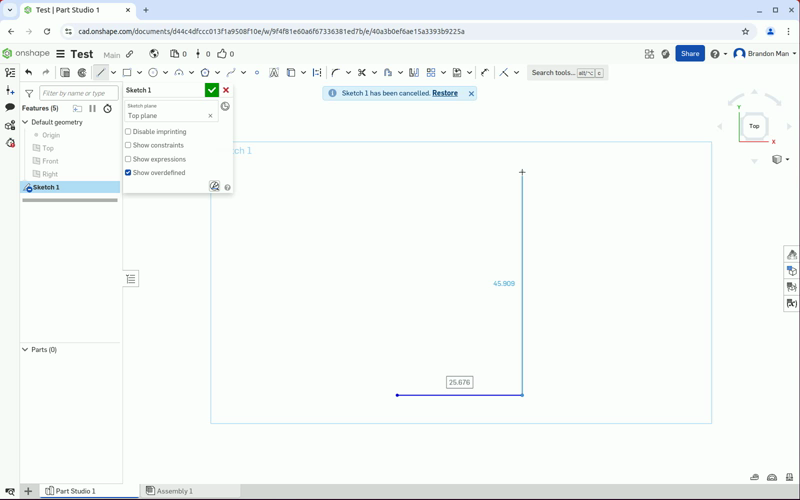
click(522, 171)
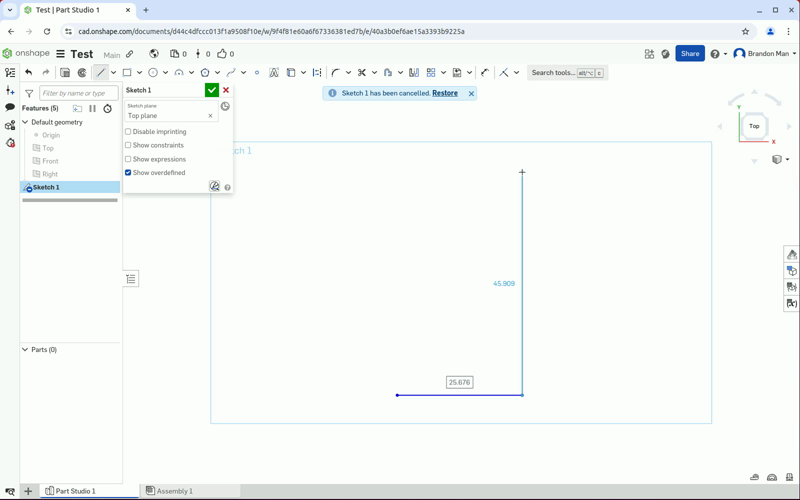
key_up(shift)
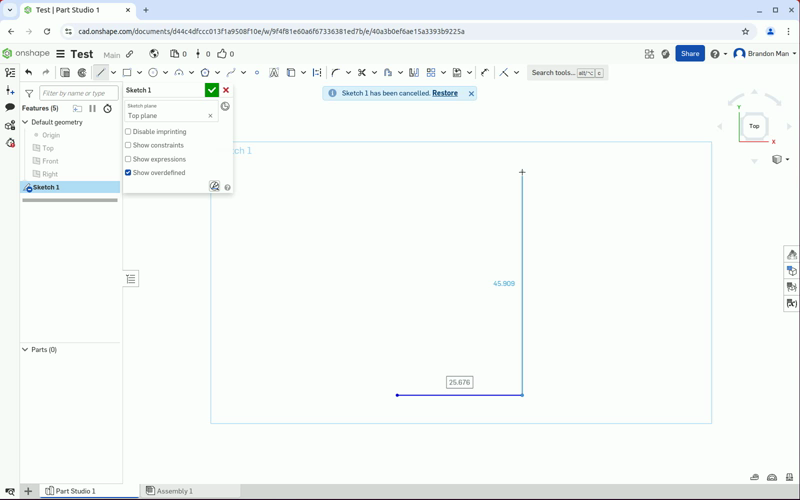
key_down(shift)
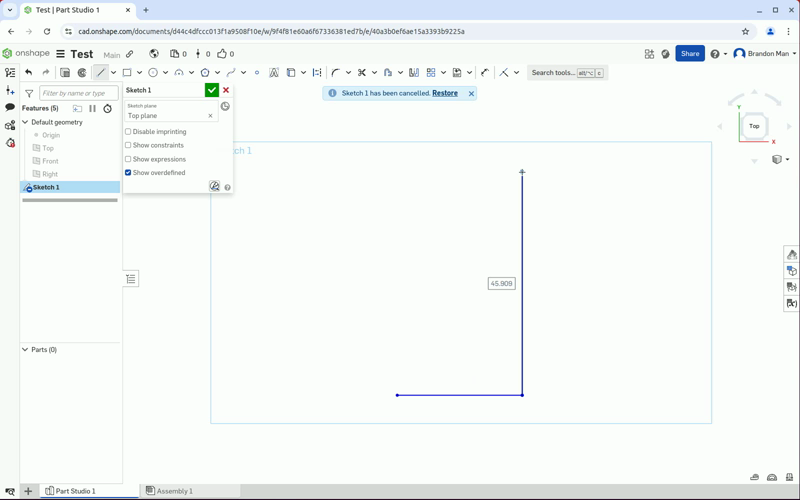
mouse_move(397, 171)
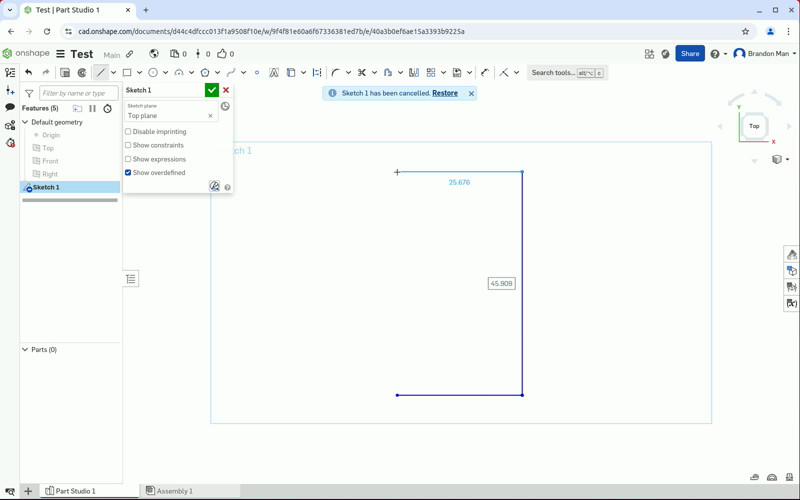
click(397, 171)
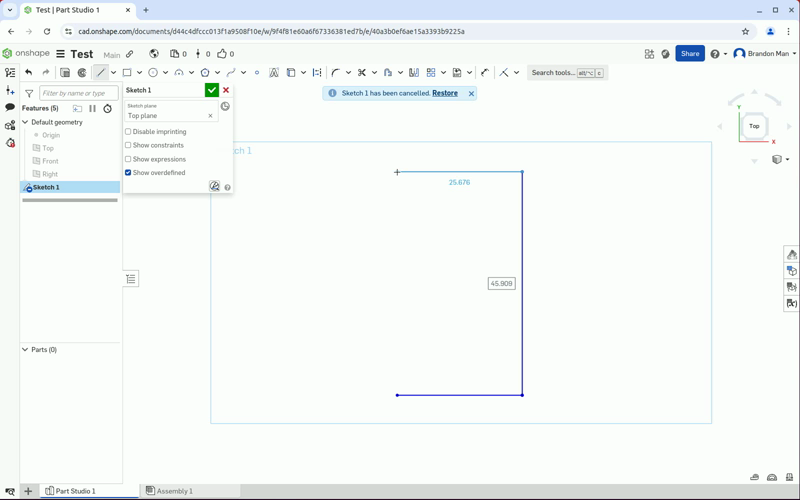
key_up(shift)
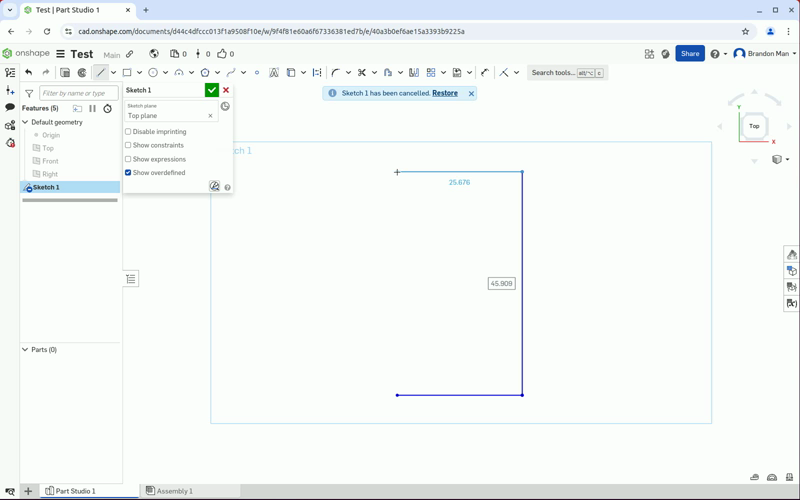
key_down(shift)
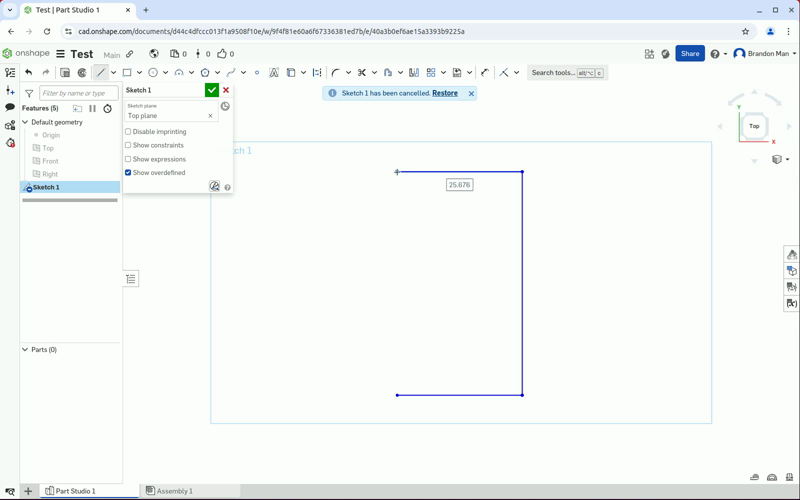
mouse_move(397, 395)
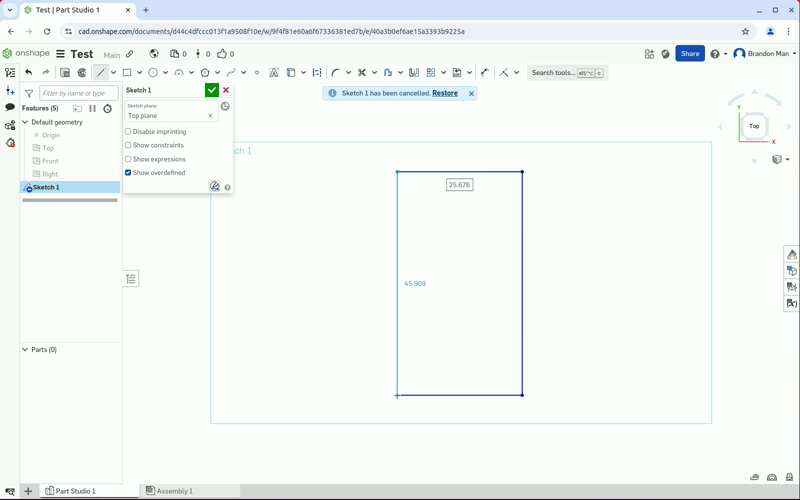
key_up(shift)
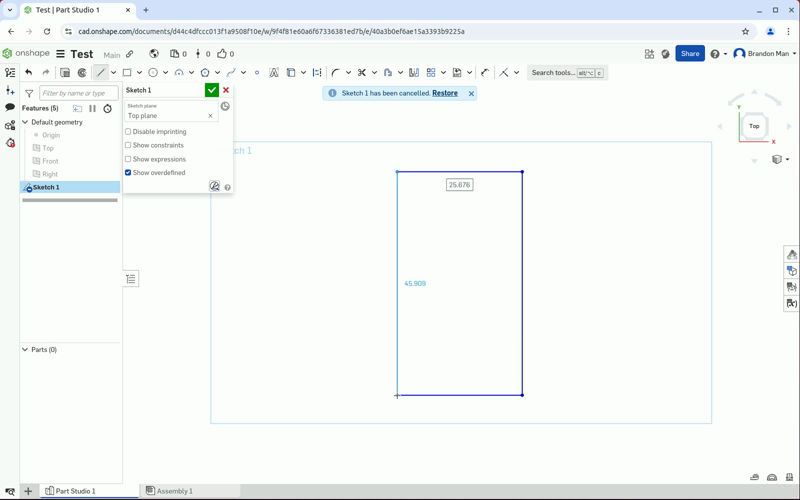
click(397, 395)
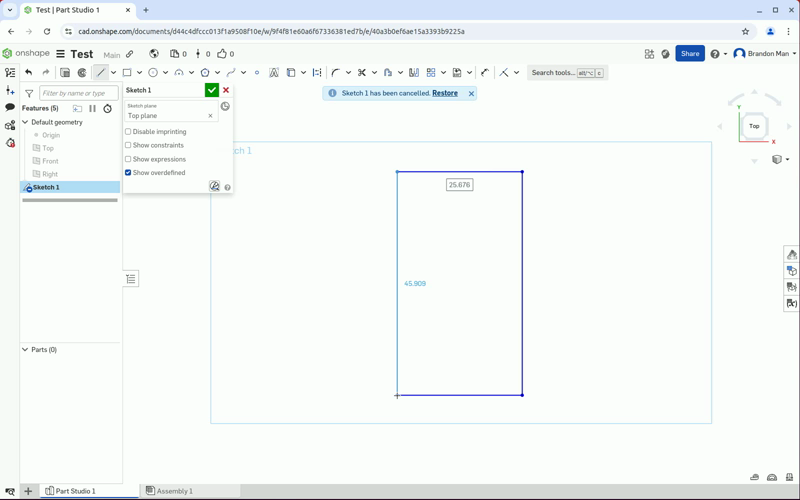
key(esc)
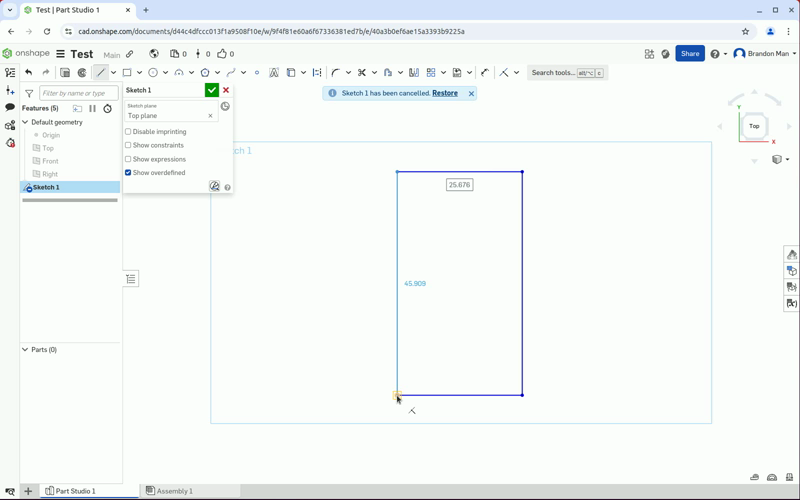
key(l)
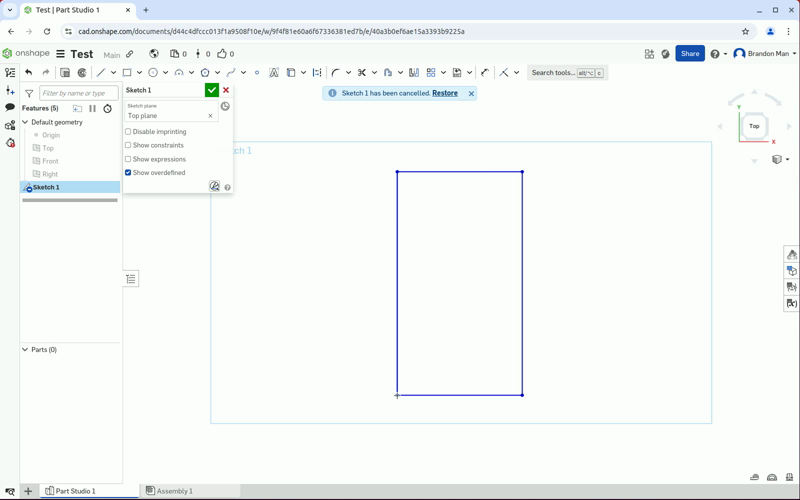
key_down(shift)
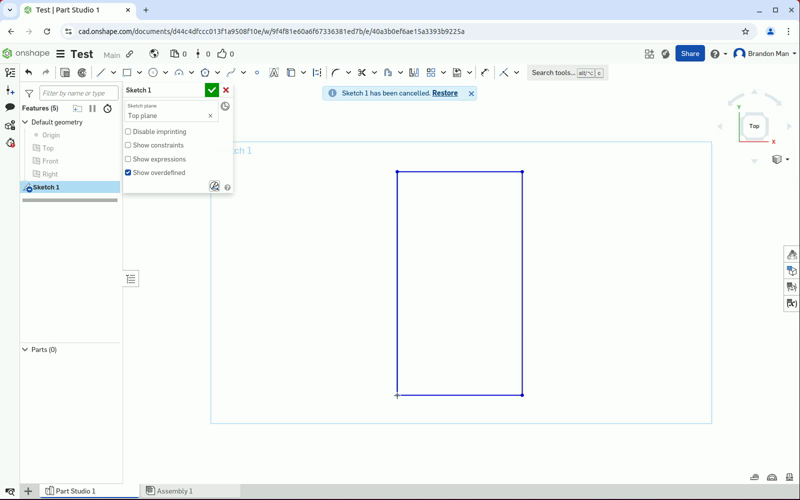
mouse_move(411, 386)
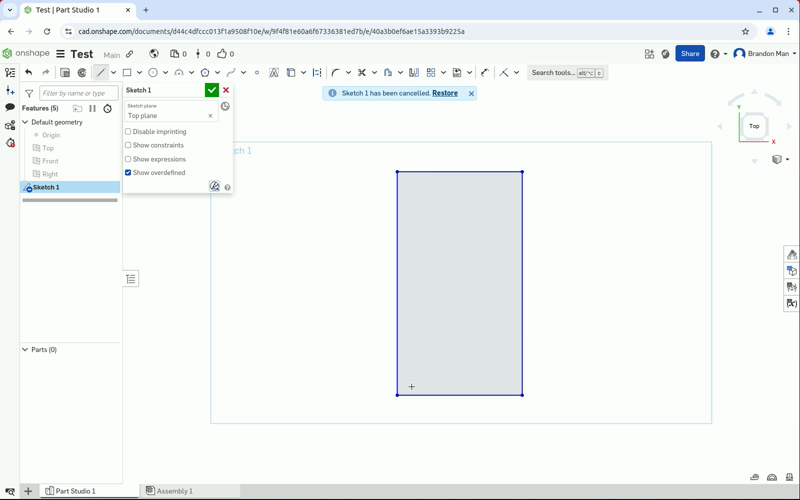
click(411, 386)
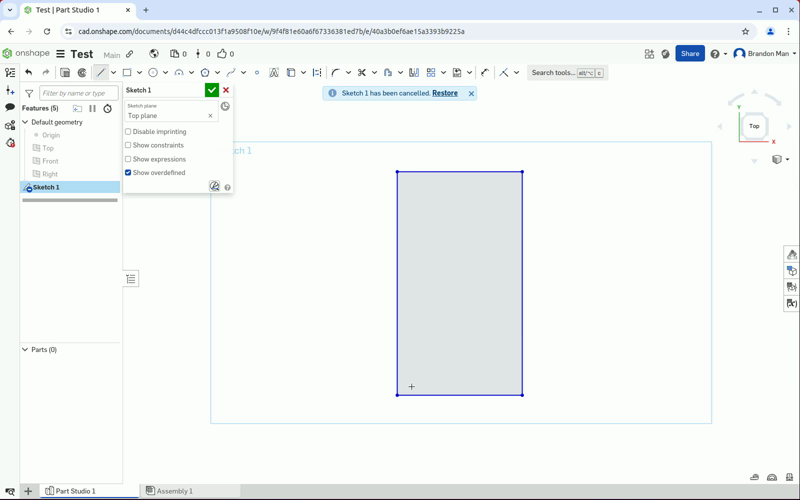
key_up(shift)
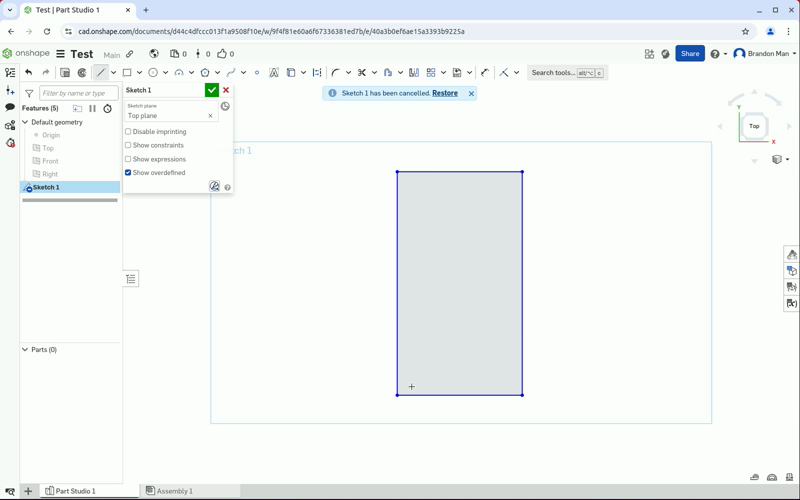
key_down(shift)
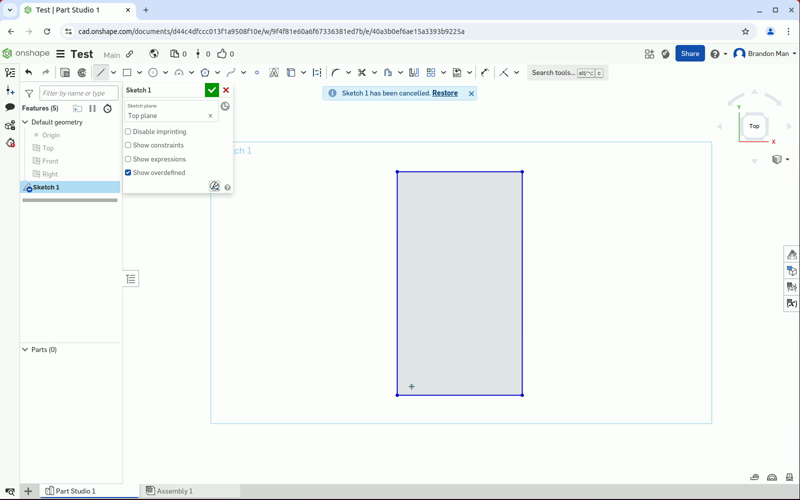
mouse_move(510, 386)
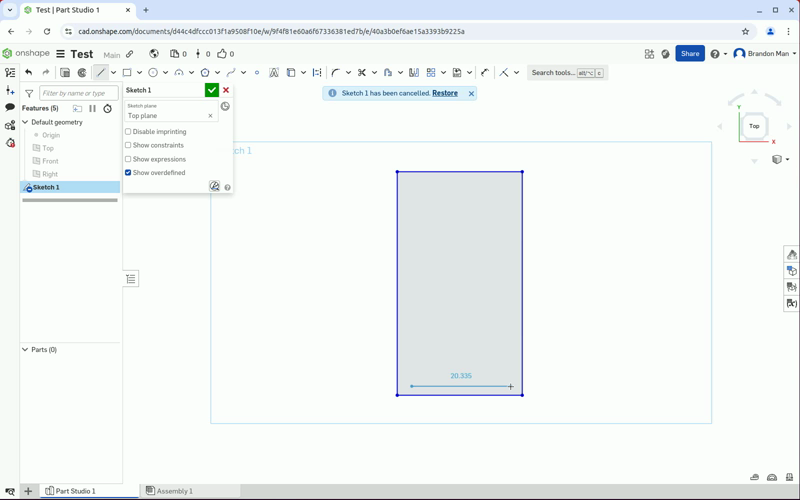
click(510, 386)
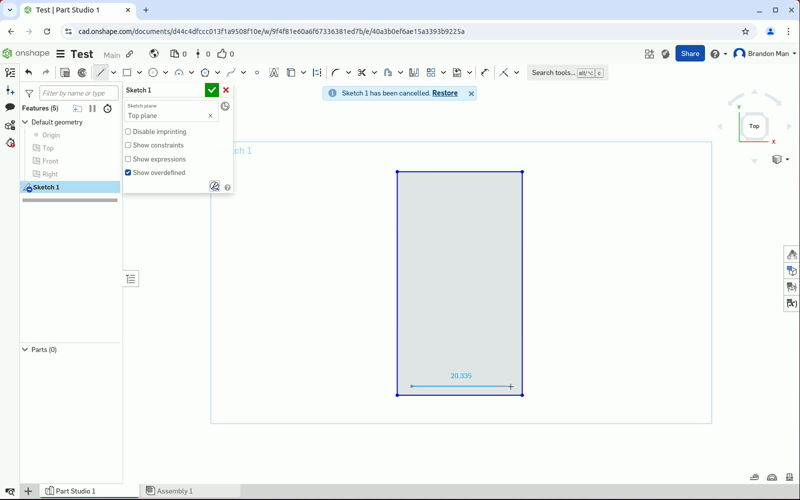
key_up(shift)
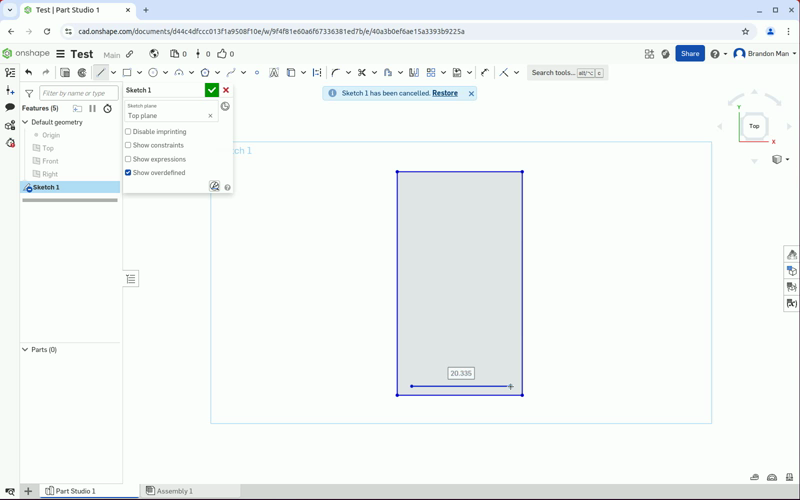
key_down(shift)
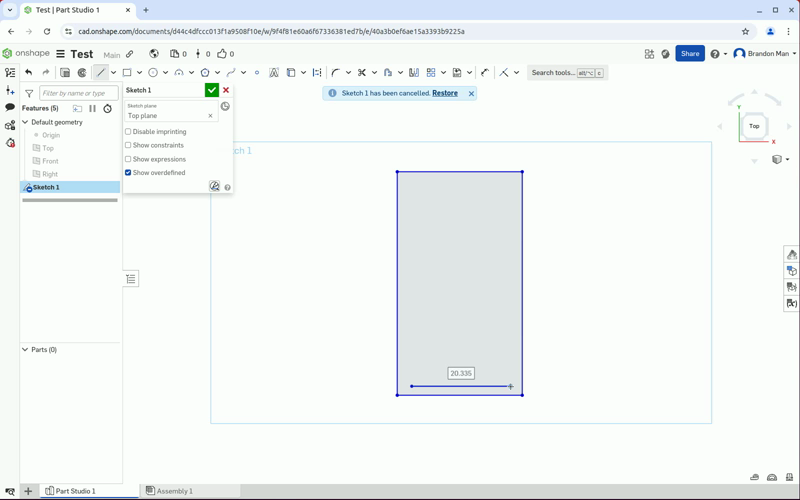
mouse_move(510, 287)
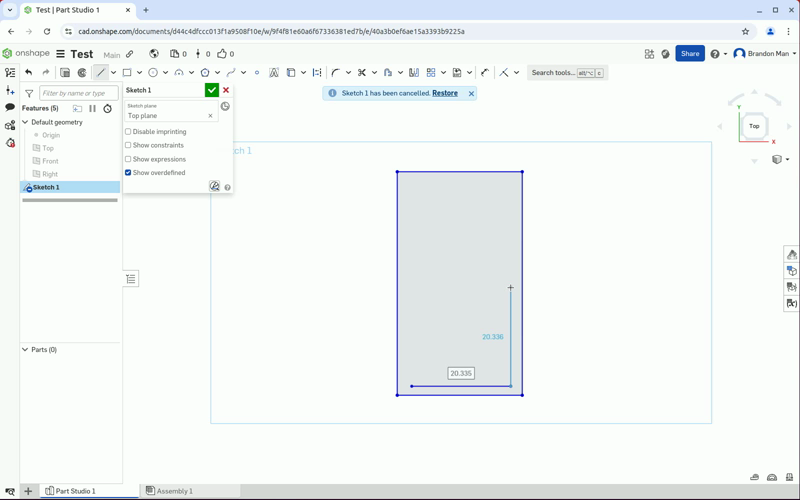
click(510, 287)
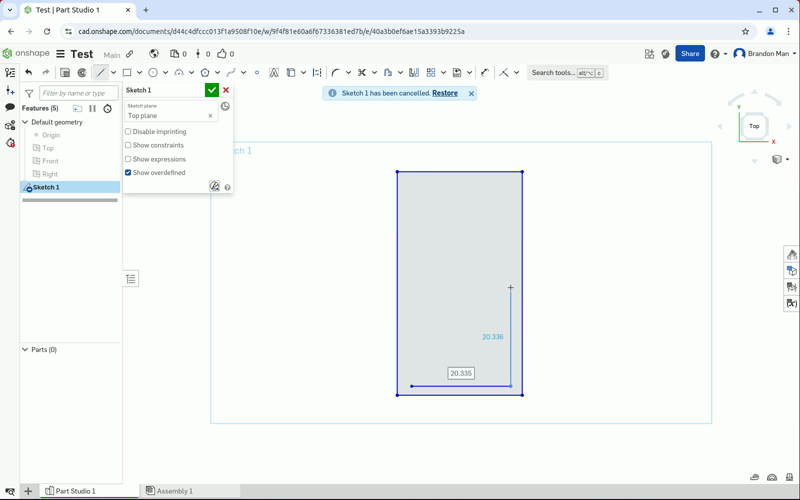
key_up(shift)
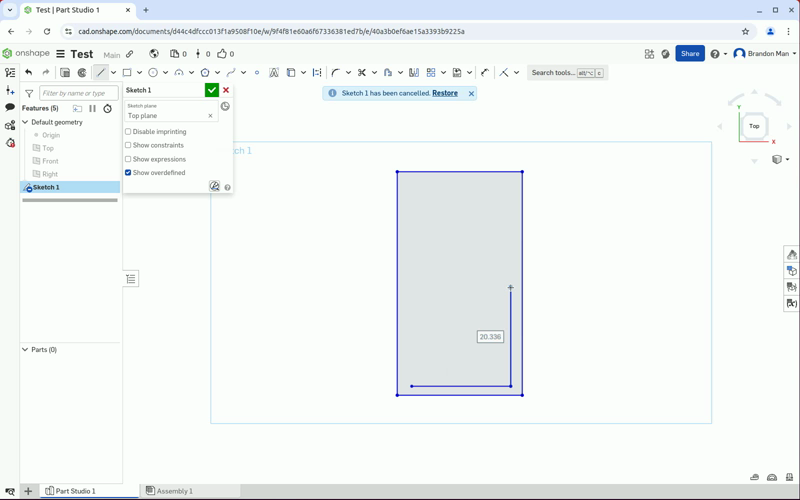
key_down(shift)
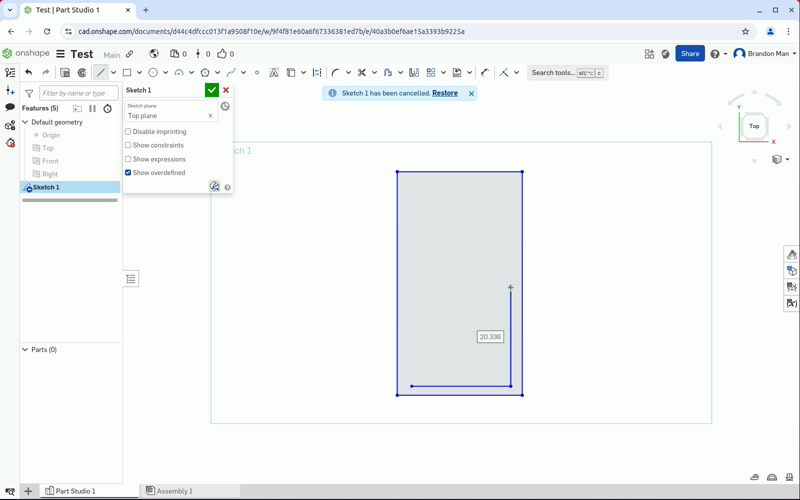
mouse_move(540, 287)
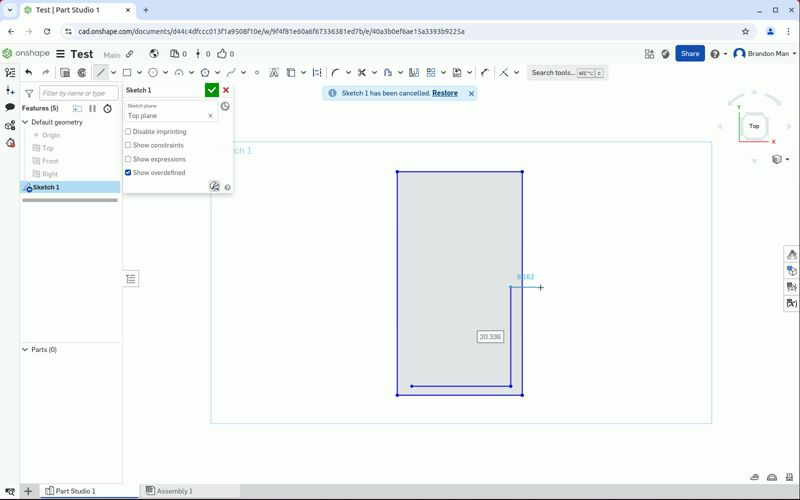
mouse_move(505, 287)
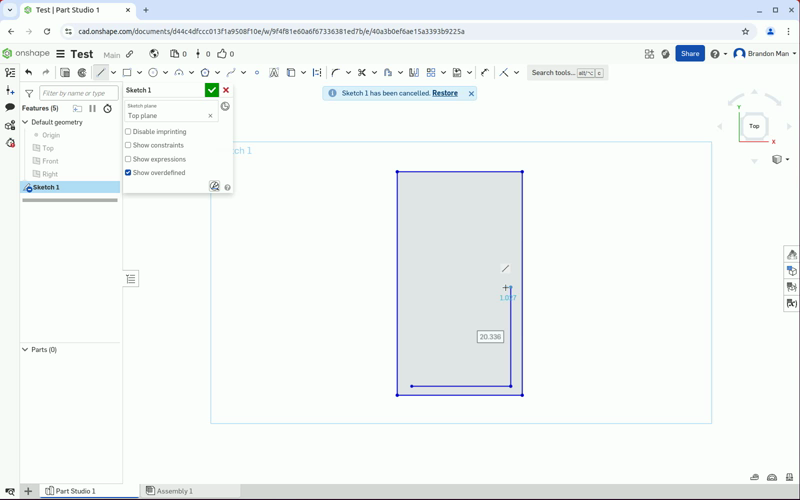
scroll(6)
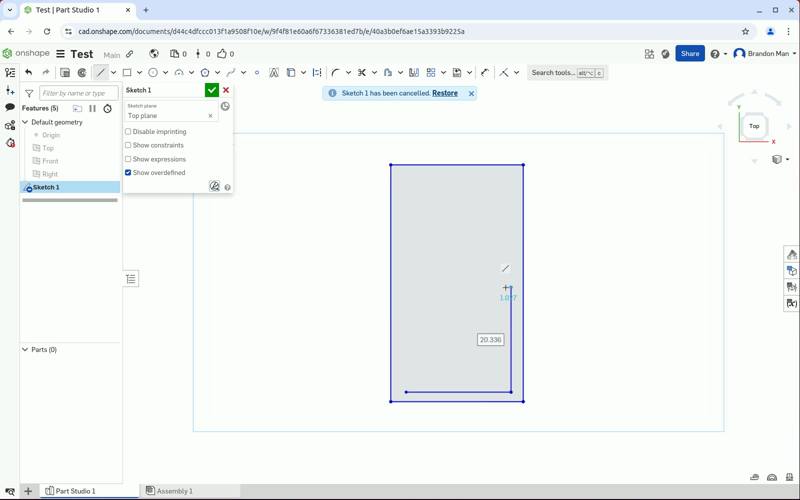
scroll(6)
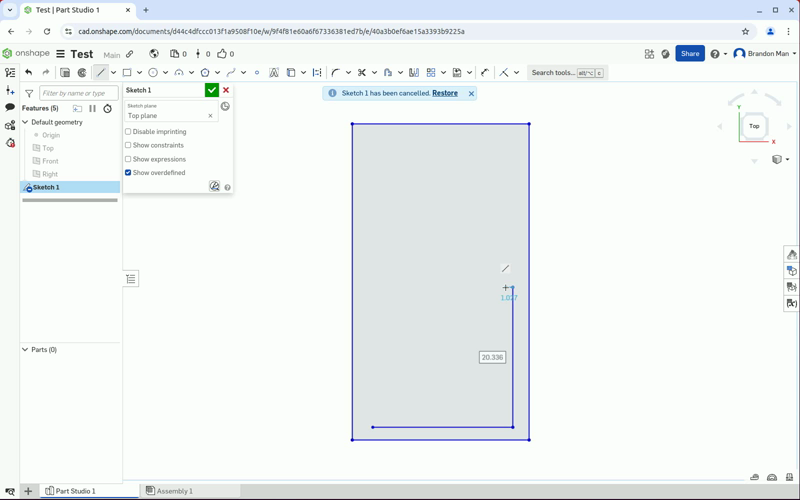
scroll(6)
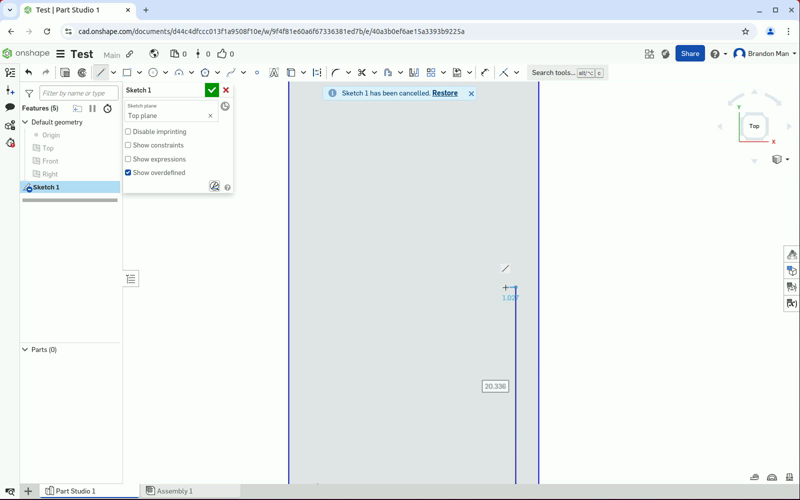
scroll(6)
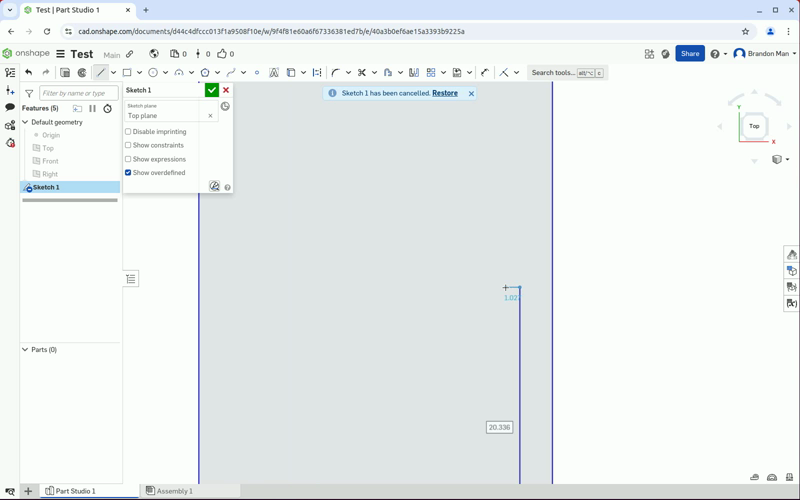
scroll(6)
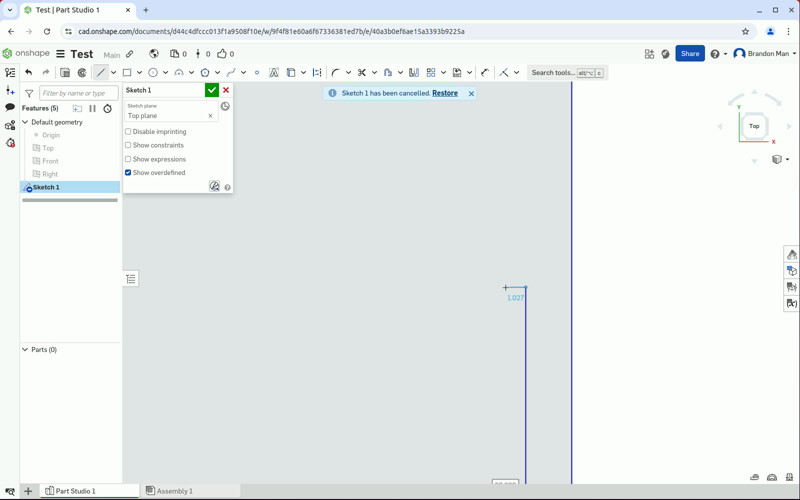
scroll(6)
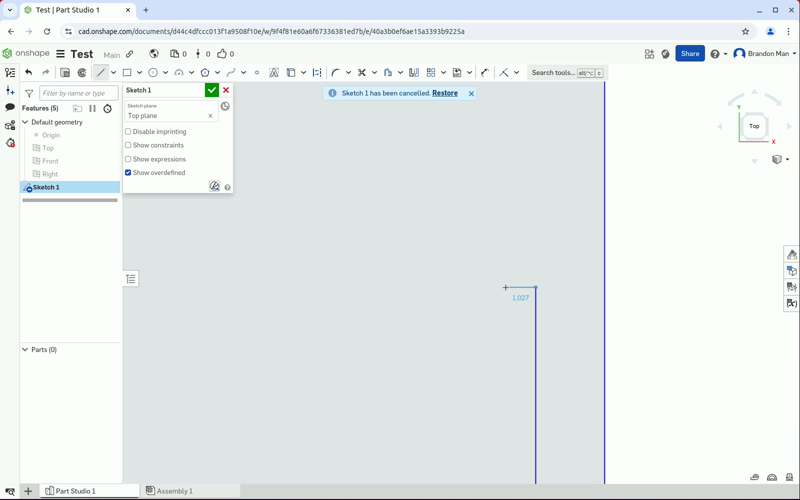
scroll(6)
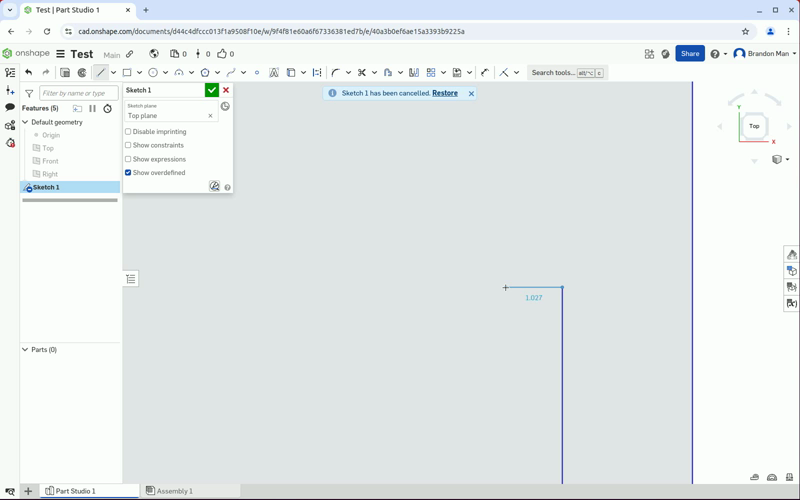
click(505, 287)
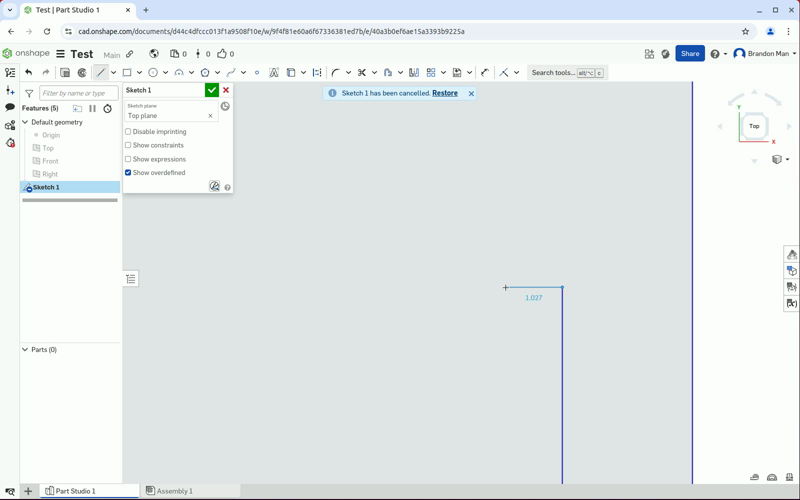
scroll(-6)
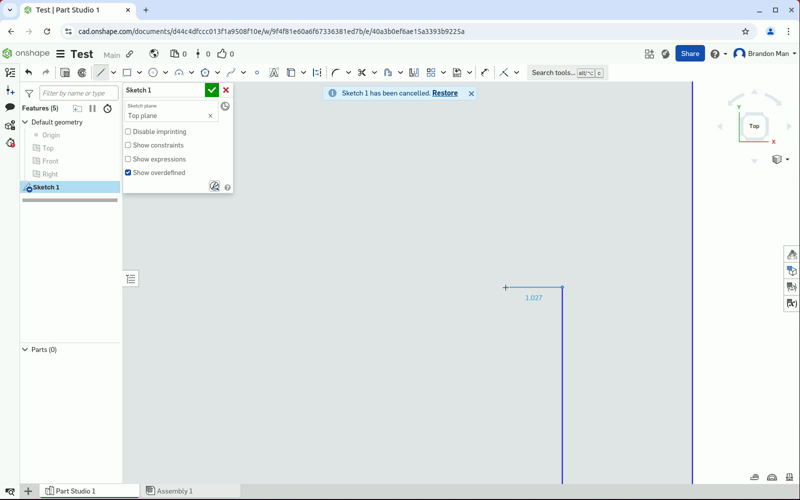
scroll(-6)
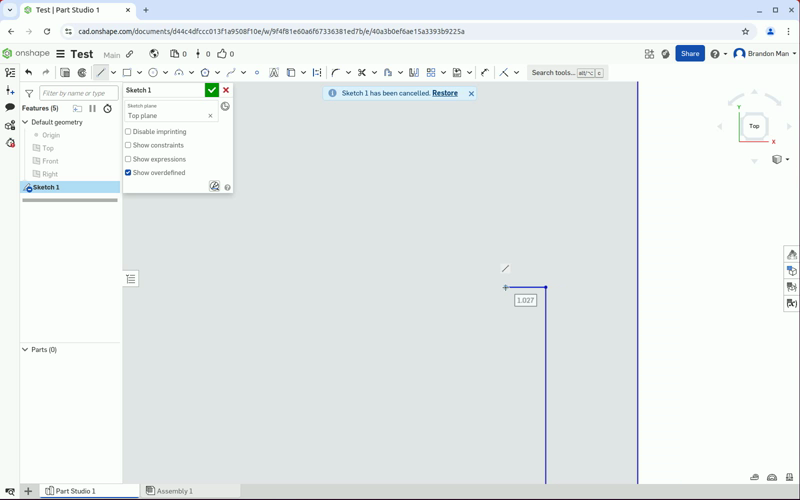
scroll(-6)
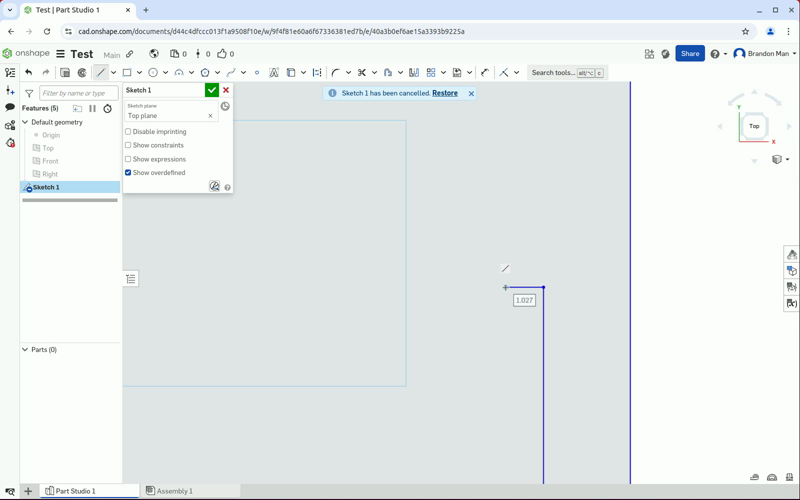
scroll(-6)
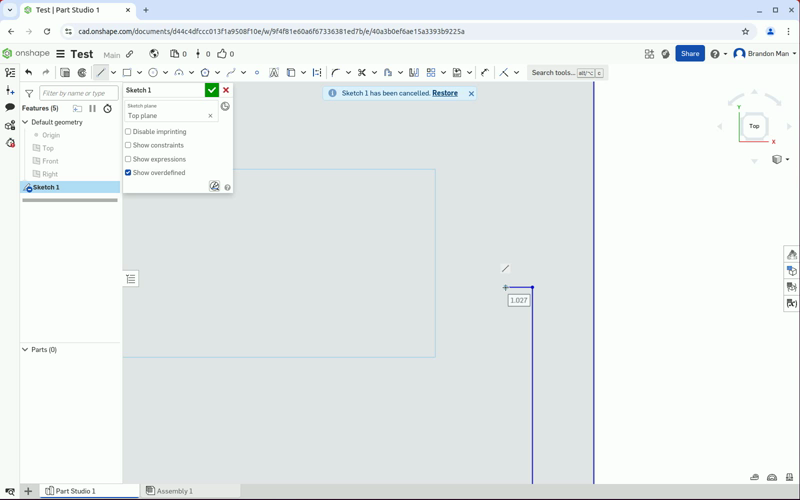
scroll(-6)
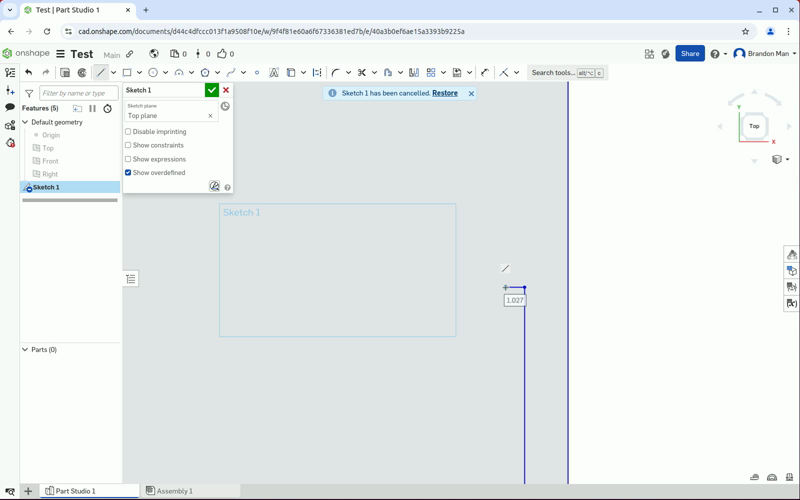
scroll(-6)
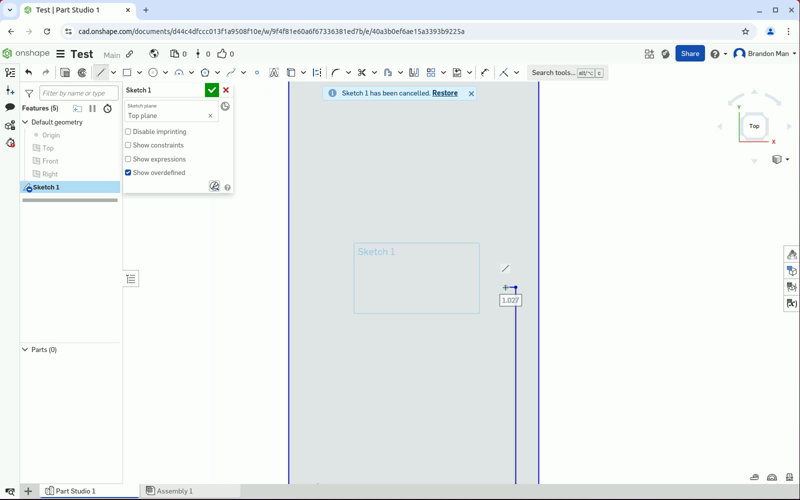
scroll(-6)
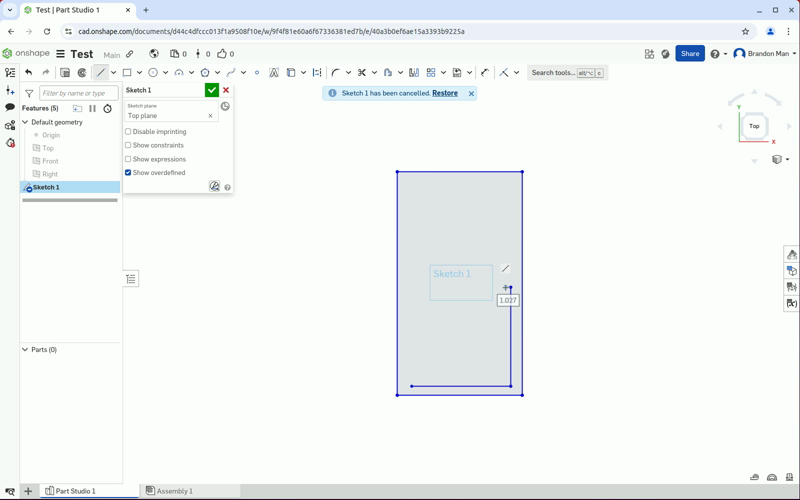
key_up(shift)
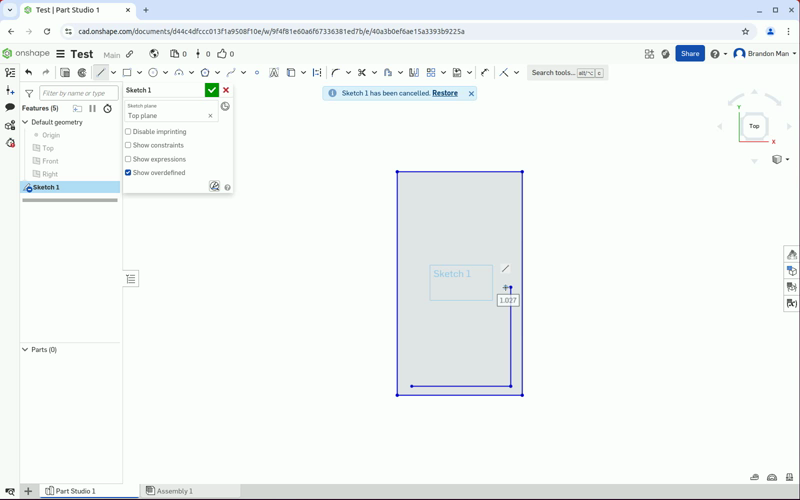
key_down(shift)
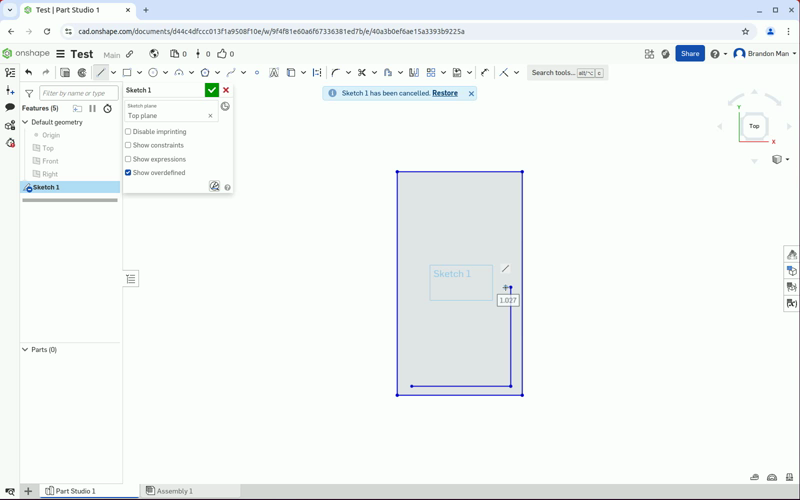
mouse_move(535, 287)
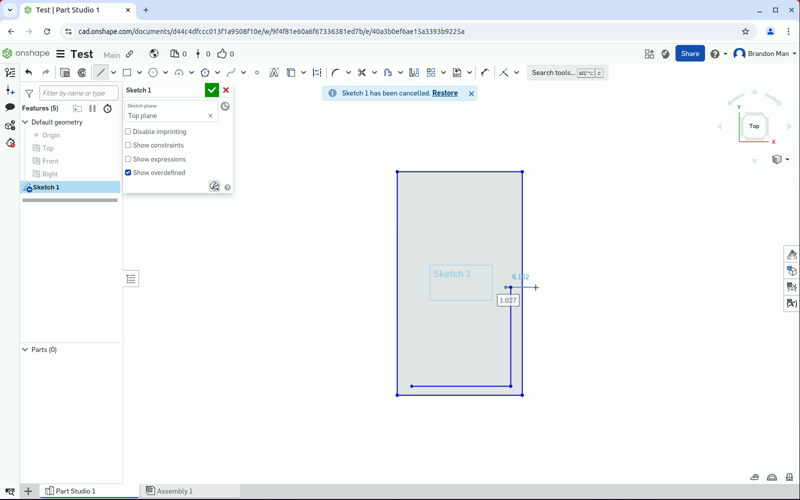
mouse_move(505, 279)
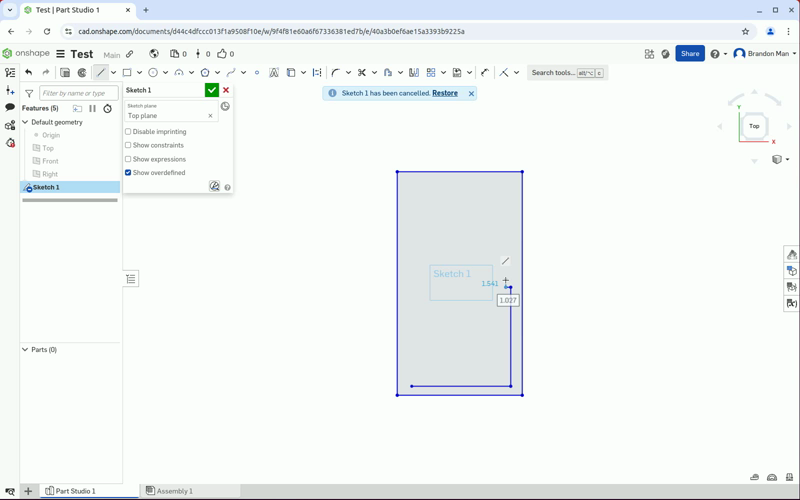
scroll(6)
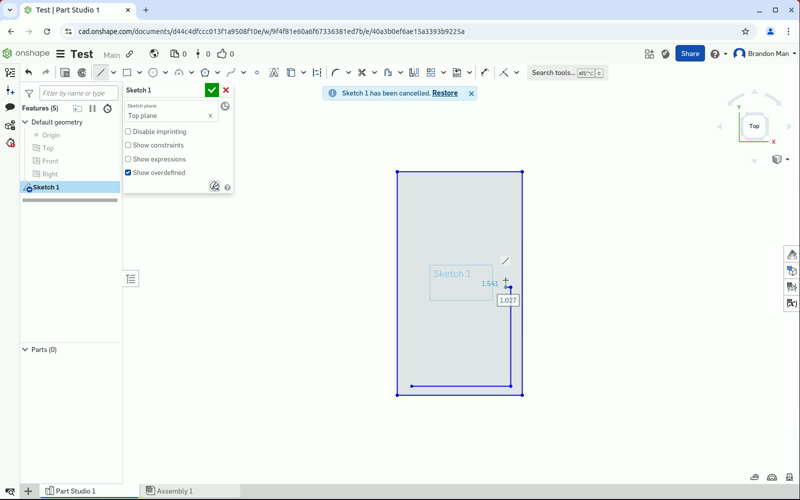
scroll(6)
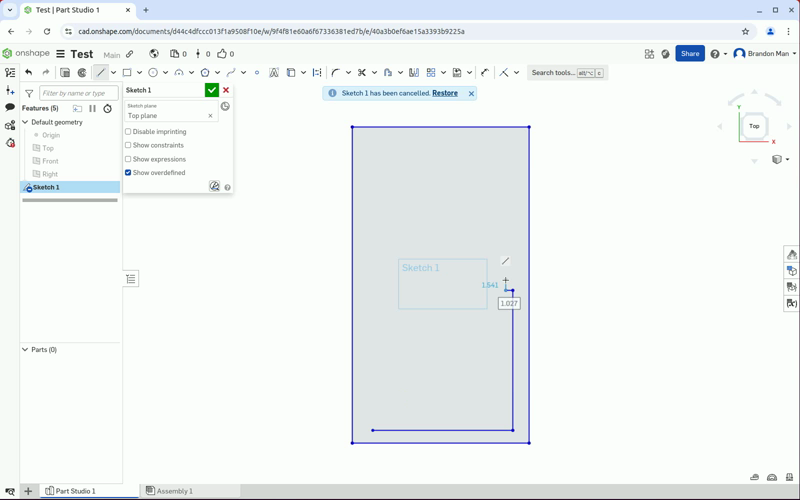
scroll(6)
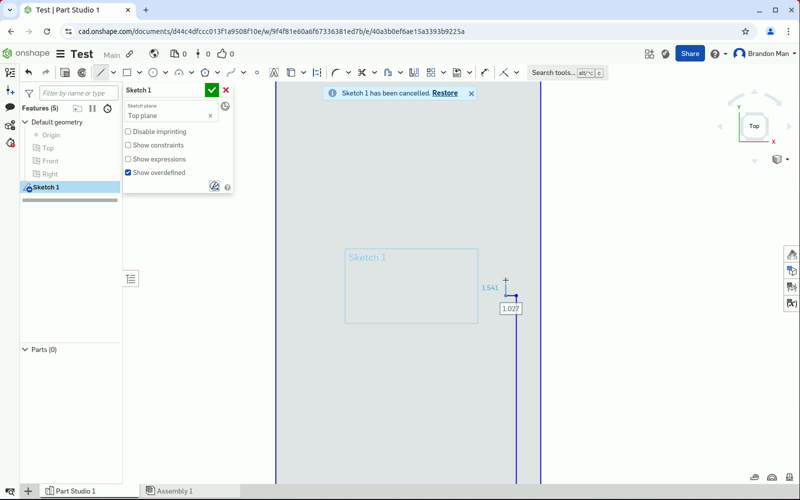
scroll(6)
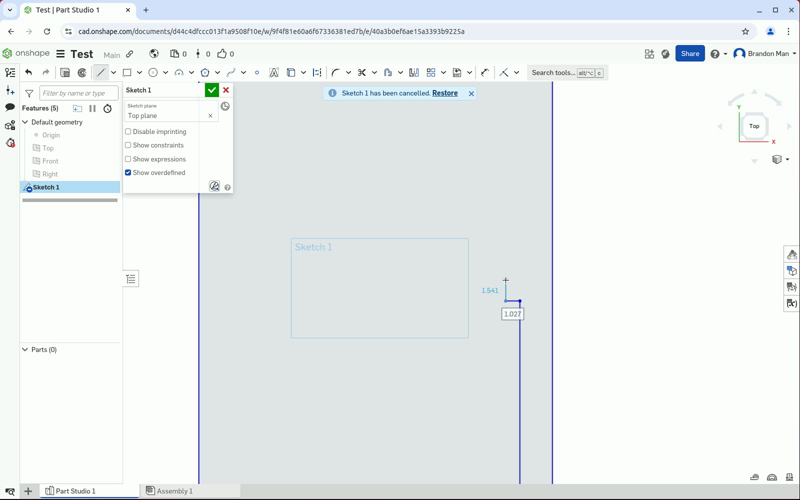
scroll(6)
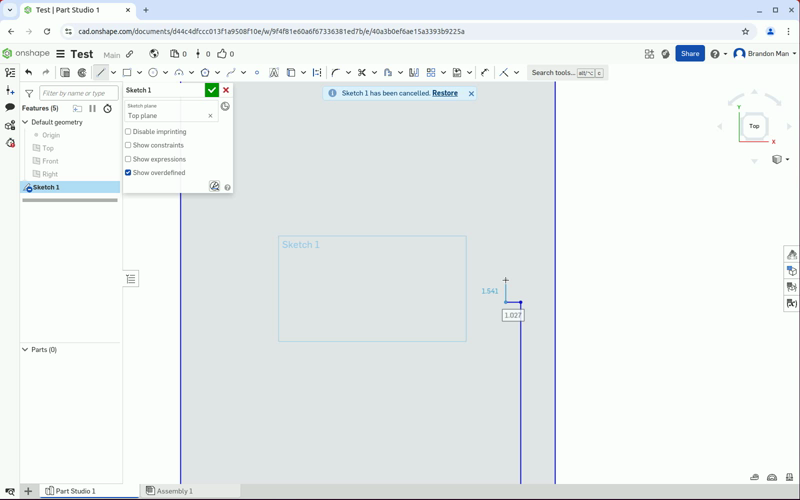
scroll(6)
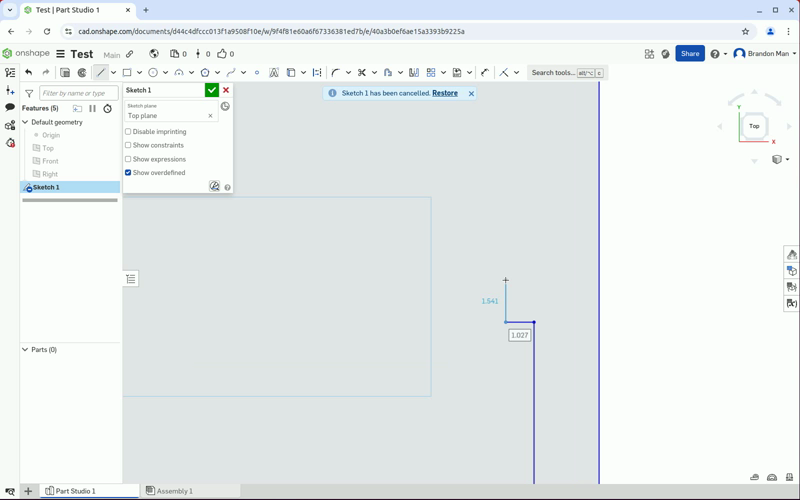
scroll(6)
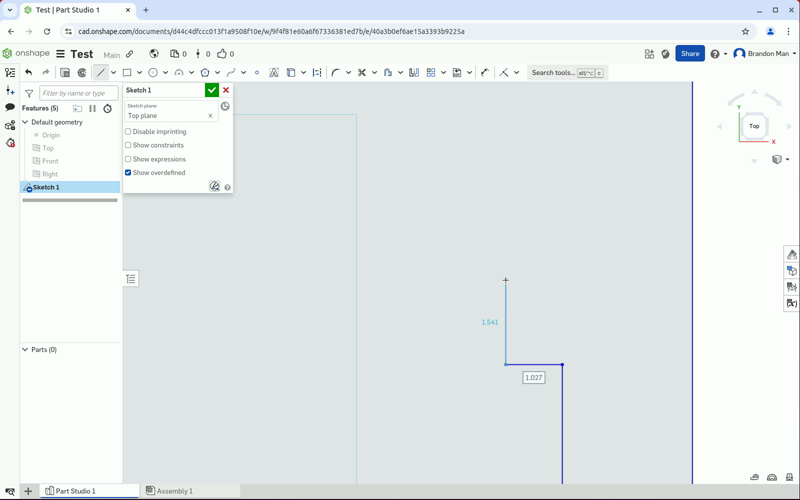
click(505, 279)
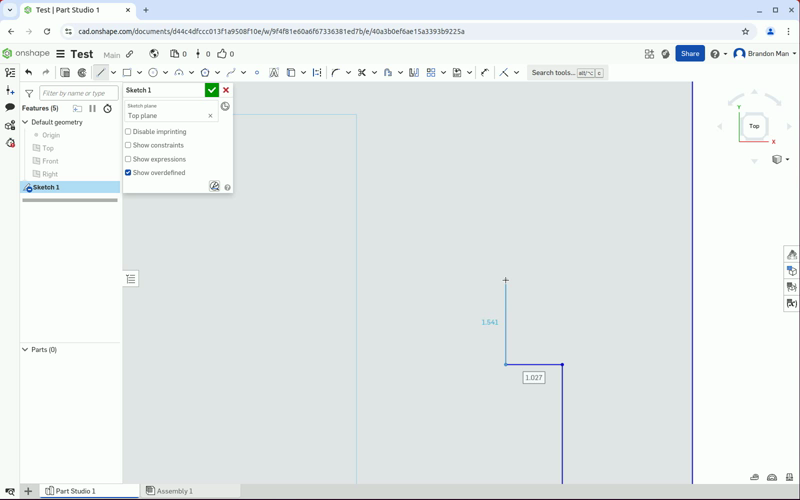
scroll(-6)
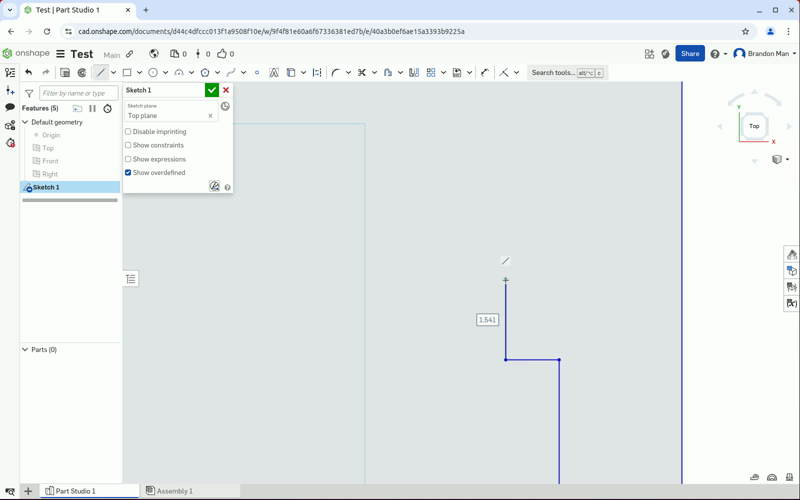
scroll(-6)
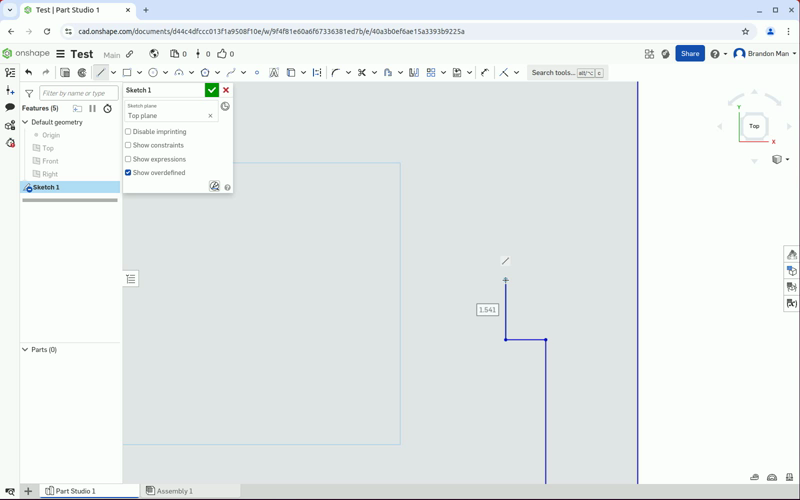
scroll(-6)
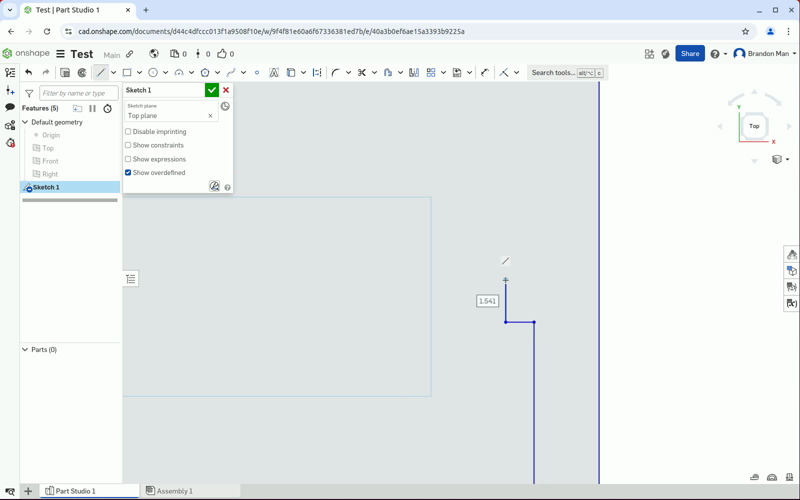
scroll(-6)
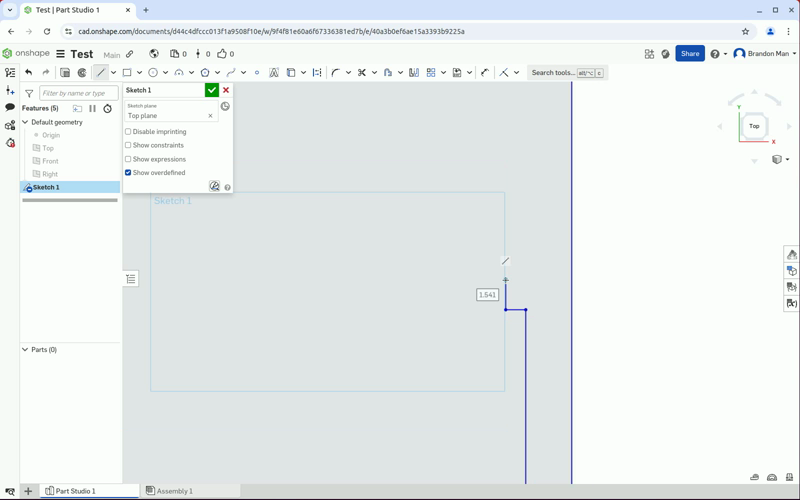
scroll(-6)
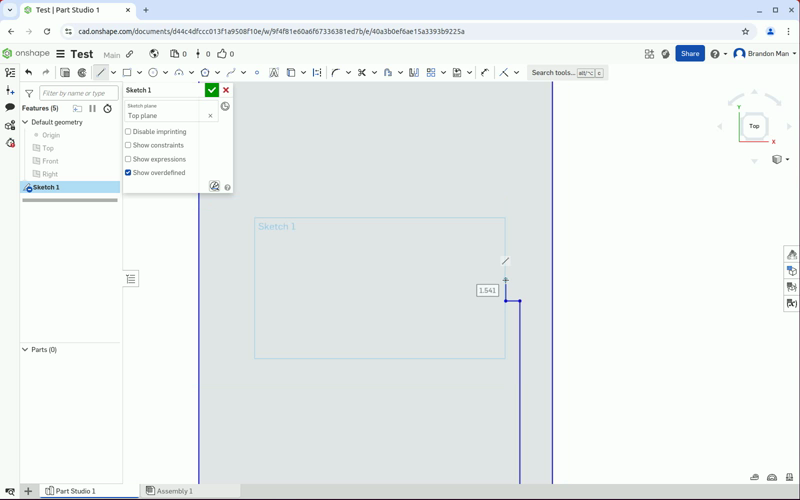
scroll(-6)
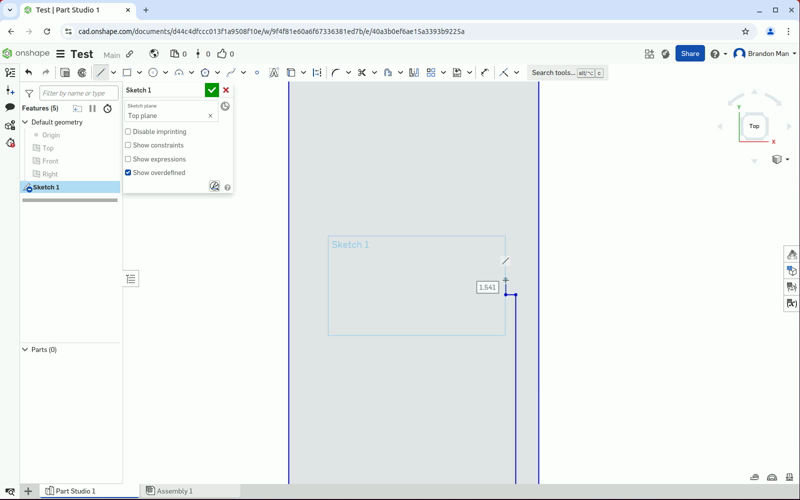
scroll(-6)
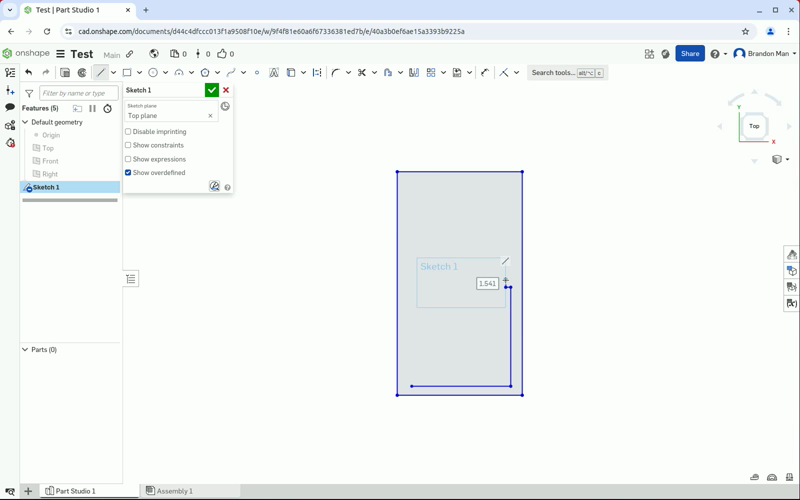
key_up(shift)
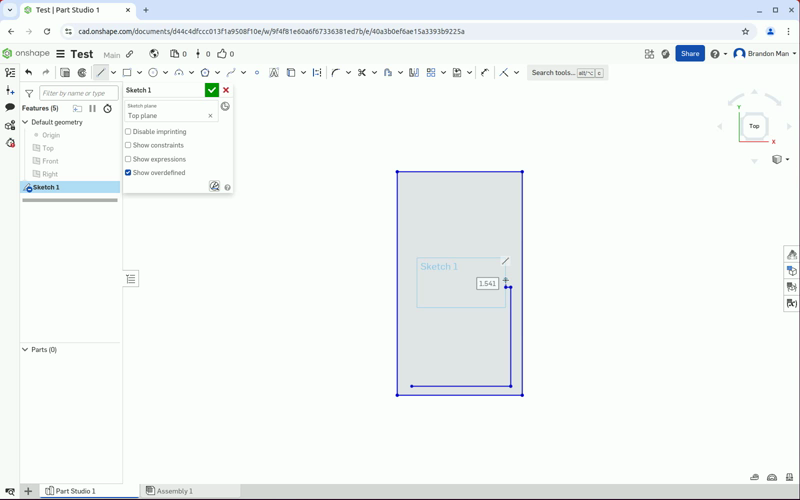
key_down(shift)
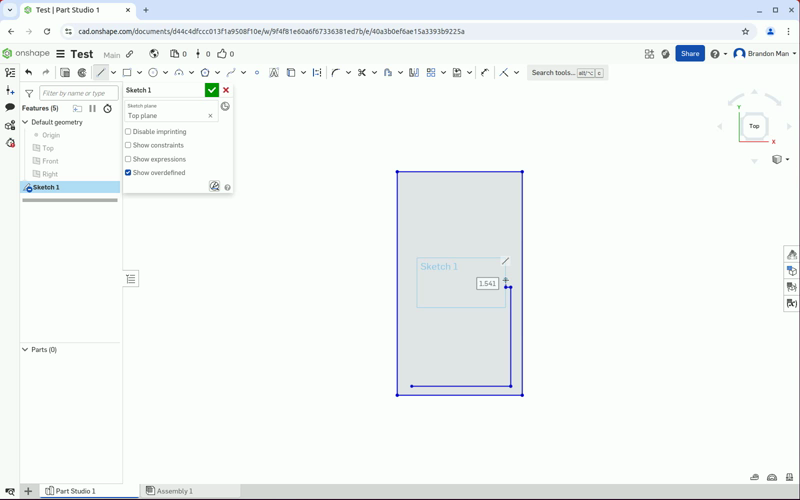
mouse_move(535, 279)
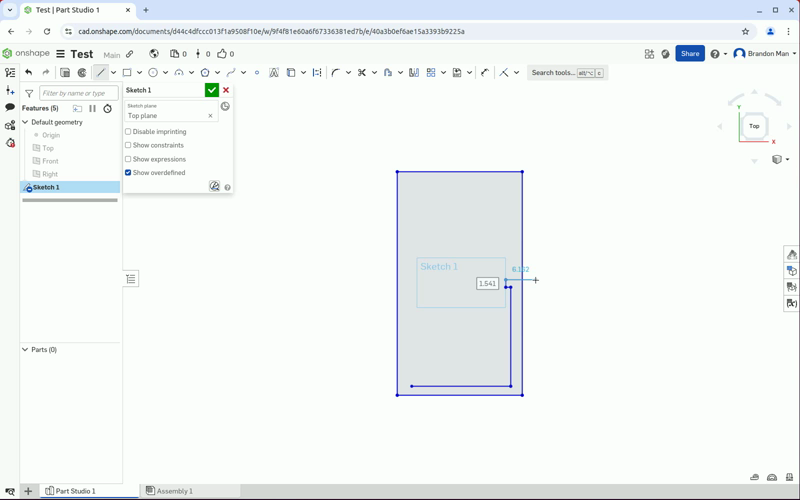
mouse_move(510, 279)
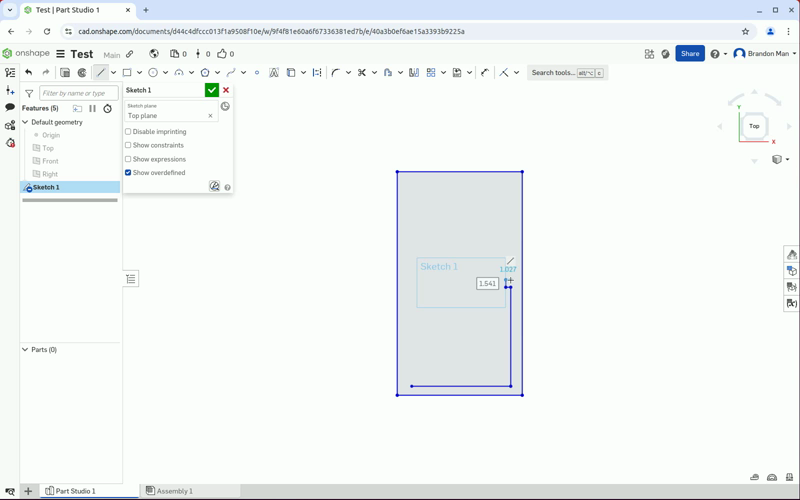
scroll(6)
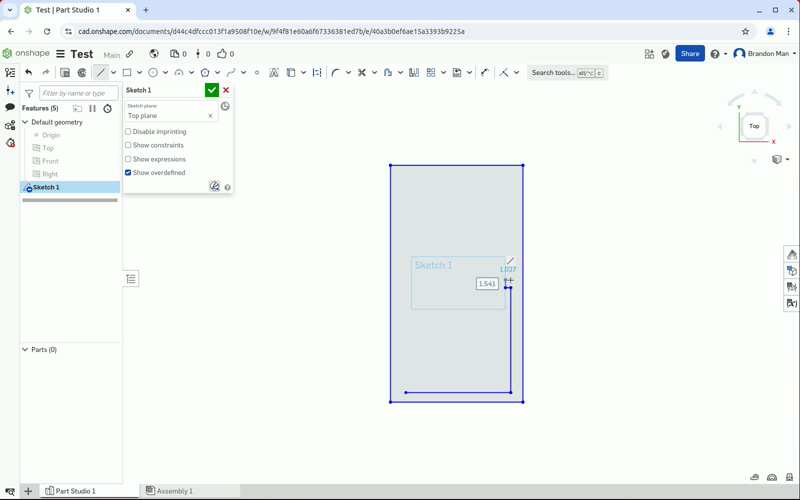
scroll(6)
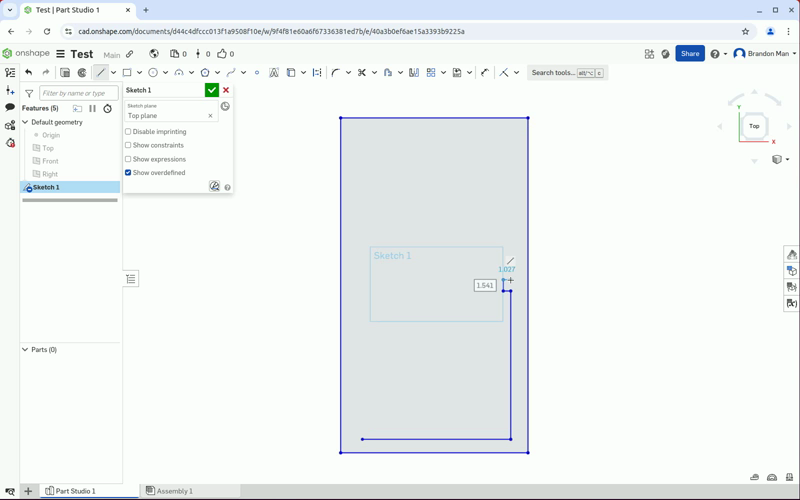
scroll(6)
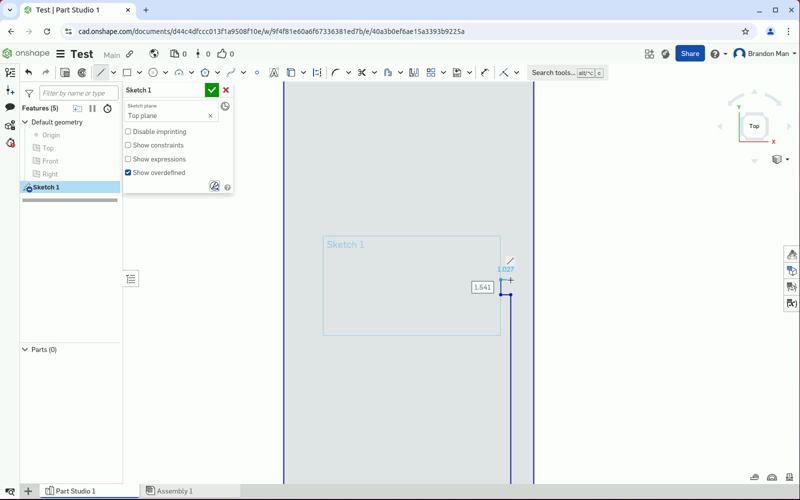
scroll(6)
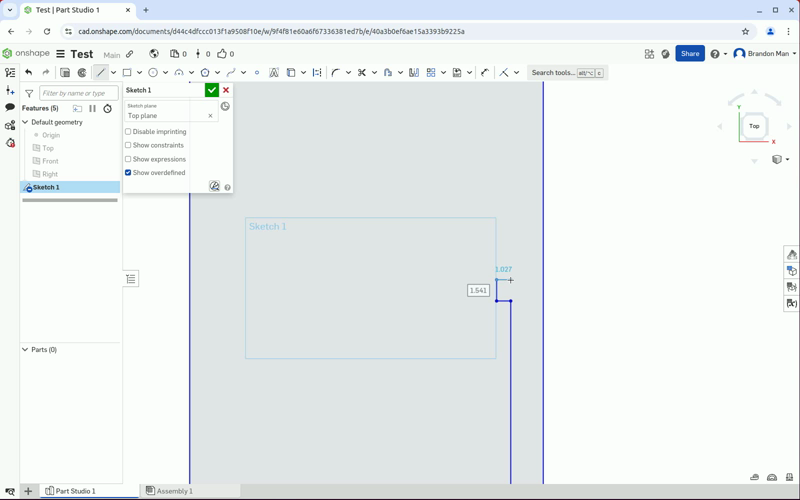
scroll(6)
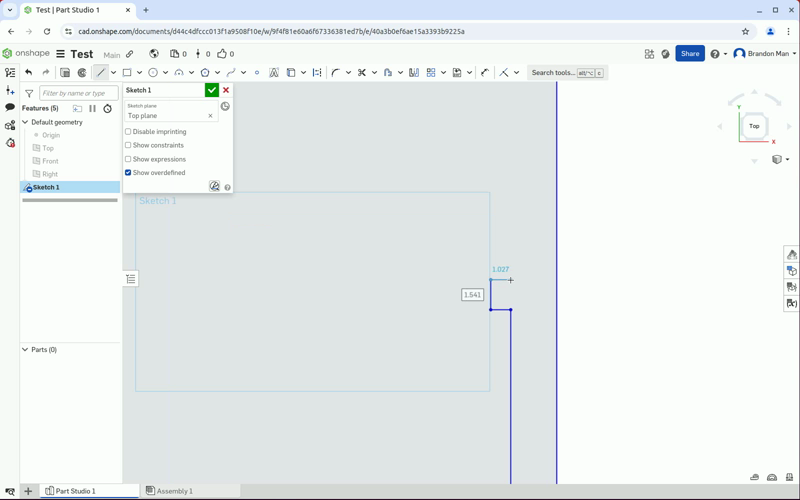
scroll(6)
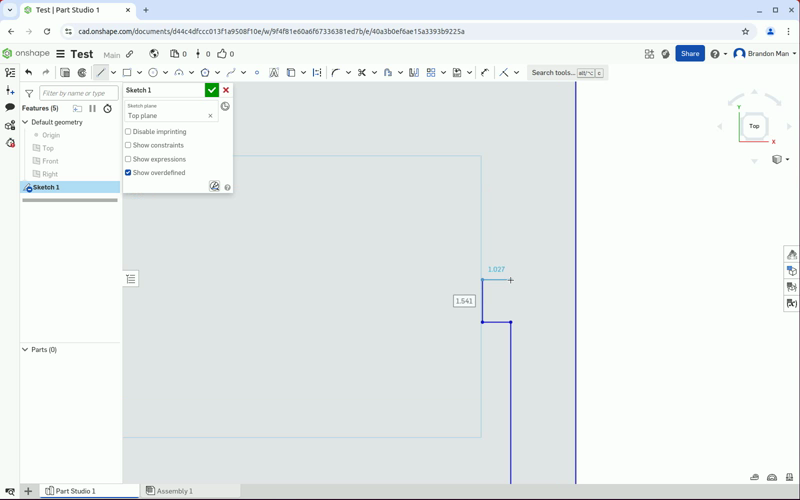
scroll(6)
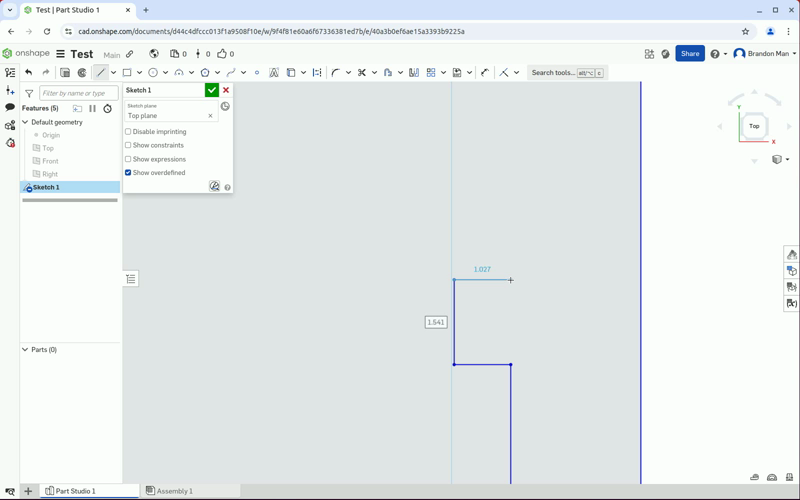
click(510, 279)
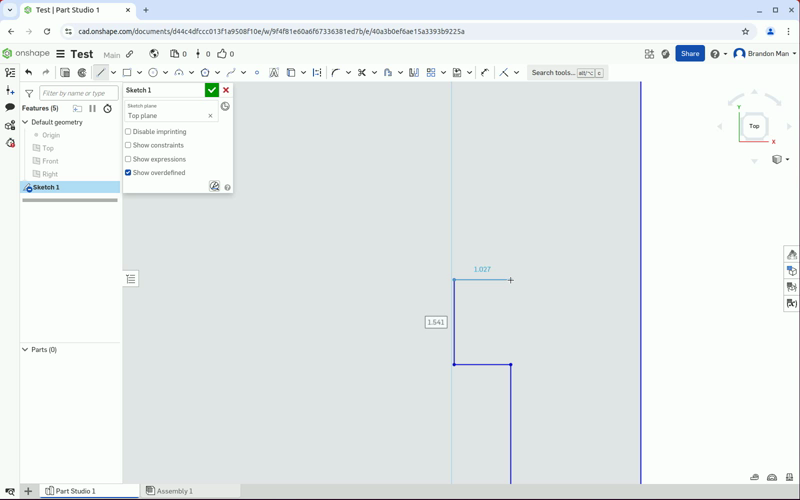
scroll(-6)
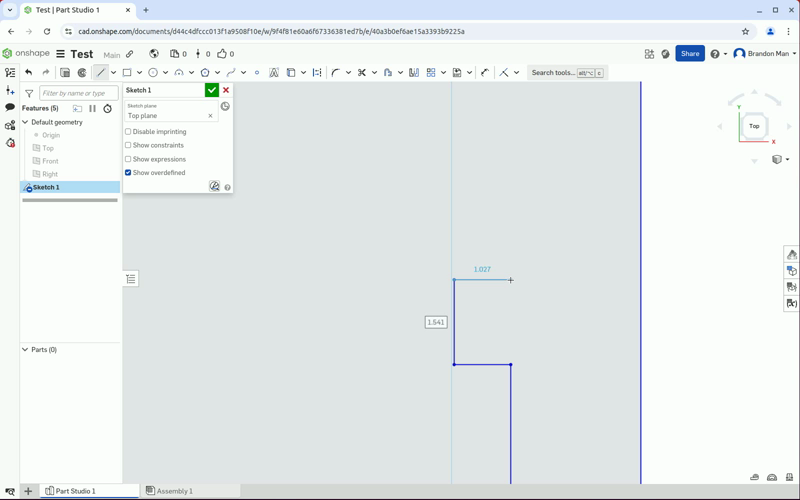
scroll(-6)
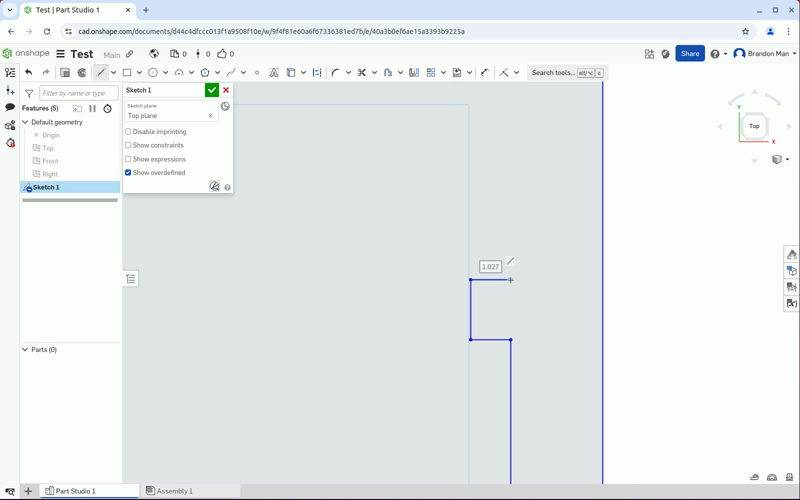
scroll(-6)
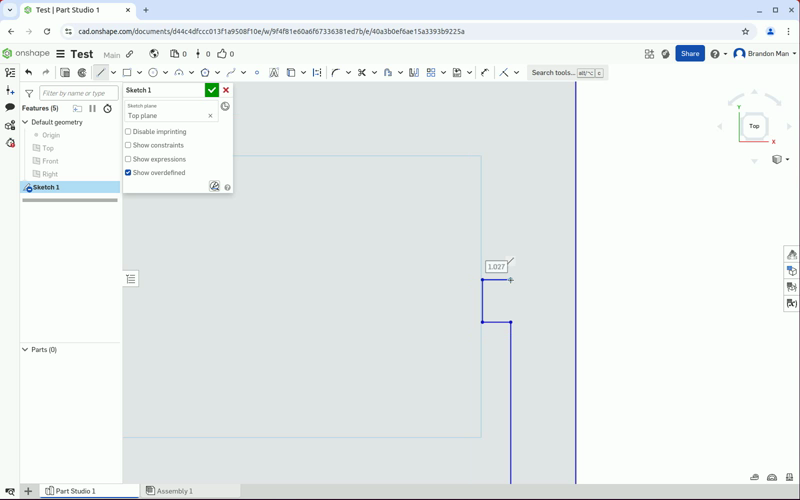
scroll(-6)
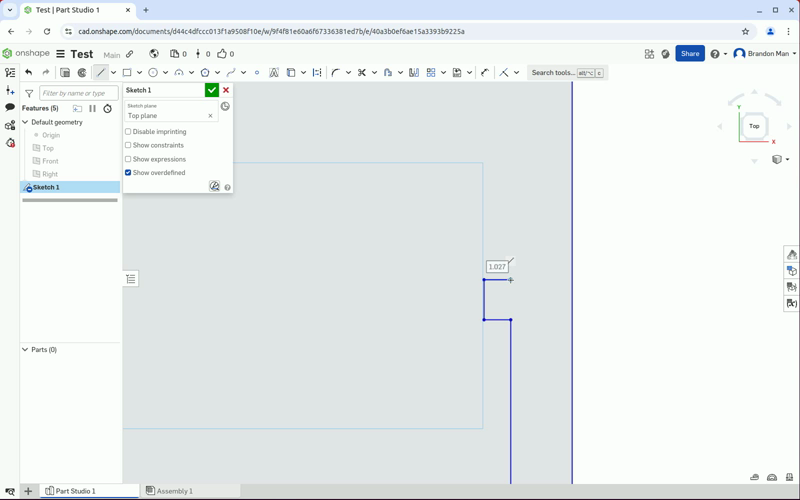
scroll(-6)
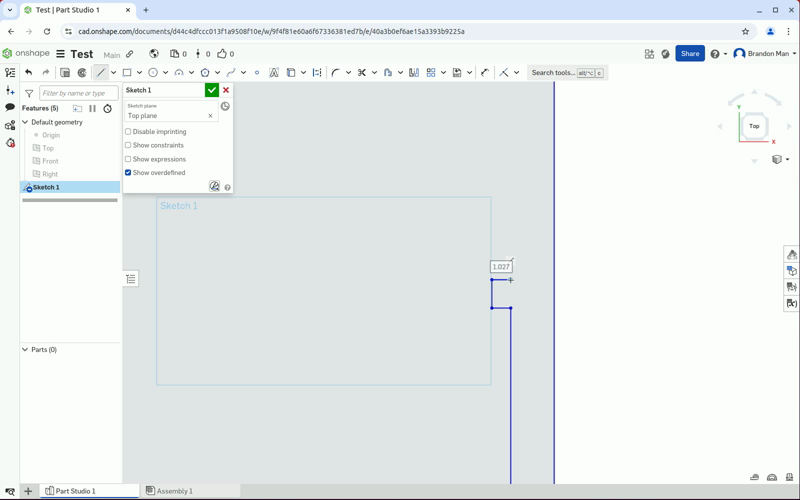
scroll(-6)
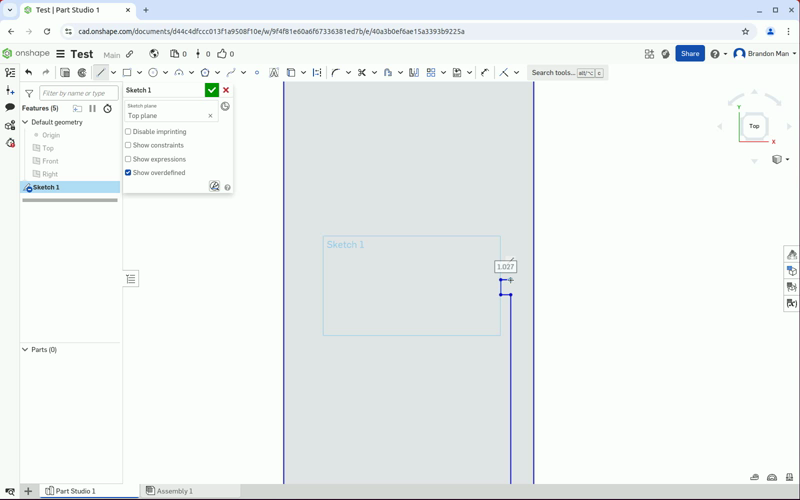
scroll(-6)
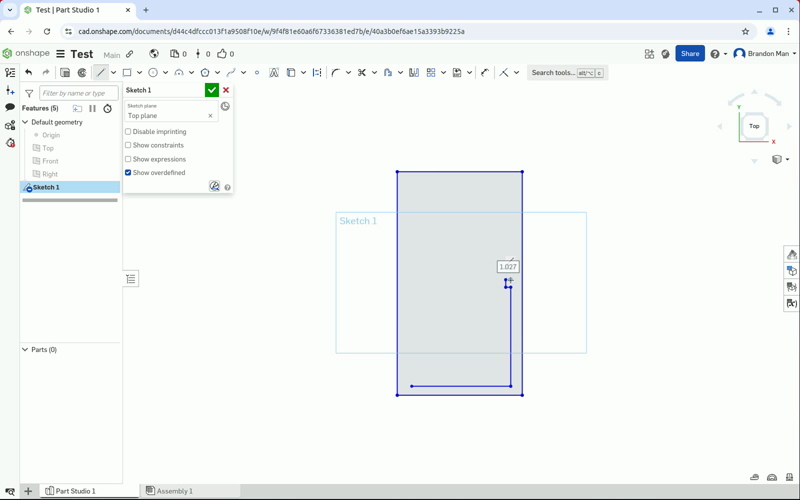
key_up(shift)
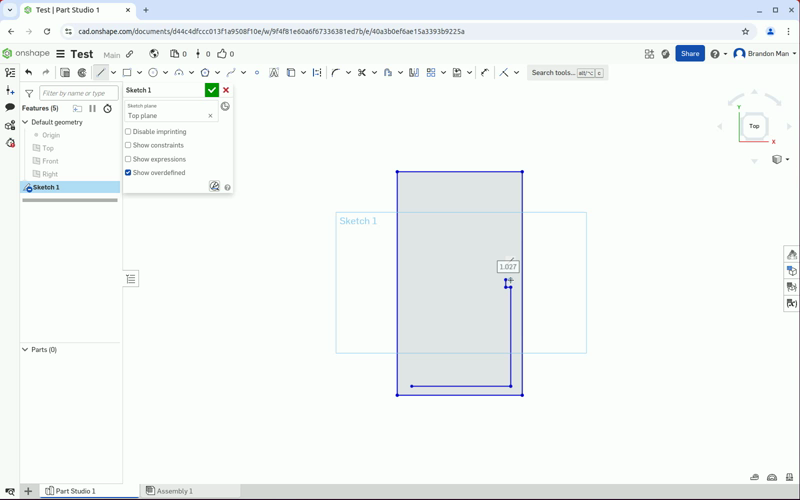
key_down(shift)
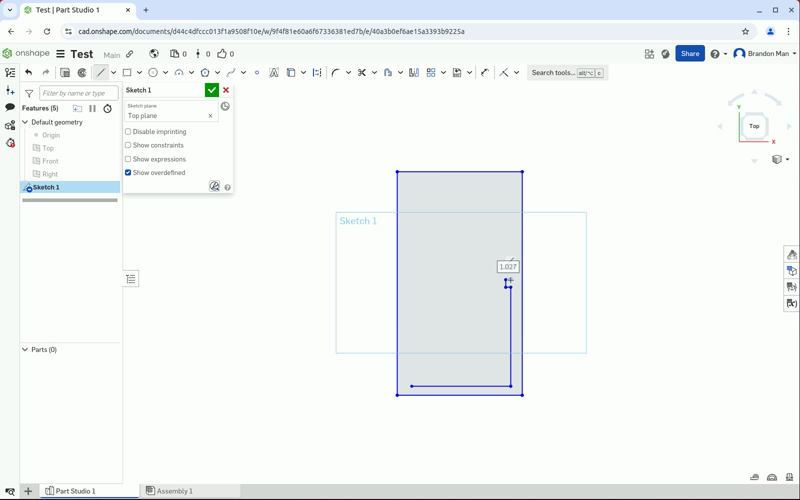
mouse_move(510, 180)
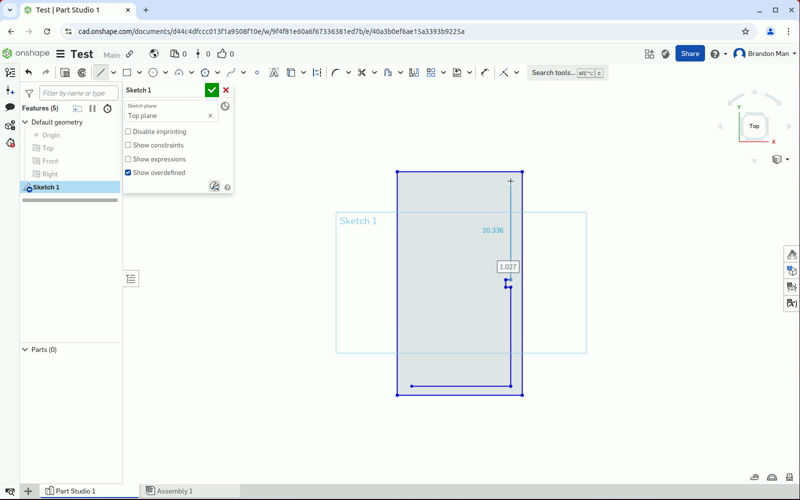
click(510, 180)
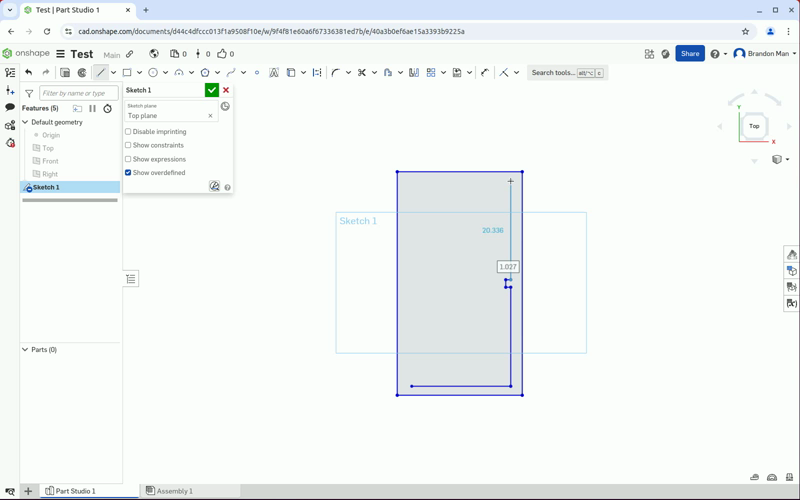
key_up(shift)
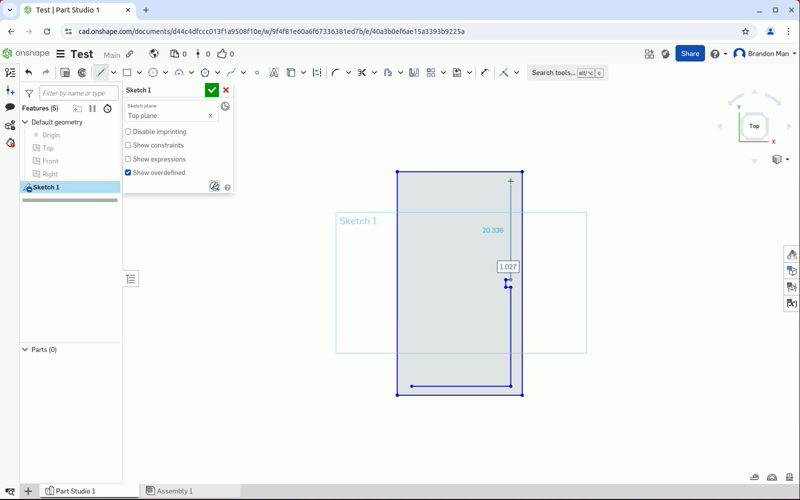
key_down(shift)
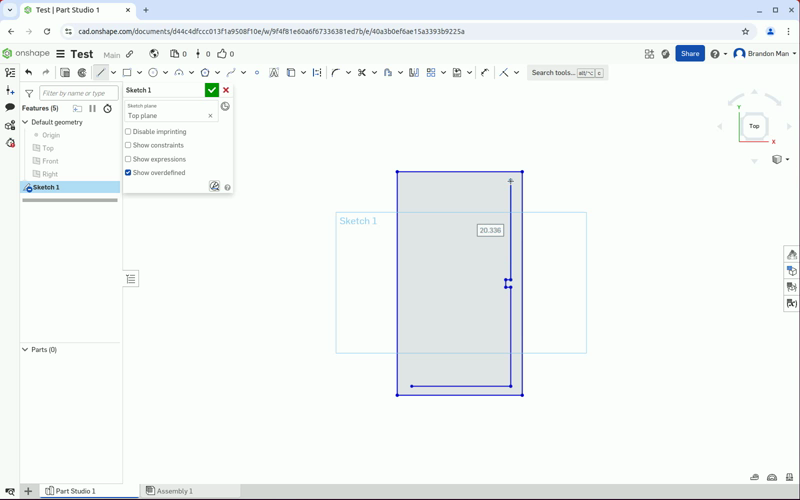
mouse_move(411, 180)
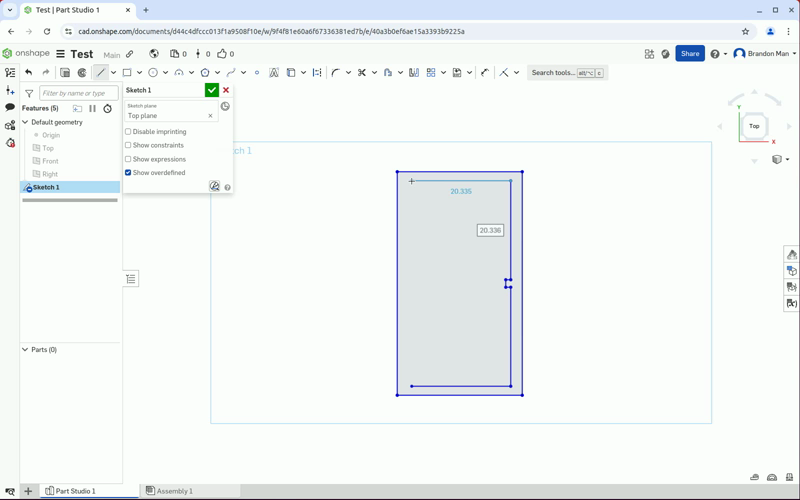
click(411, 180)
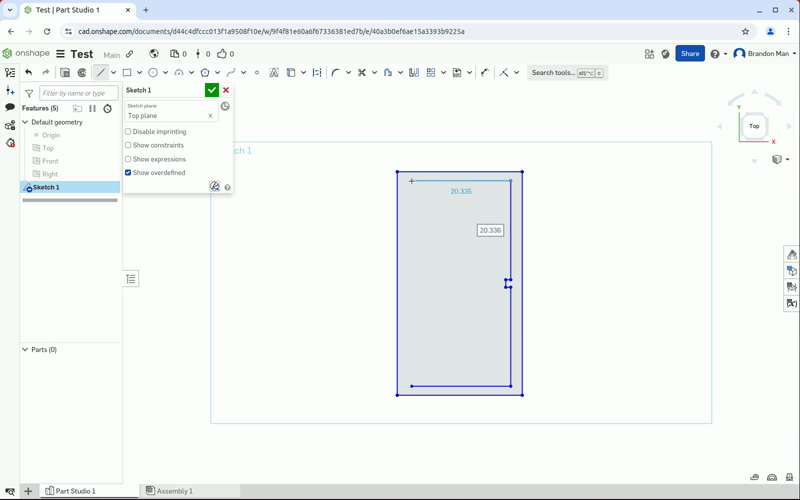
key_up(shift)
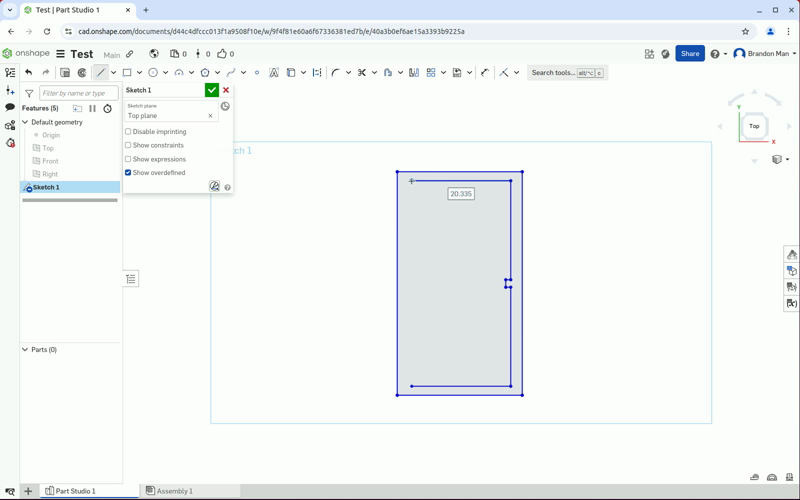
key_down(shift)
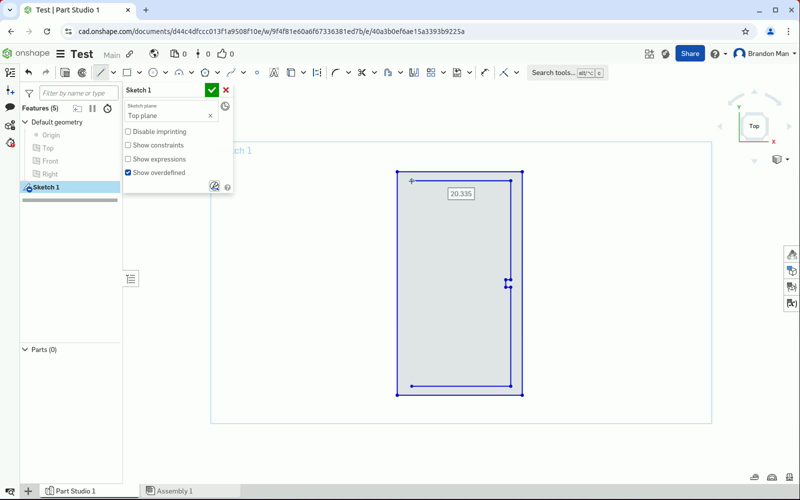
mouse_move(411, 279)
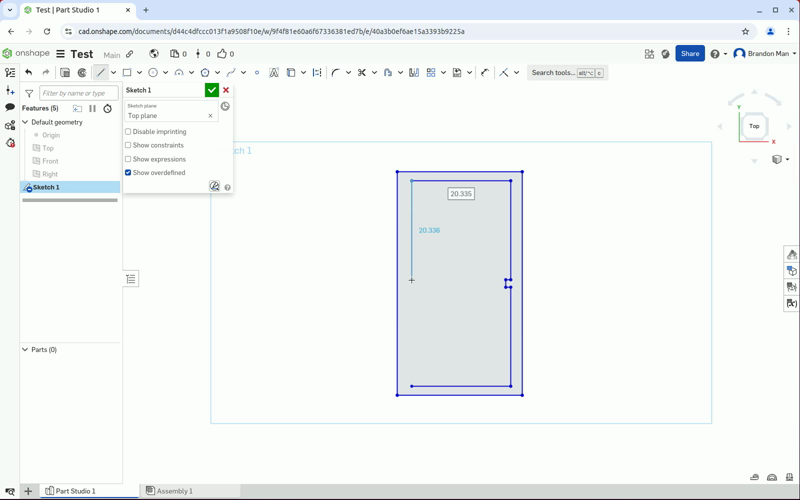
click(411, 279)
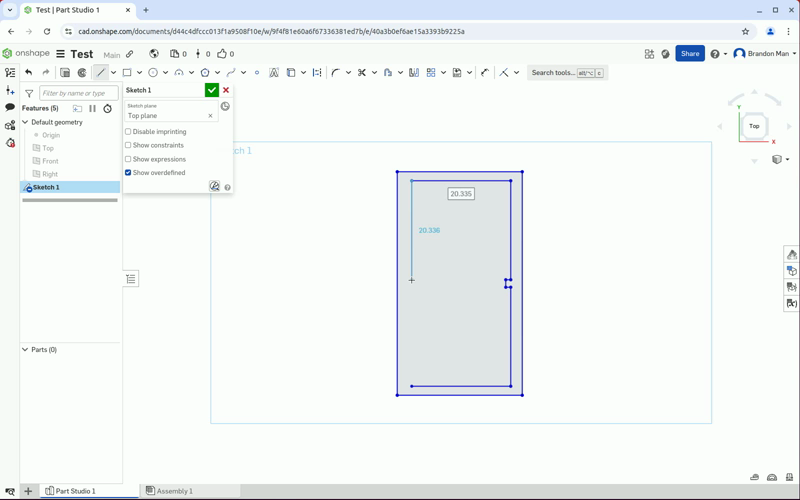
key_up(shift)
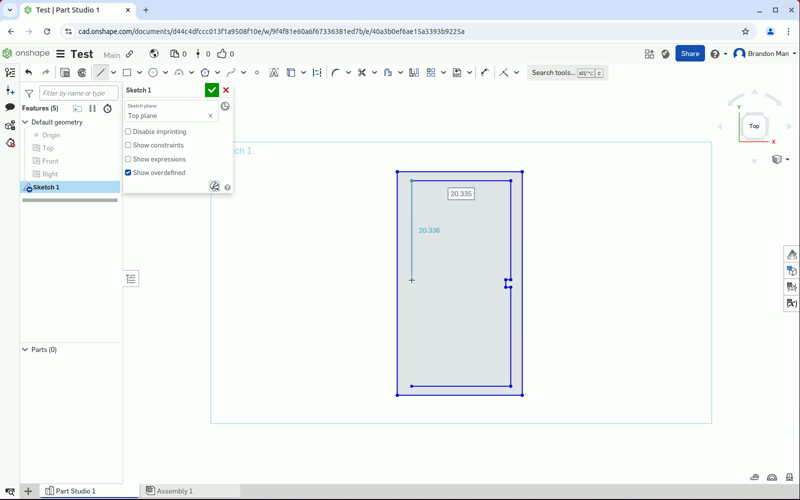
key_down(shift)
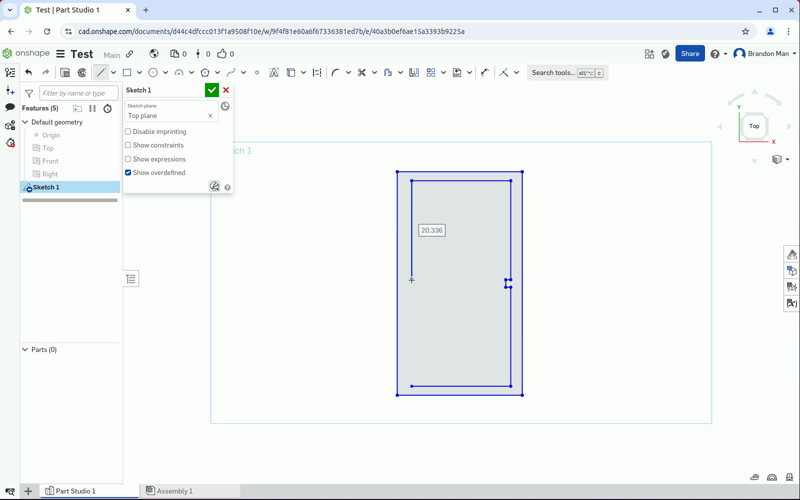
mouse_move(441, 279)
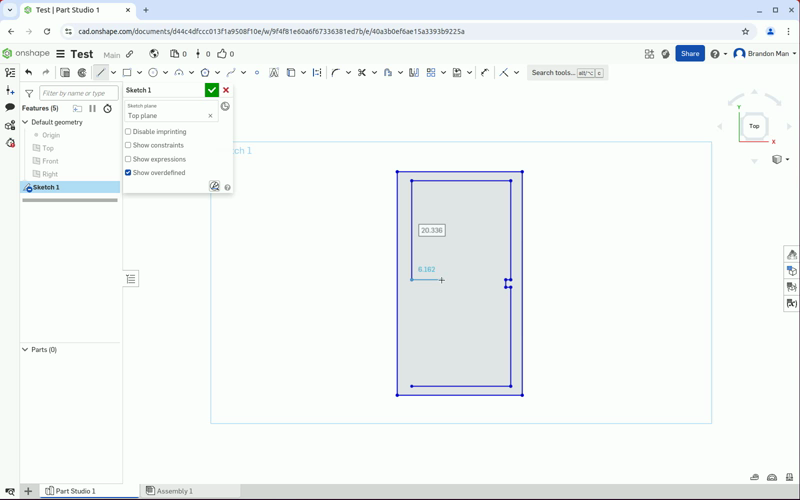
mouse_move(413, 279)
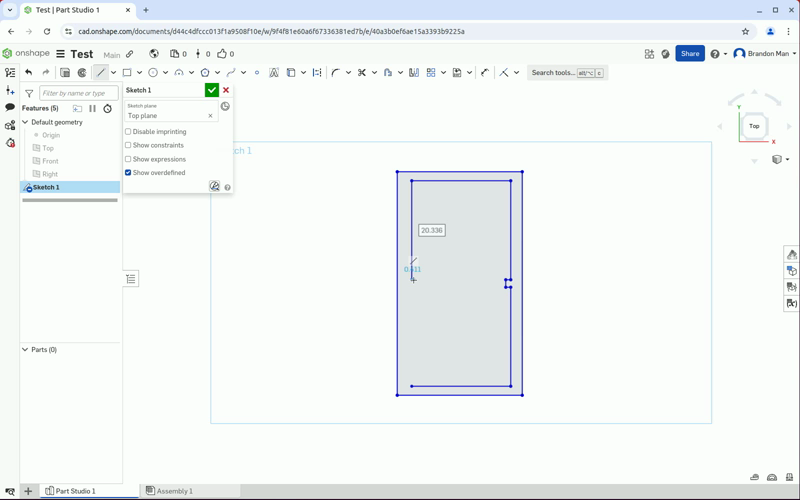
scroll(6)
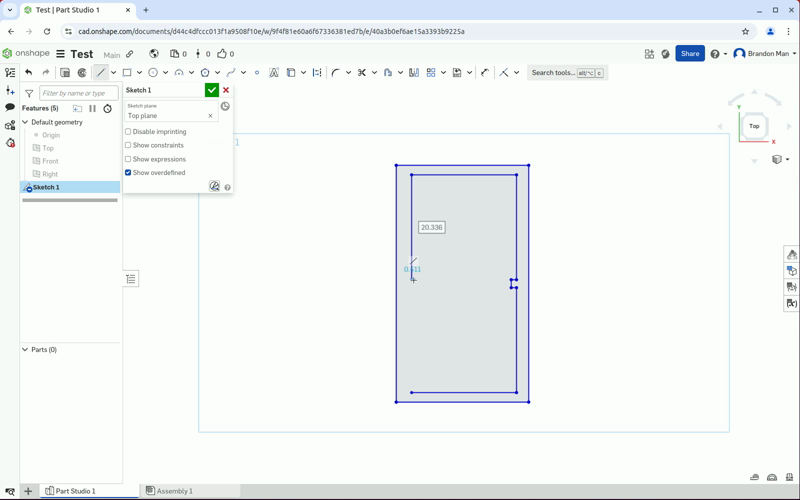
scroll(6)
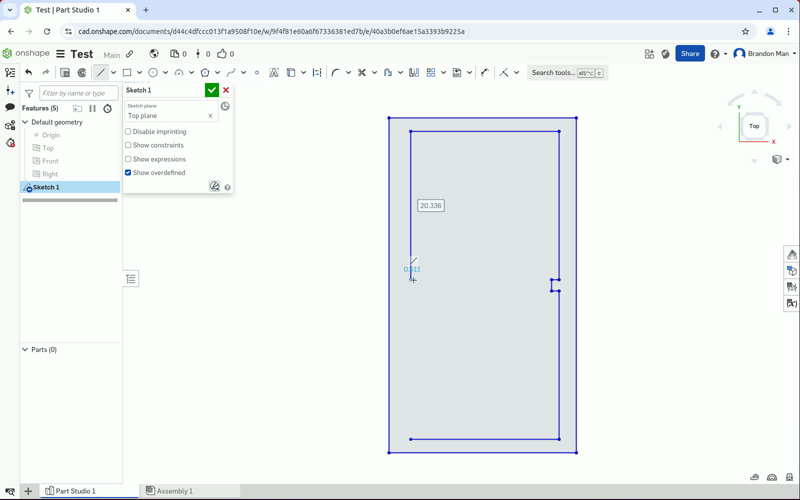
scroll(6)
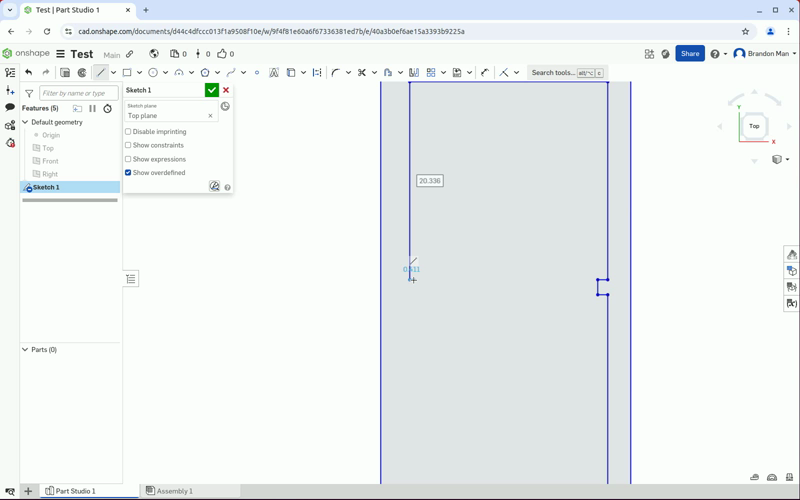
scroll(6)
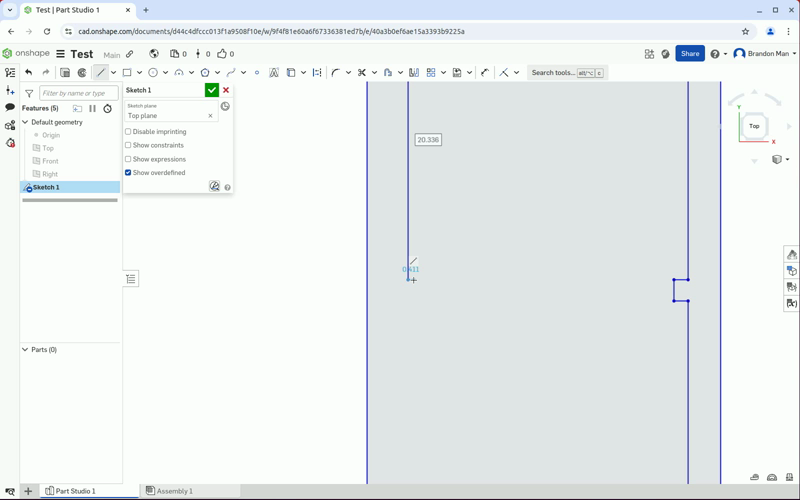
scroll(6)
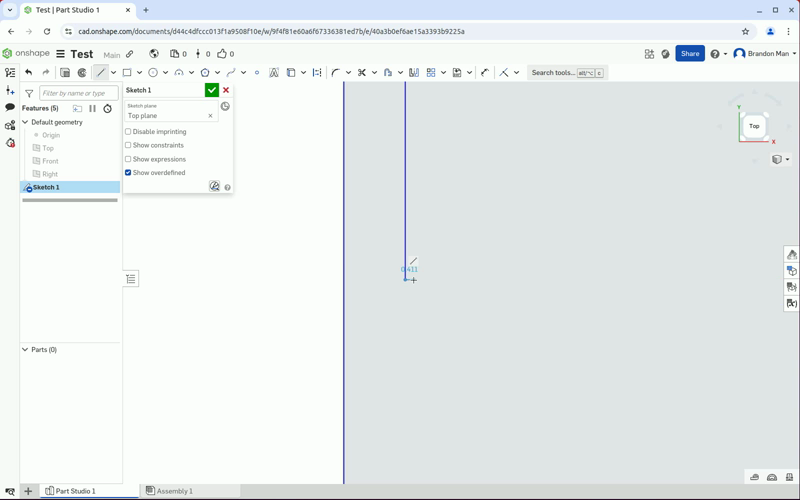
scroll(6)
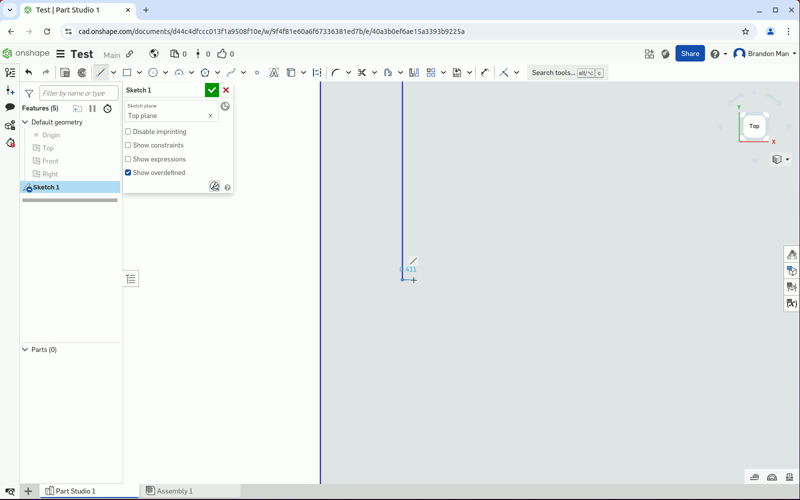
scroll(6)
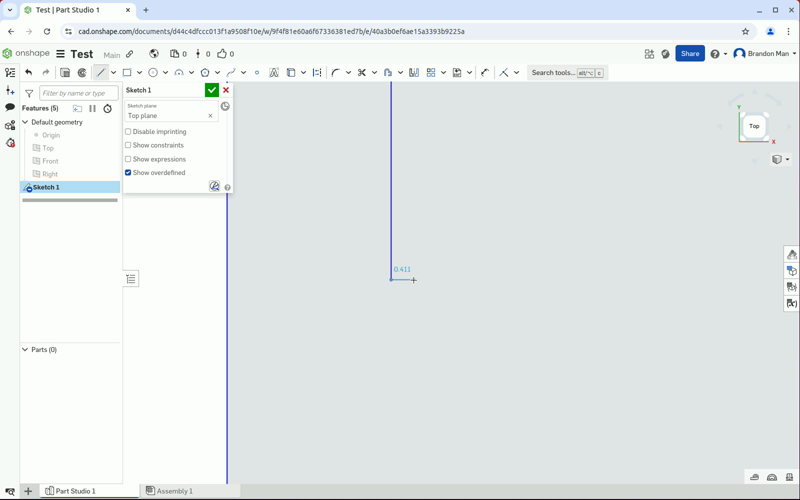
click(413, 279)
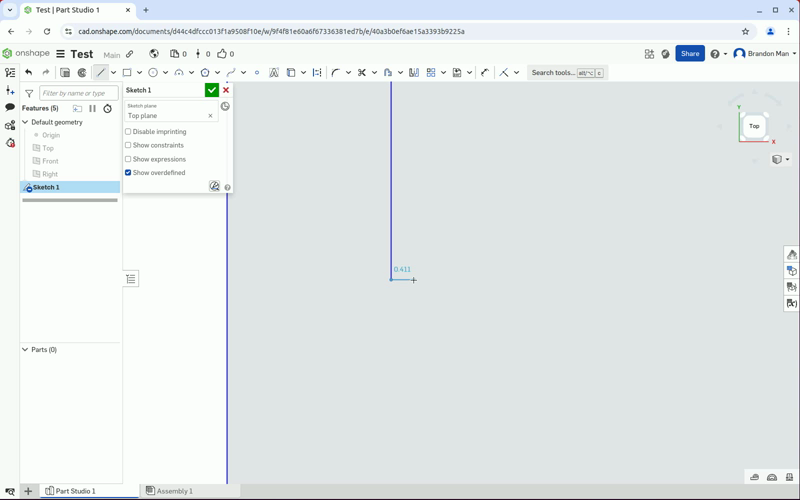
scroll(-6)
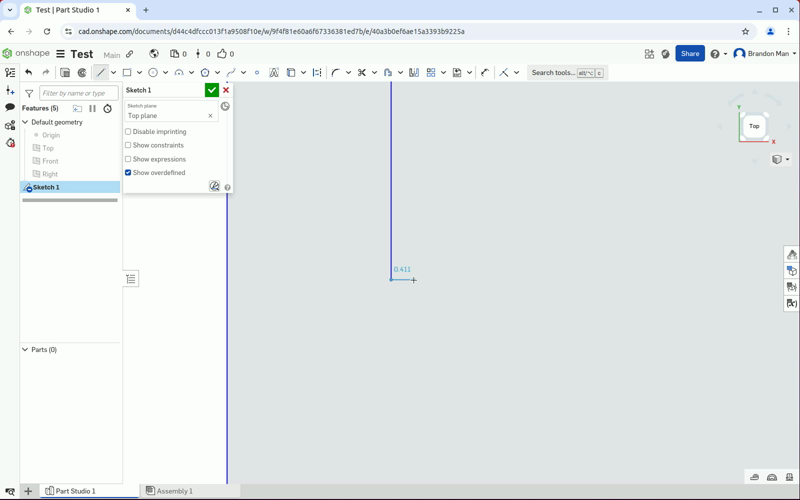
scroll(-6)
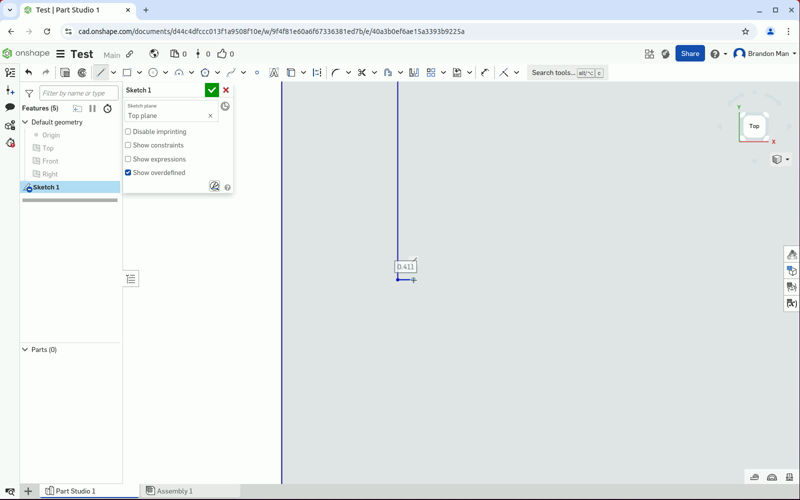
scroll(-6)
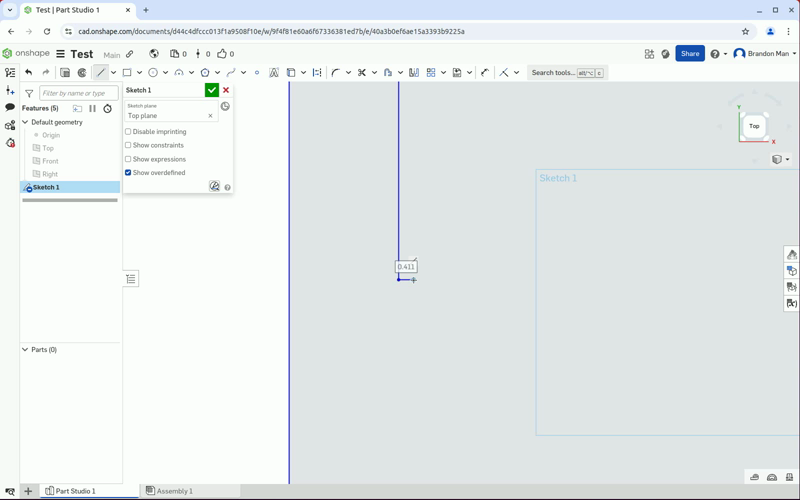
scroll(-6)
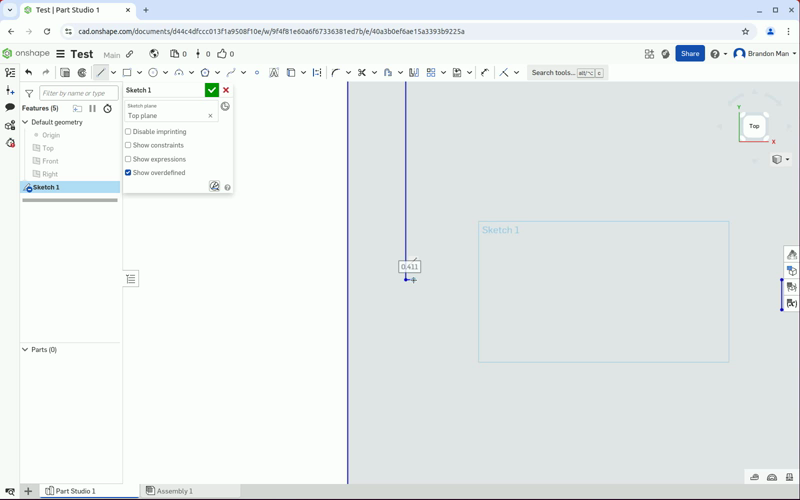
scroll(-6)
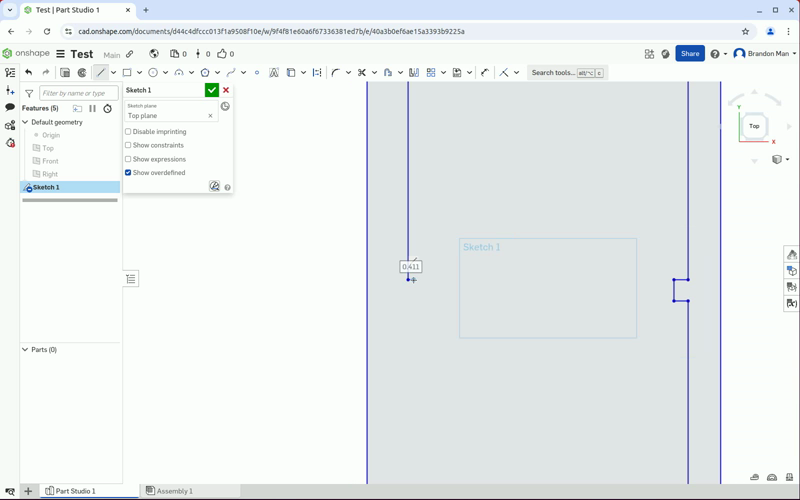
scroll(-6)
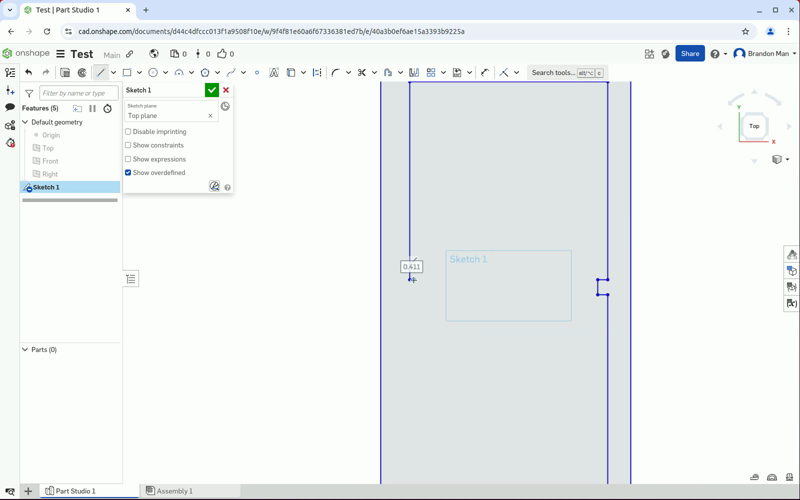
scroll(-6)
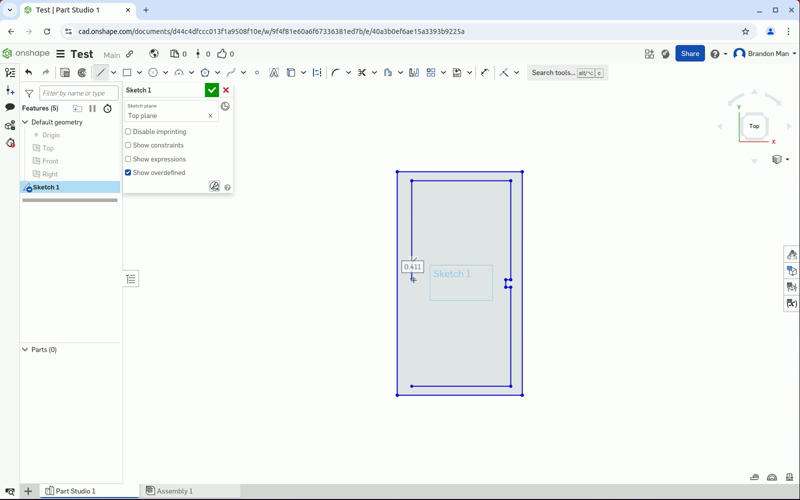
key_up(shift)
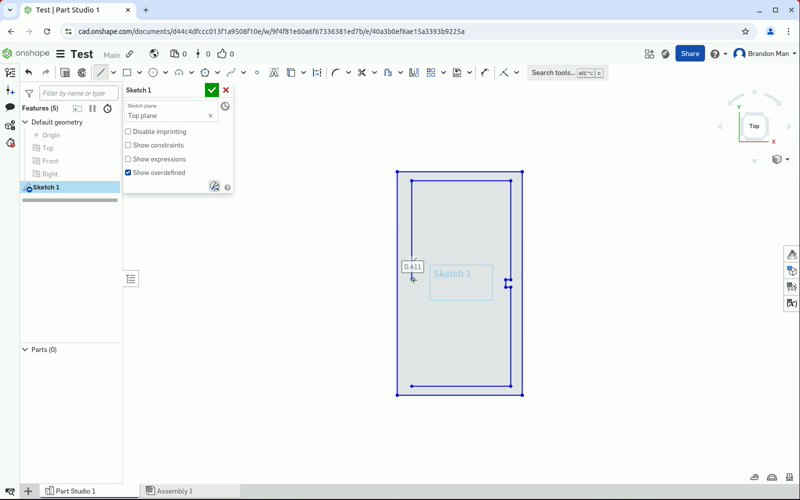
key_down(shift)
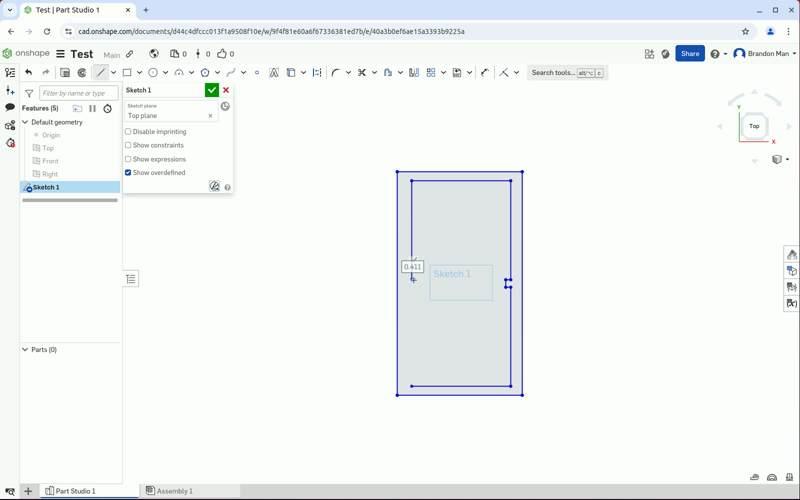
mouse_move(444, 279)
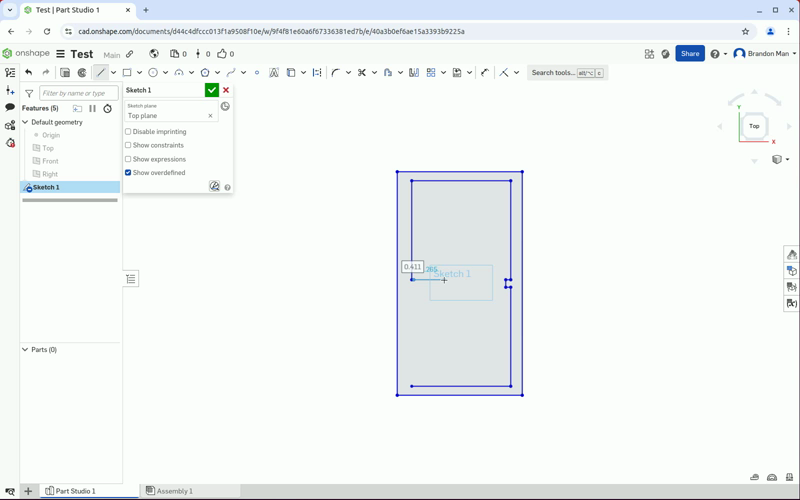
mouse_move(413, 287)
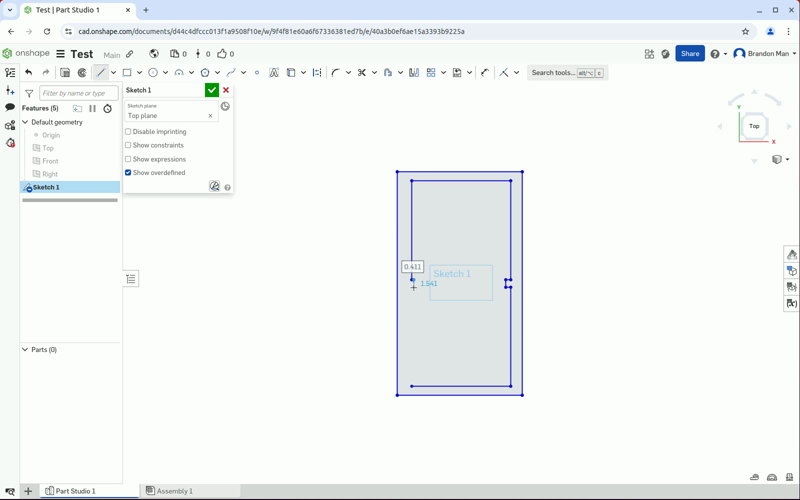
scroll(6)
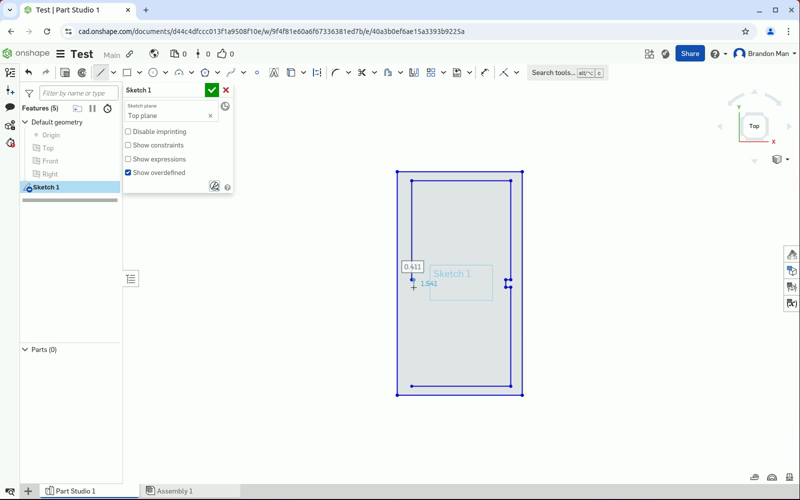
scroll(6)
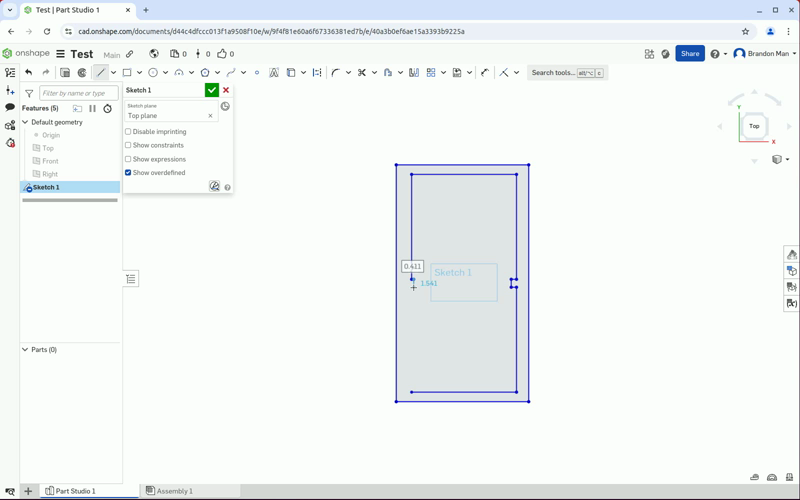
scroll(6)
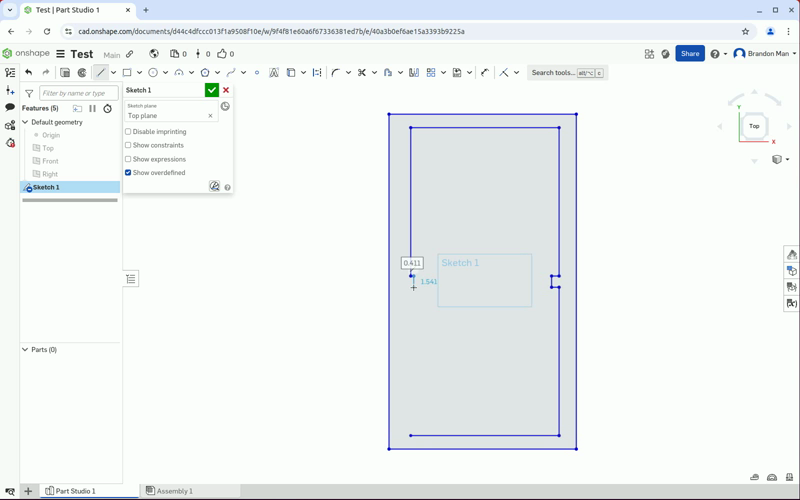
scroll(6)
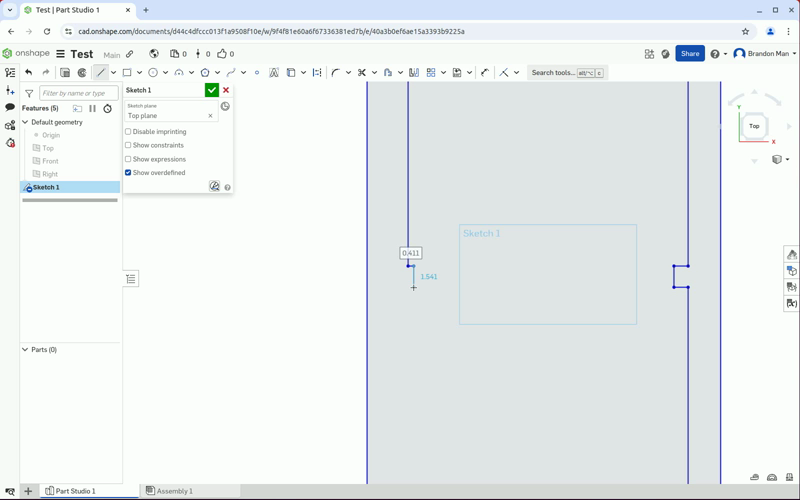
scroll(6)
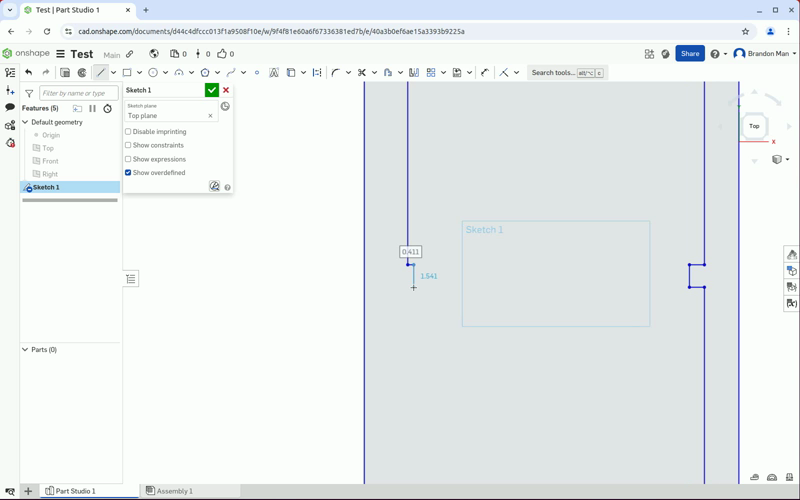
scroll(6)
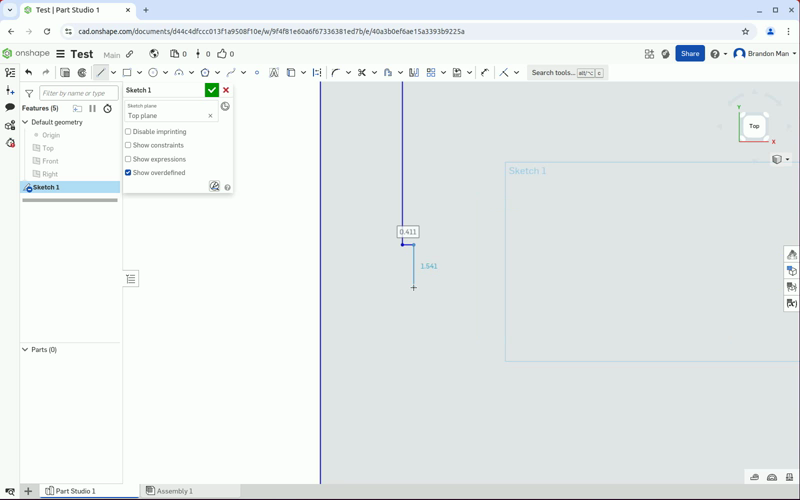
scroll(6)
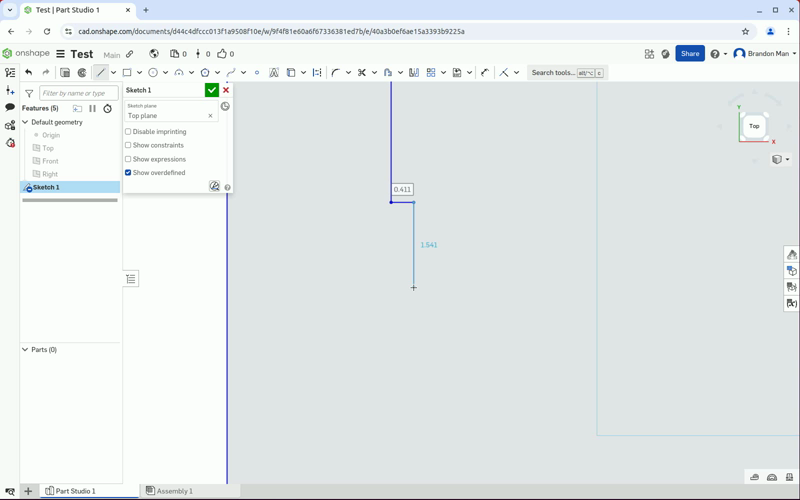
click(413, 287)
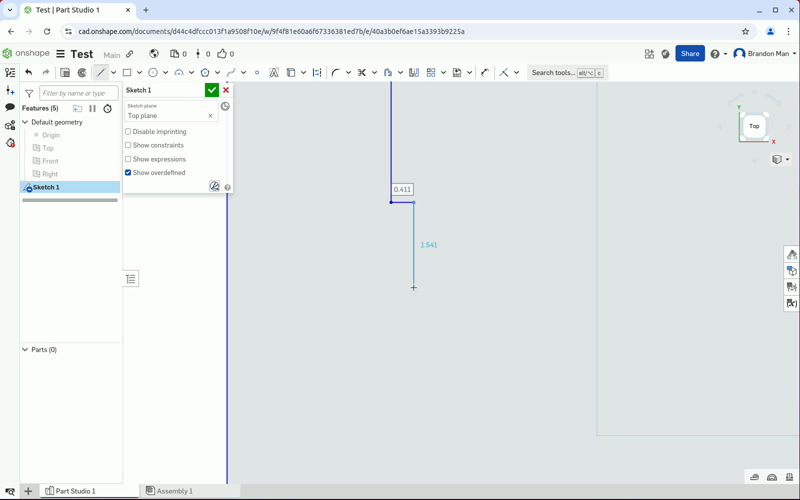
scroll(-6)
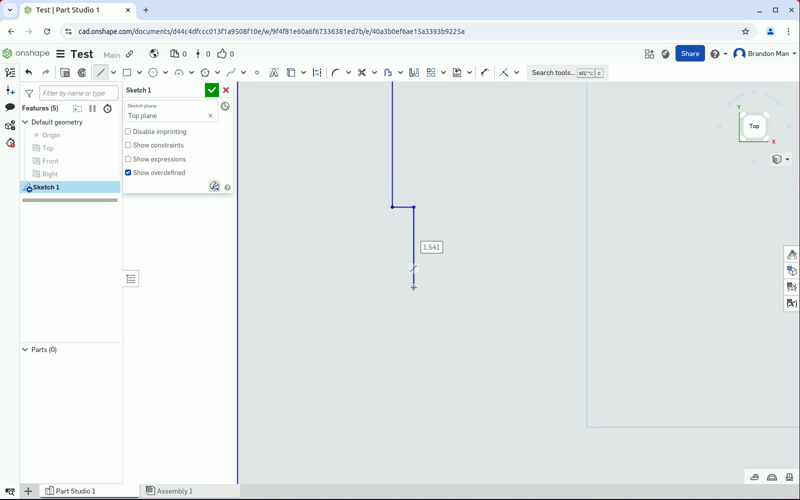
scroll(-6)
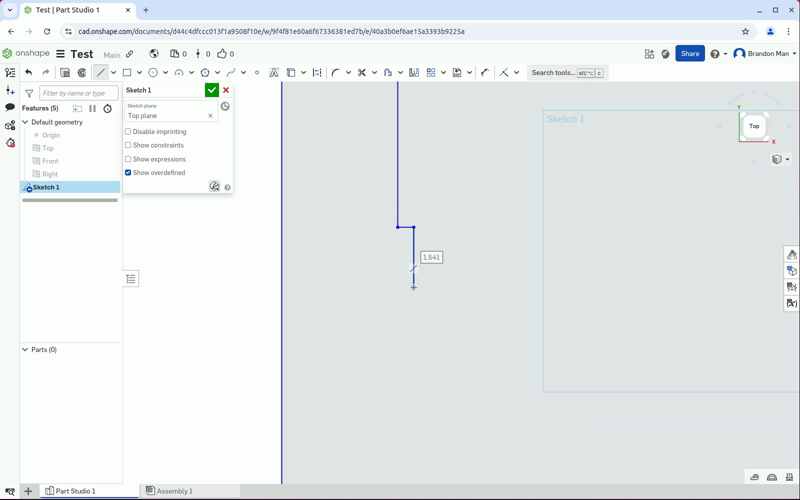
scroll(-6)
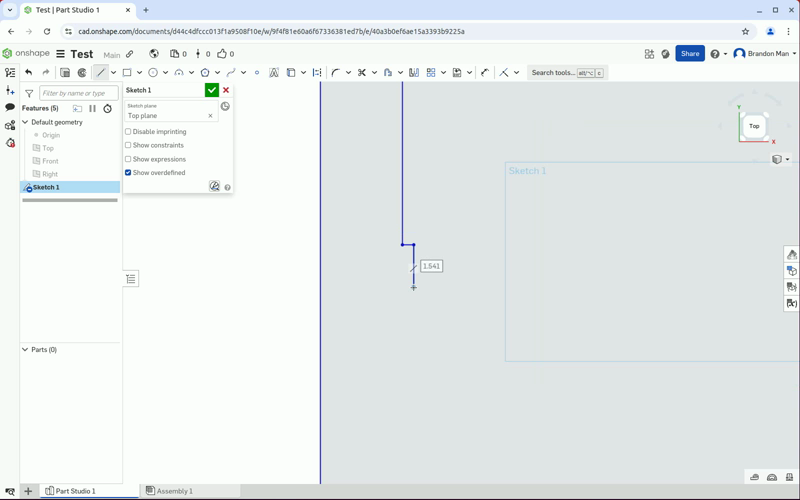
scroll(-6)
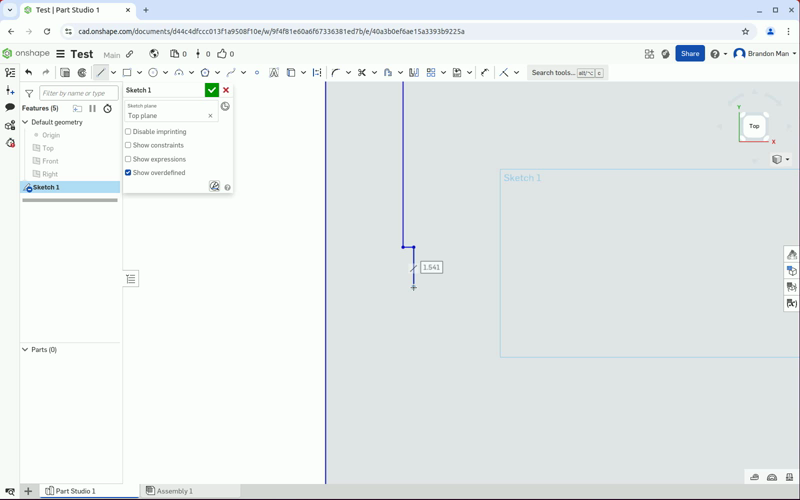
scroll(-6)
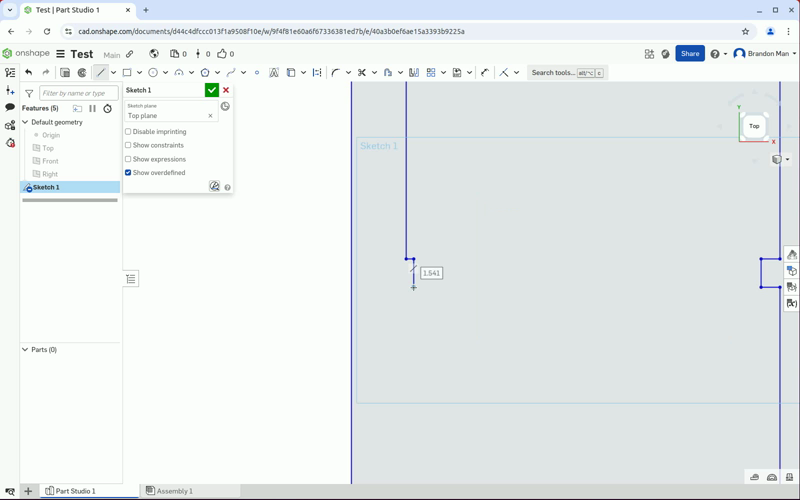
scroll(-6)
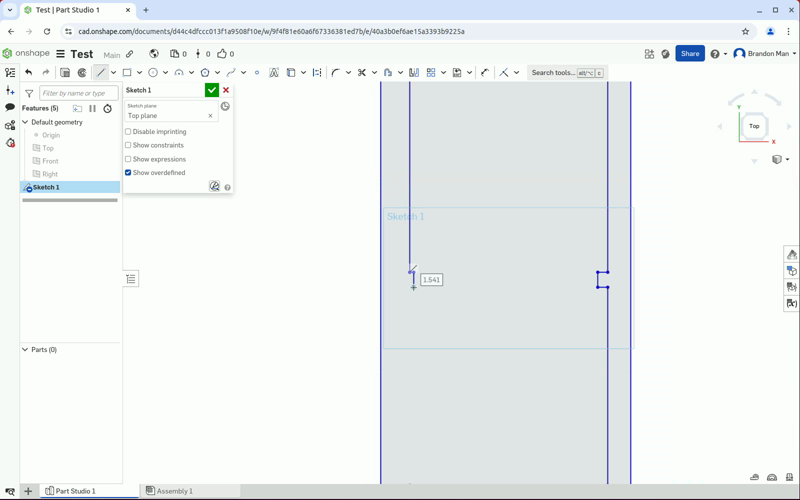
scroll(-6)
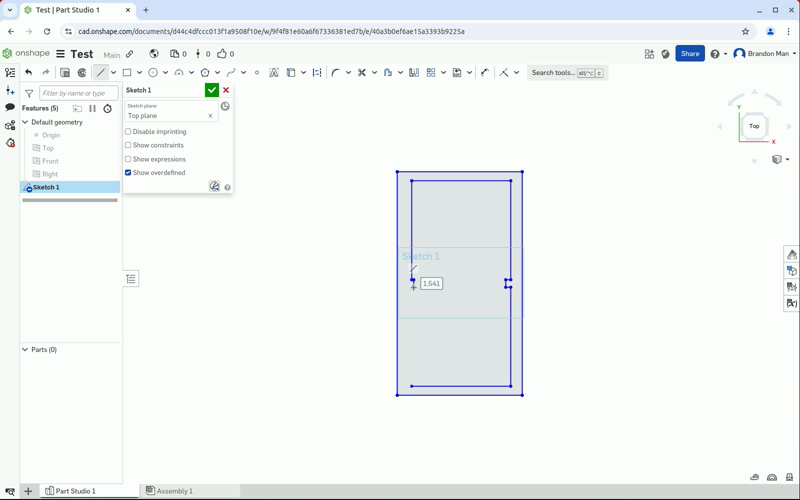
key_up(shift)
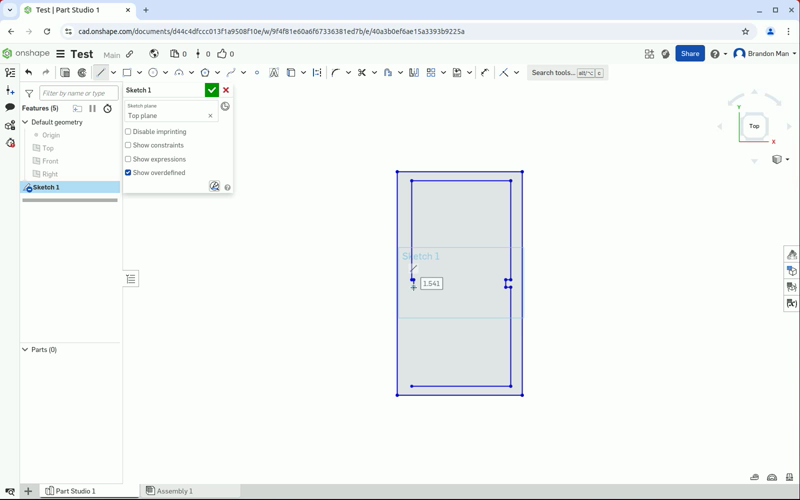
key_down(shift)
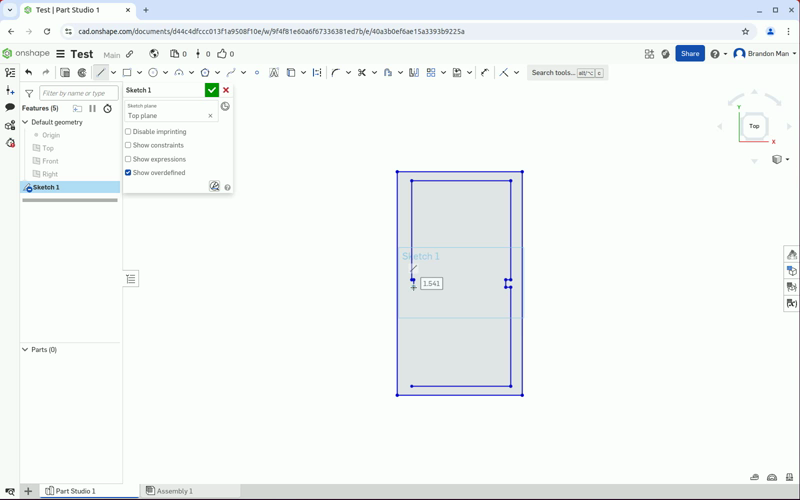
mouse_move(444, 287)
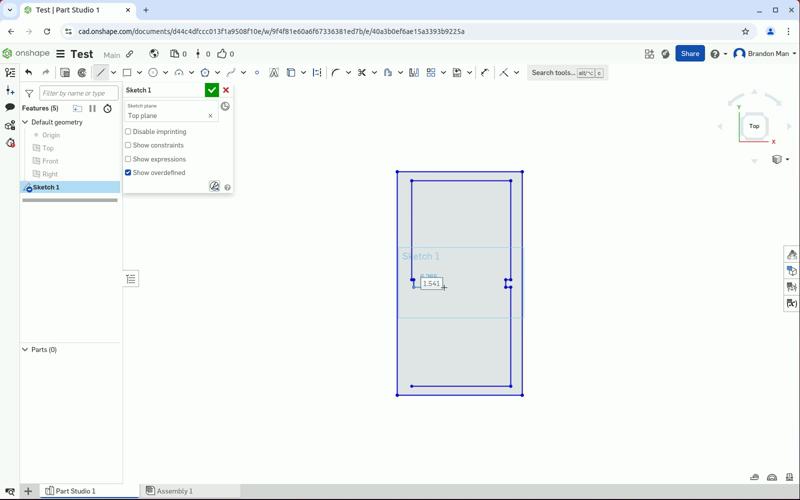
mouse_move(411, 287)
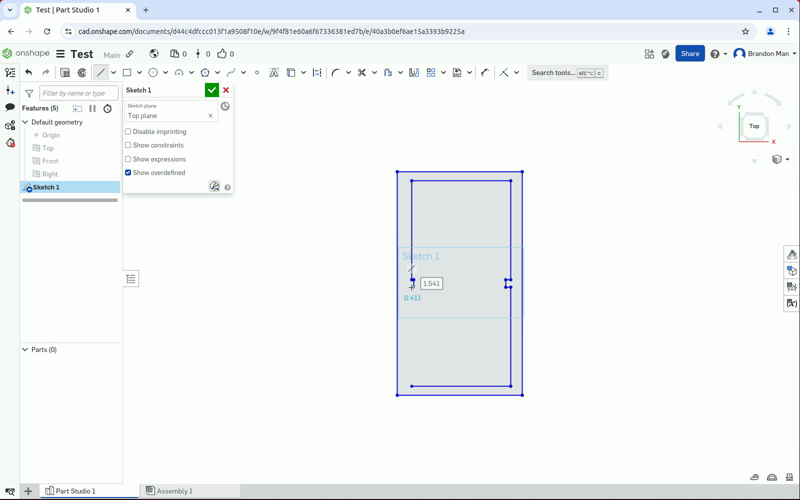
scroll(6)
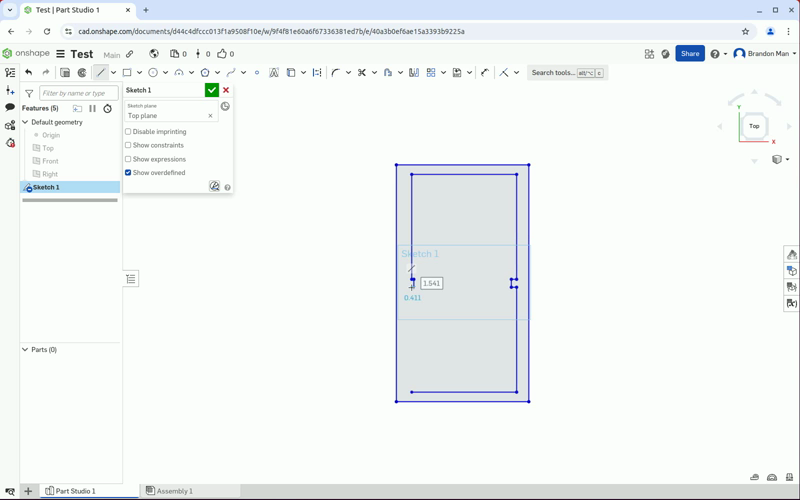
scroll(6)
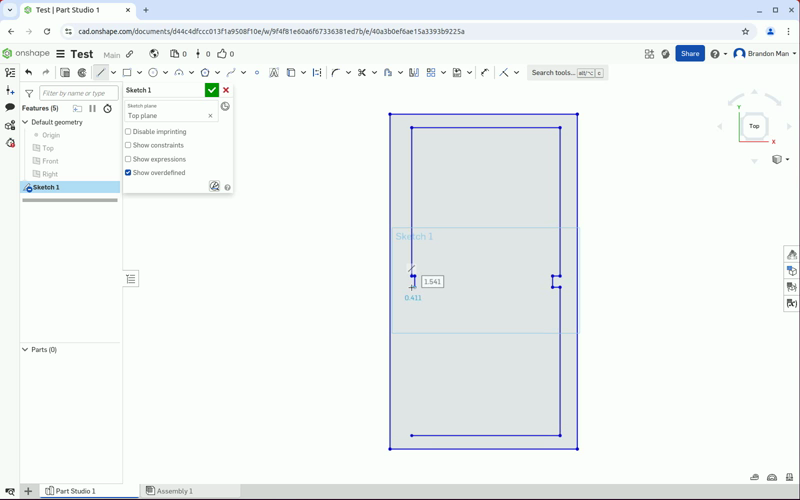
scroll(6)
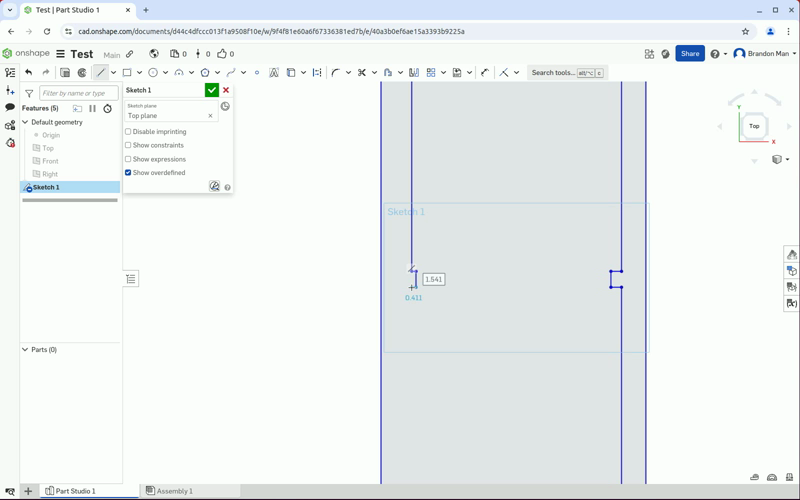
scroll(6)
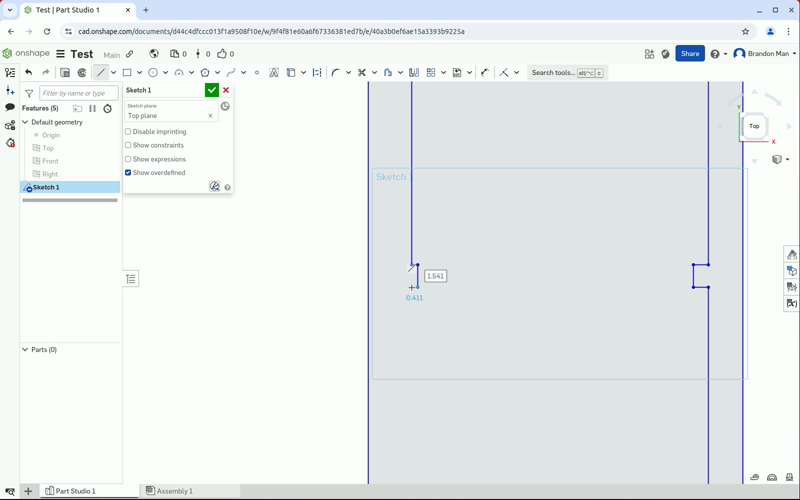
scroll(6)
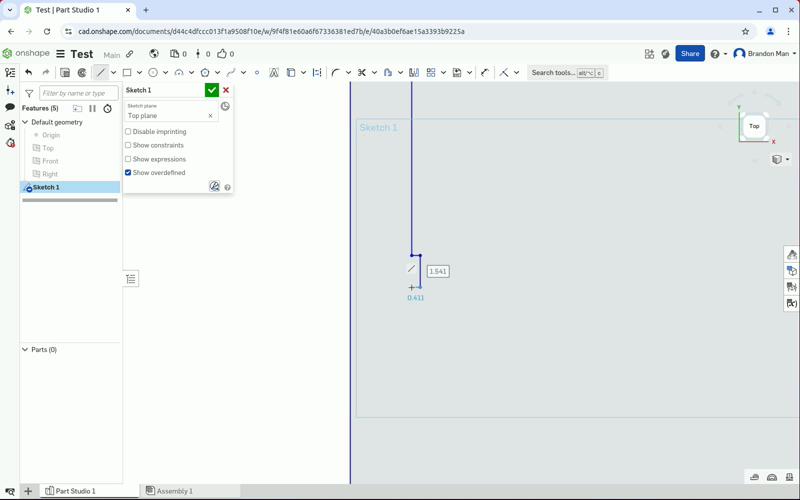
scroll(6)
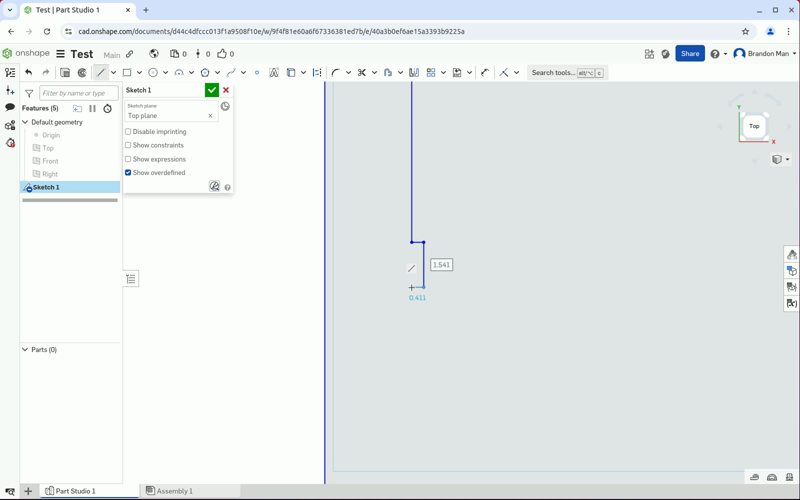
scroll(6)
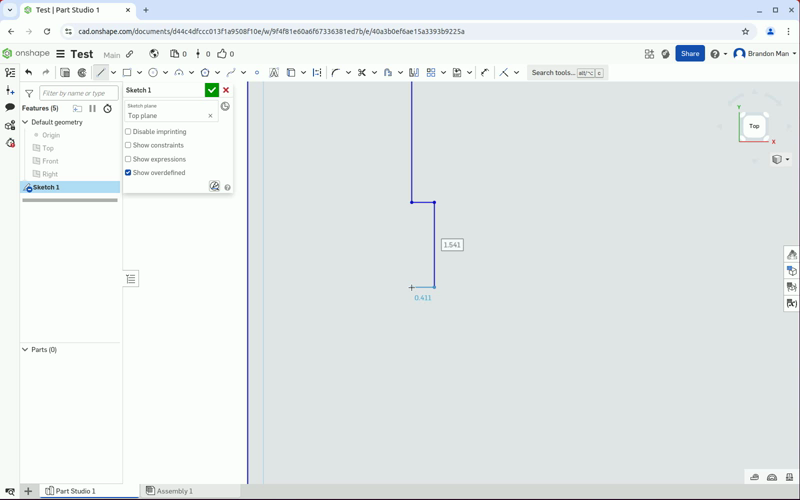
click(411, 287)
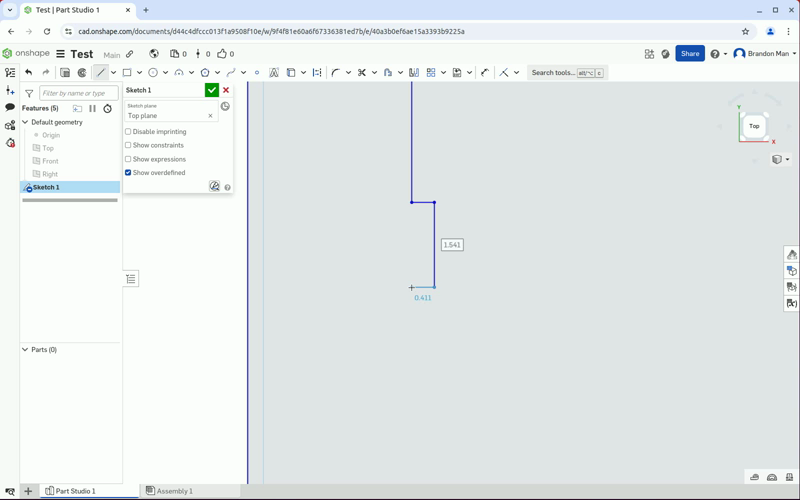
scroll(-6)
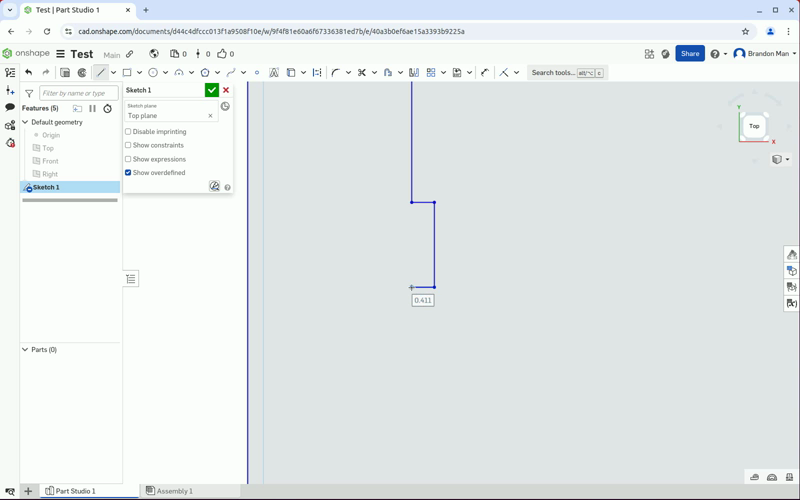
scroll(-6)
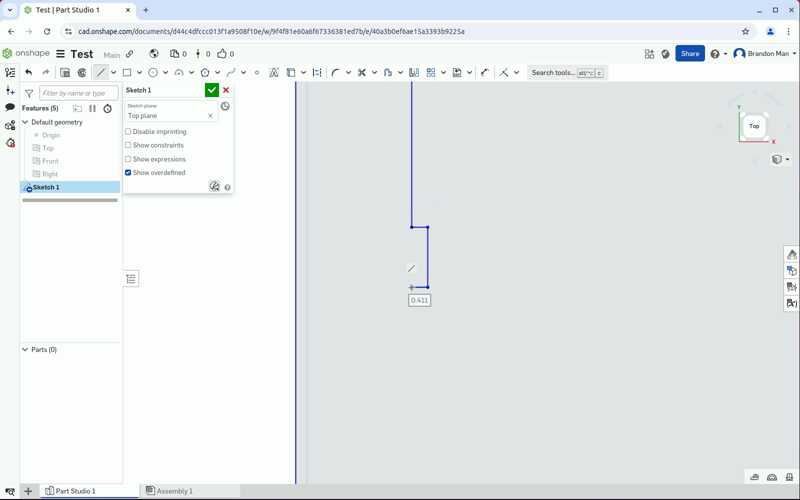
scroll(-6)
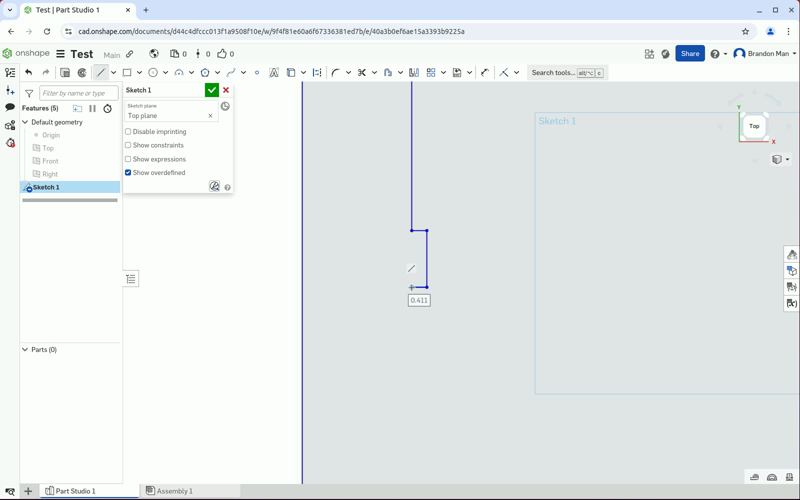
scroll(-6)
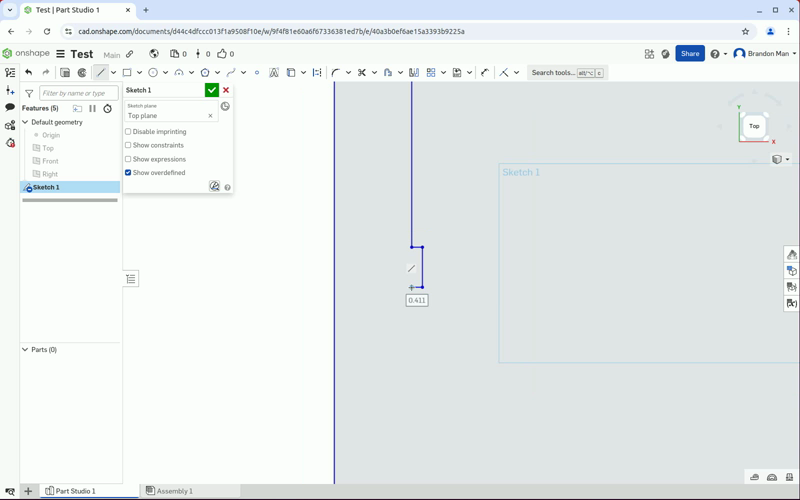
scroll(-6)
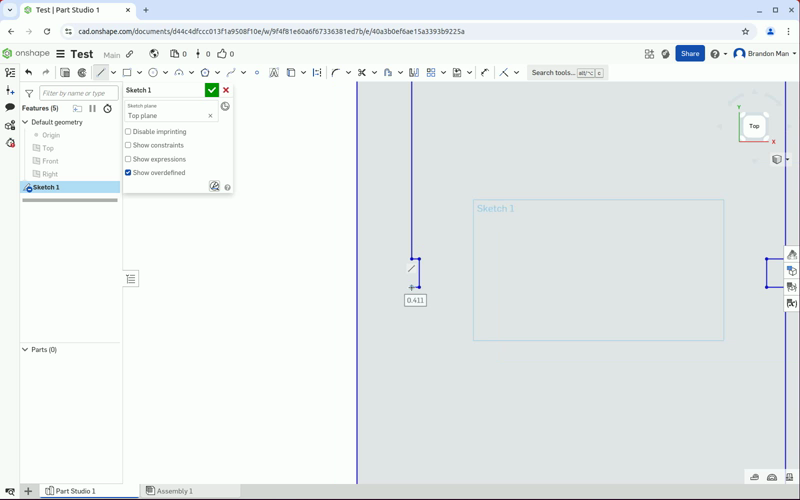
scroll(-6)
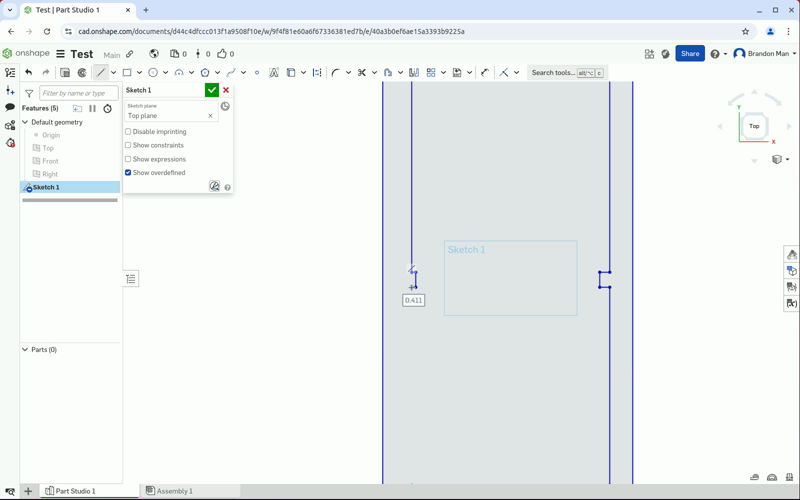
scroll(-6)
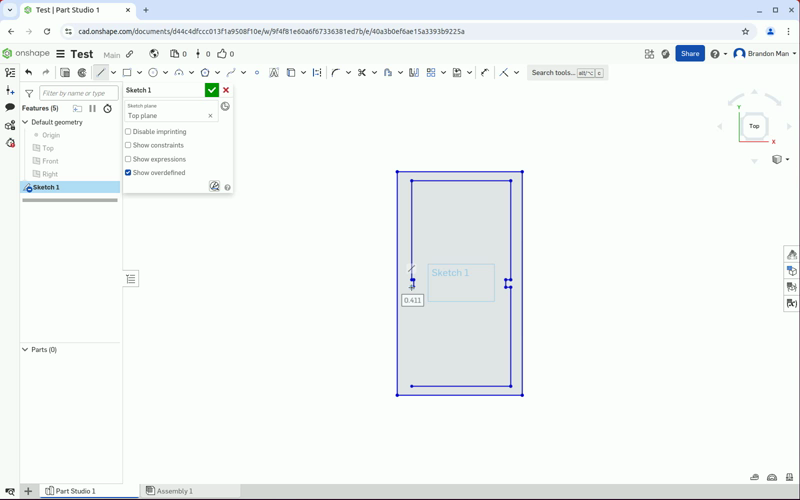
key_up(shift)
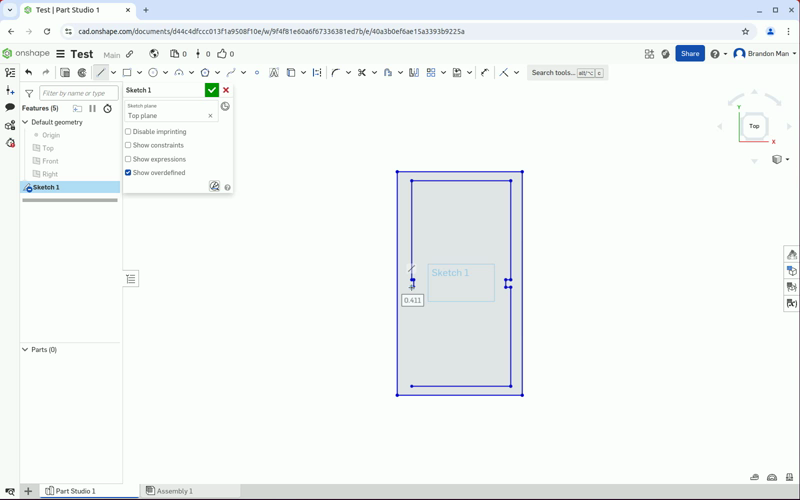
key_down(shift)
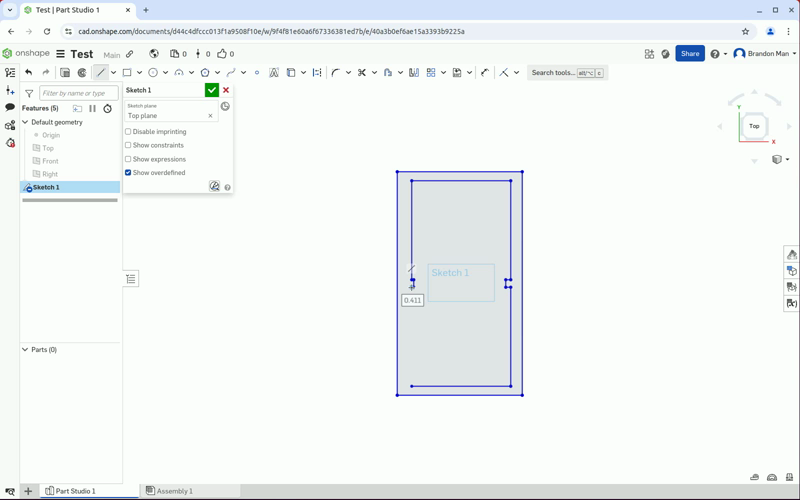
mouse_move(411, 386)
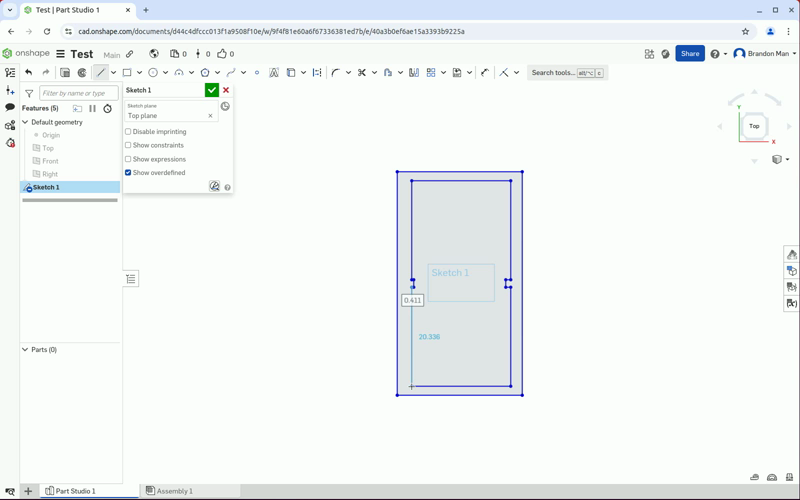
key_up(shift)
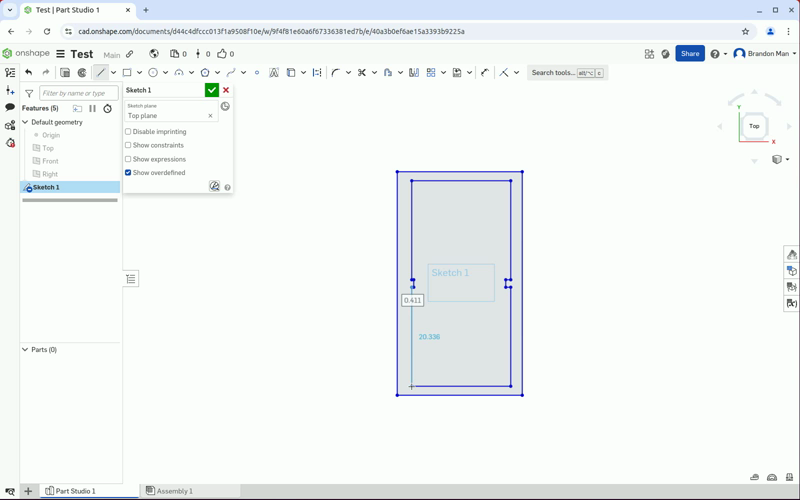
click(411, 386)
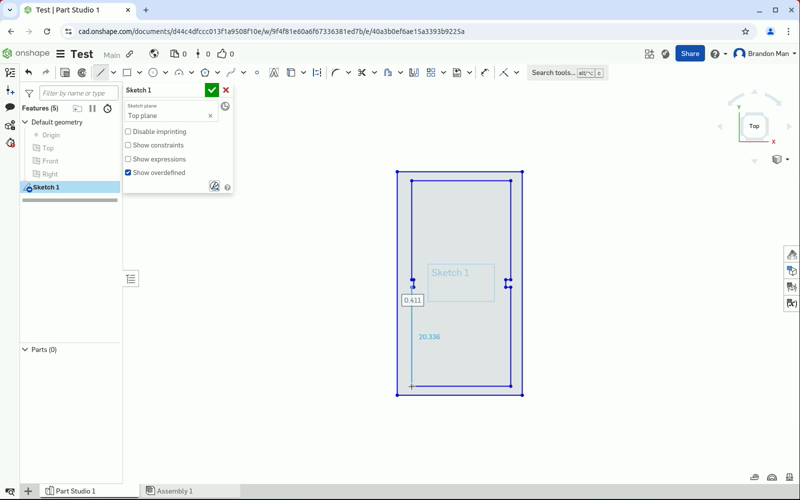
key(esc)
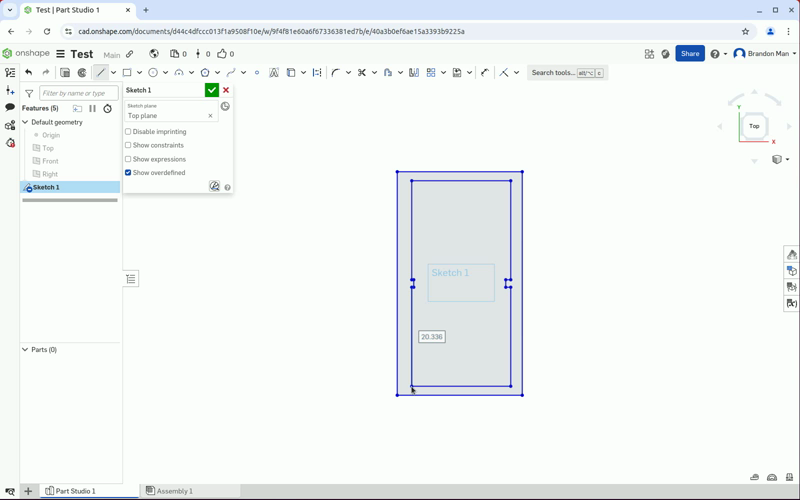
mouse_move(403, 182)
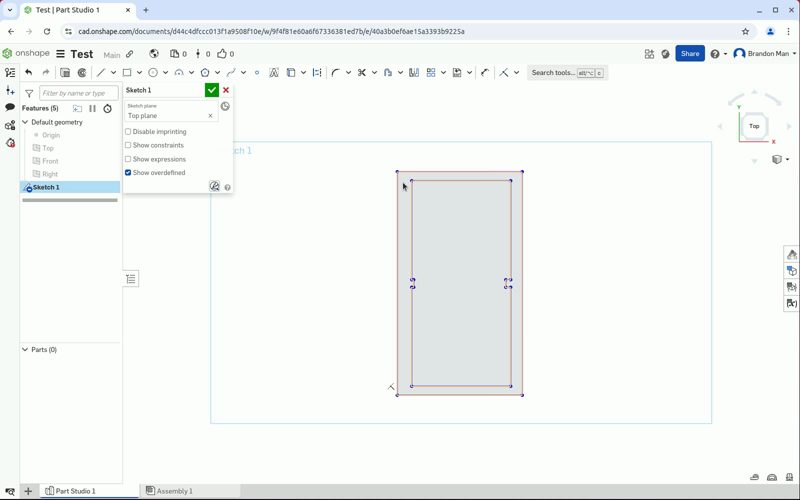
click(403, 182)
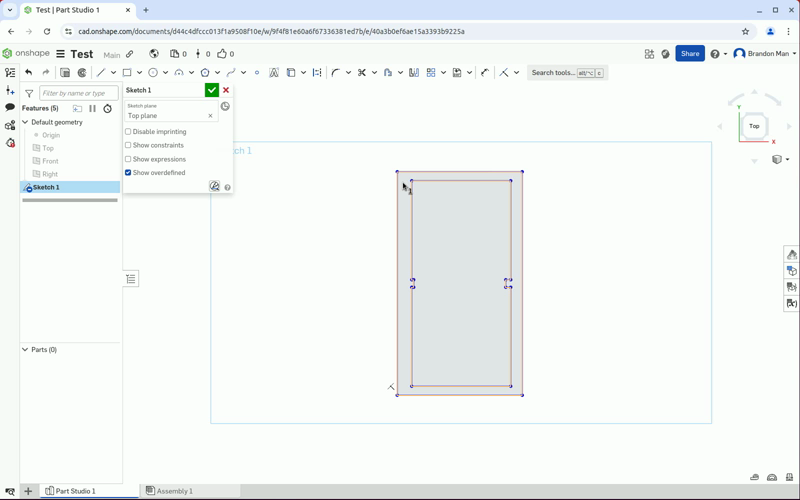
mouse_move(73, 352)
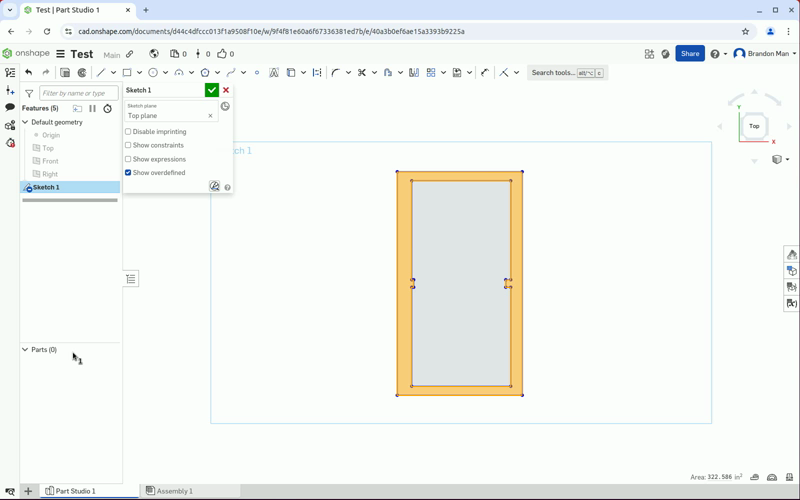
key(shift+y)
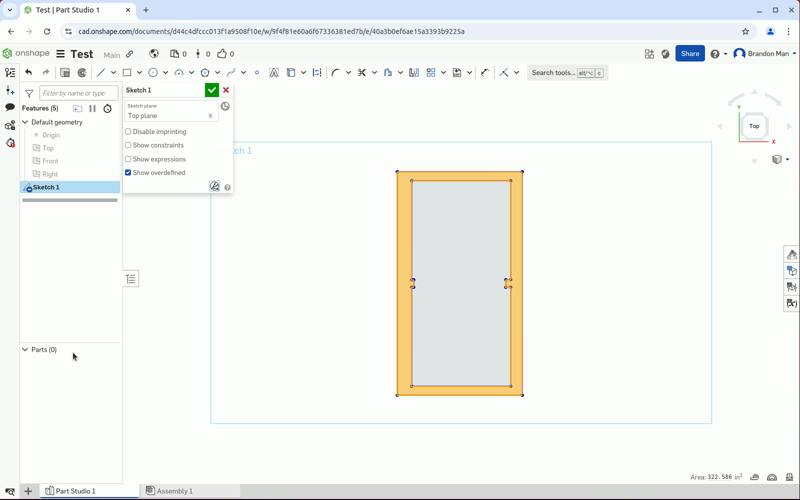
key(shift+e)
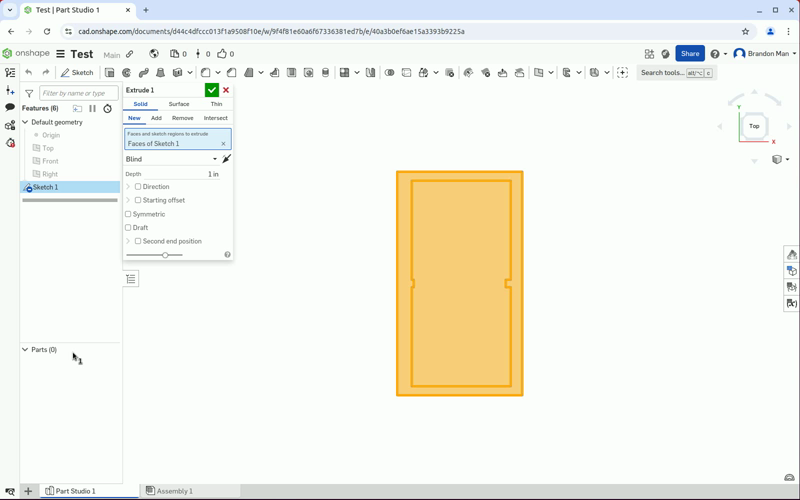
mouse_move(143, 106)
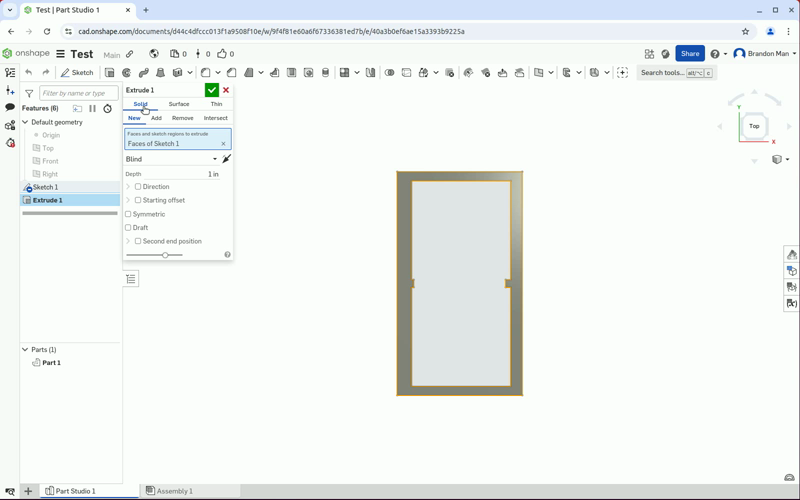
click(143, 106)
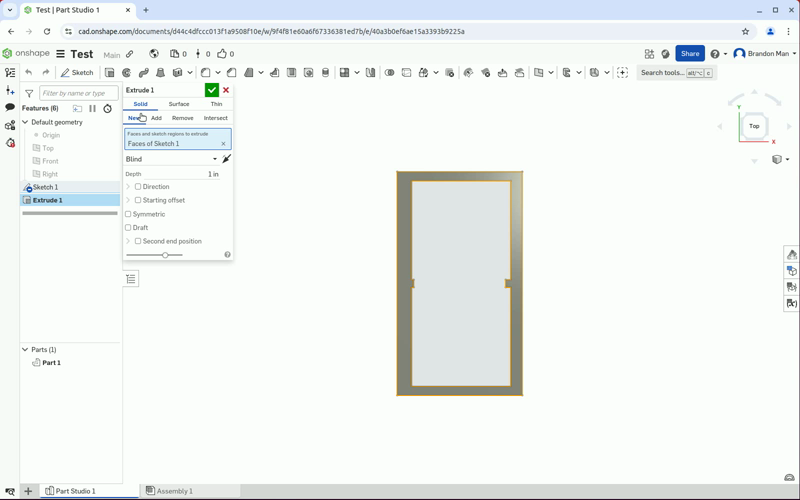
mouse_move(137, 120)
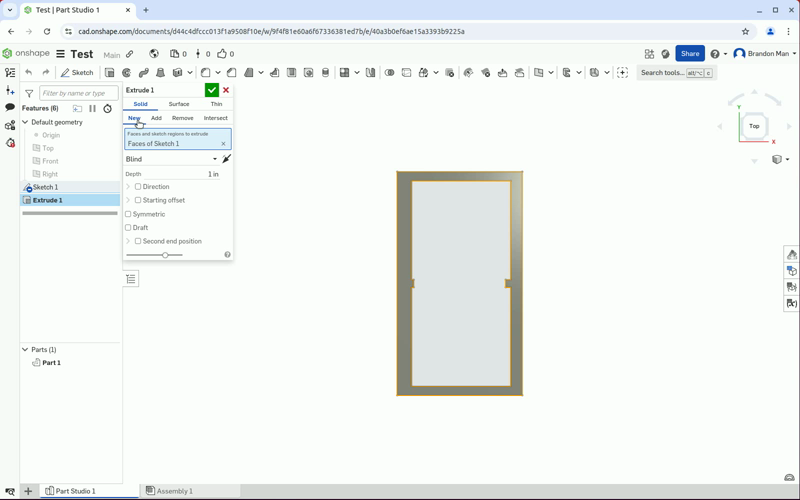
click(137, 120)
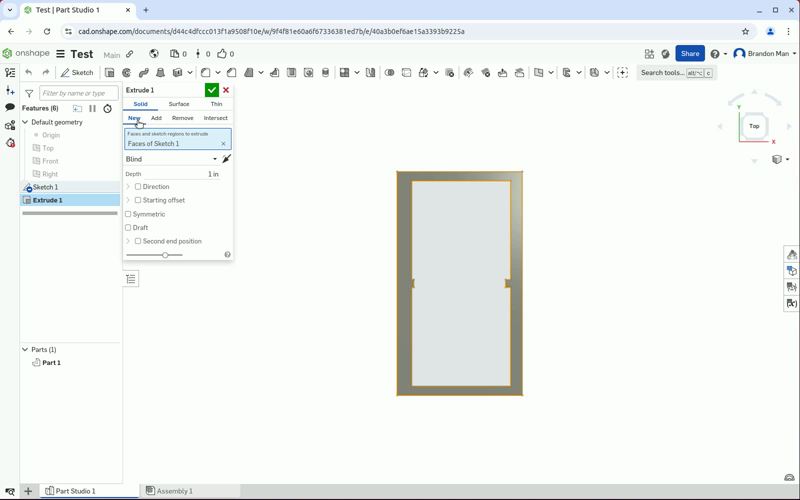
key(tab, 4)
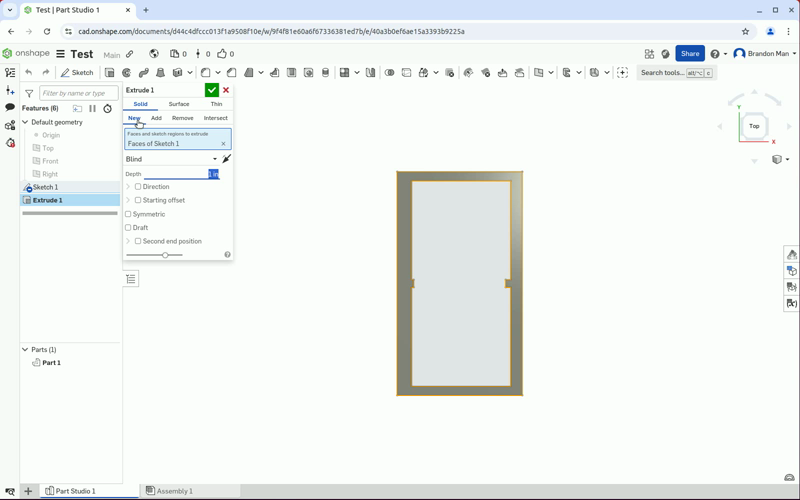
text(0.722)
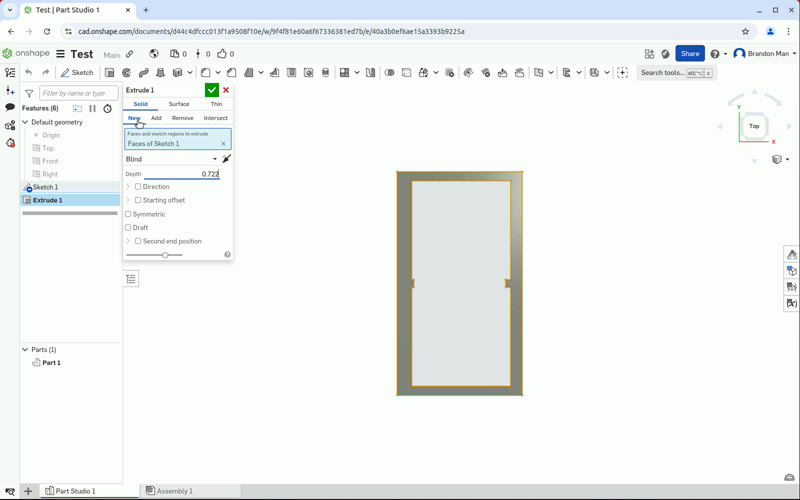
key(enter)
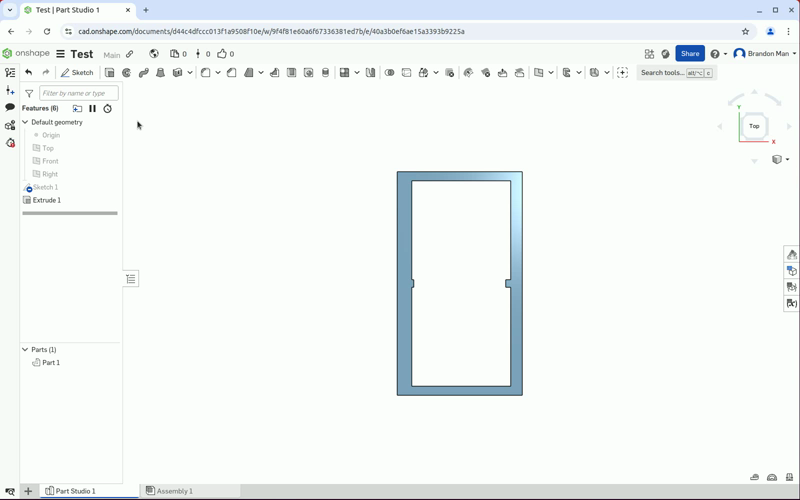
key(shift+h)
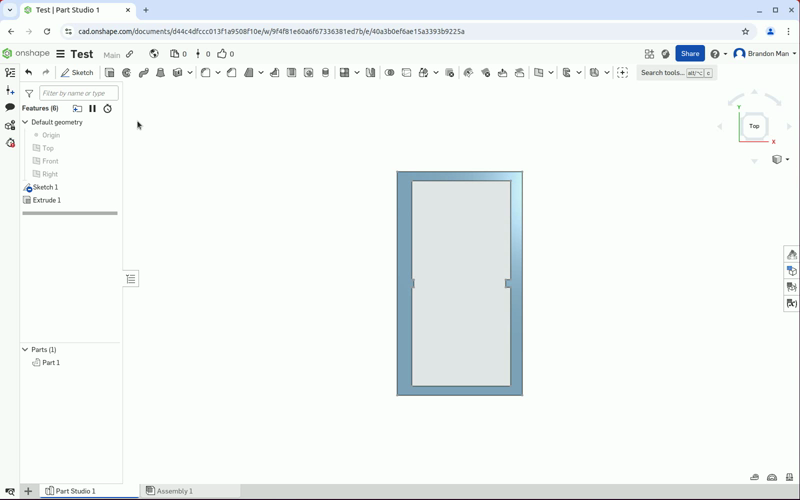
key(shift+h)
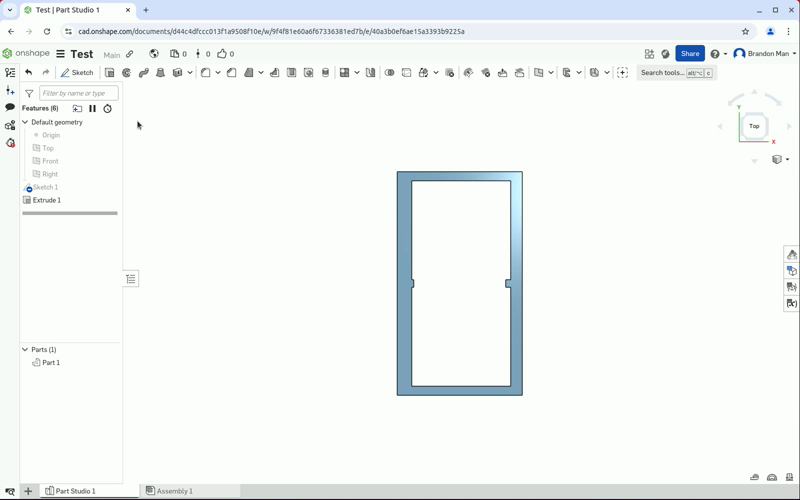
mouse_move(73, 189)
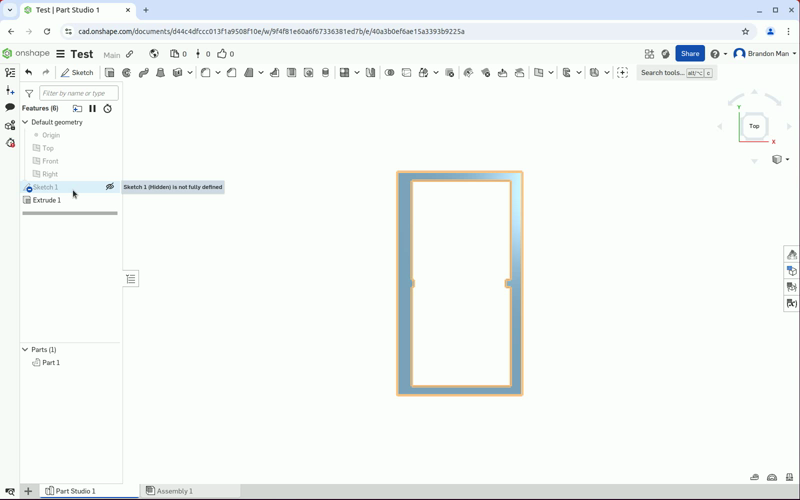
click(73, 189)
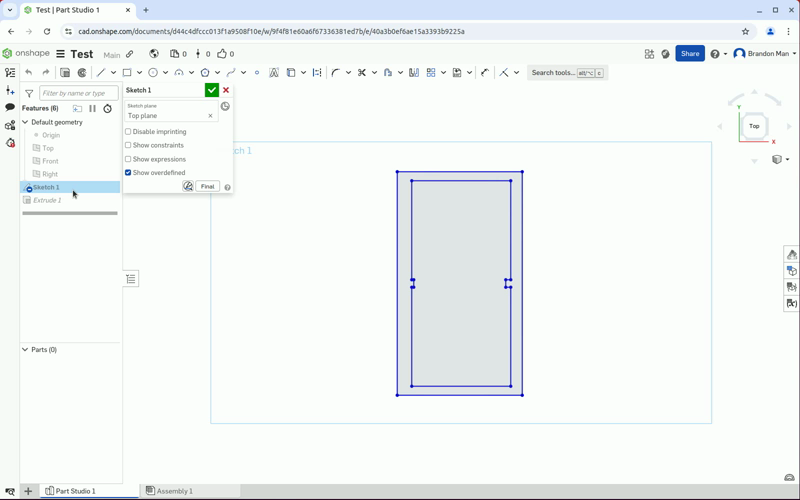
mouse_move(229, 92)
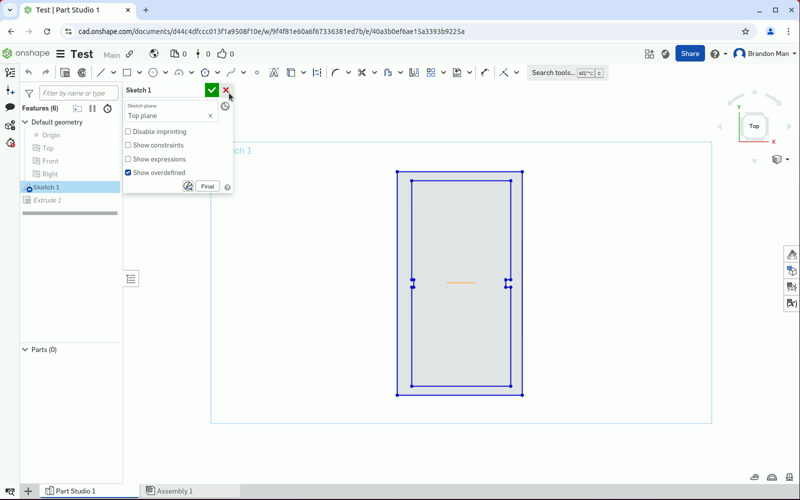
click(229, 92)
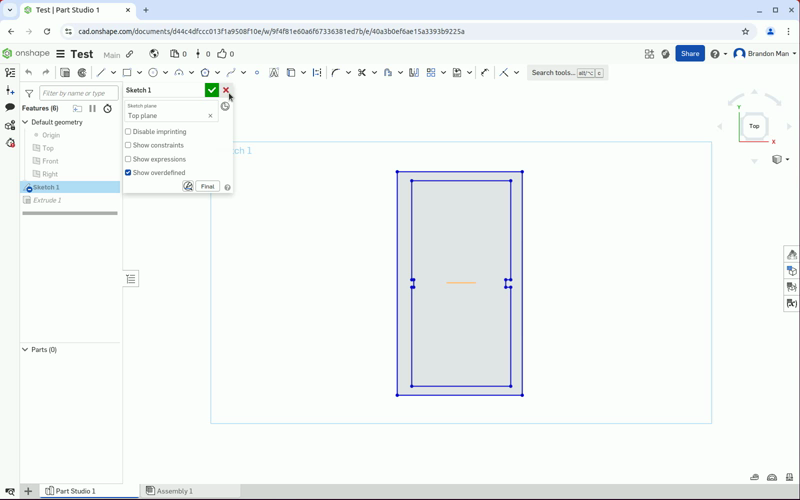
key(shift+s)
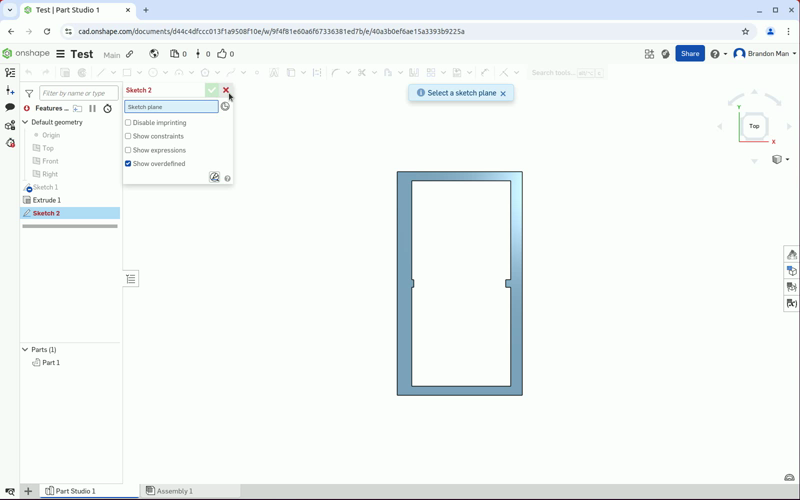
mouse_move(73, 150)
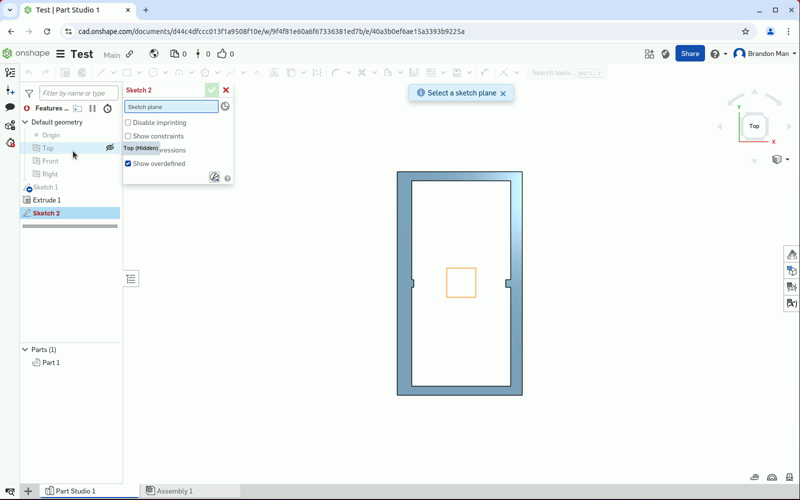
click(73, 150)
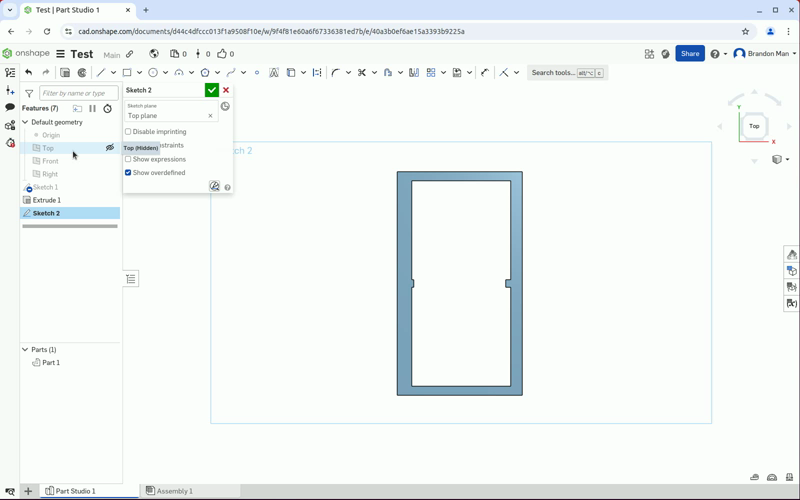
mouse_move(73, 352)
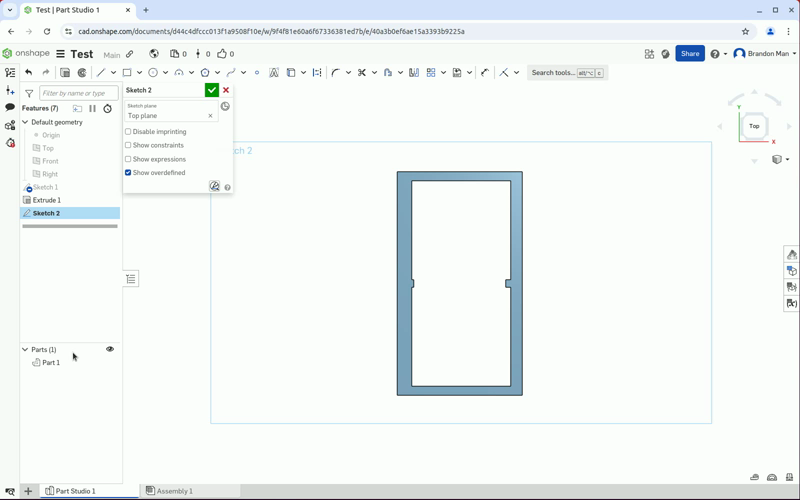
key(y)
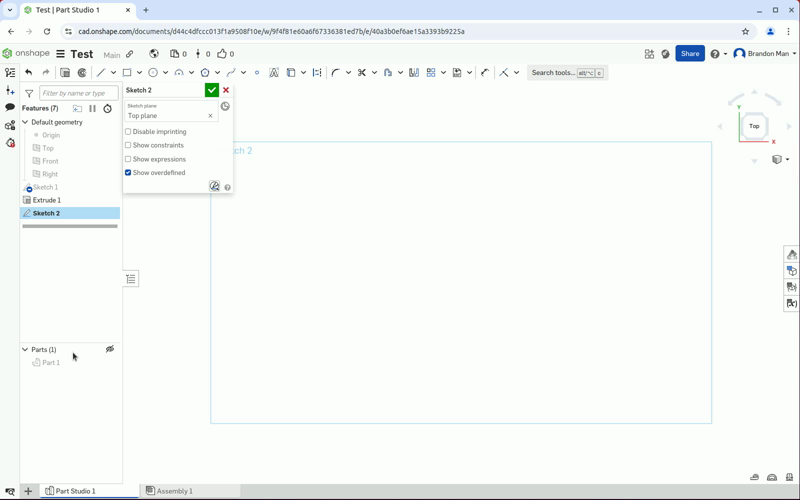
key(l)
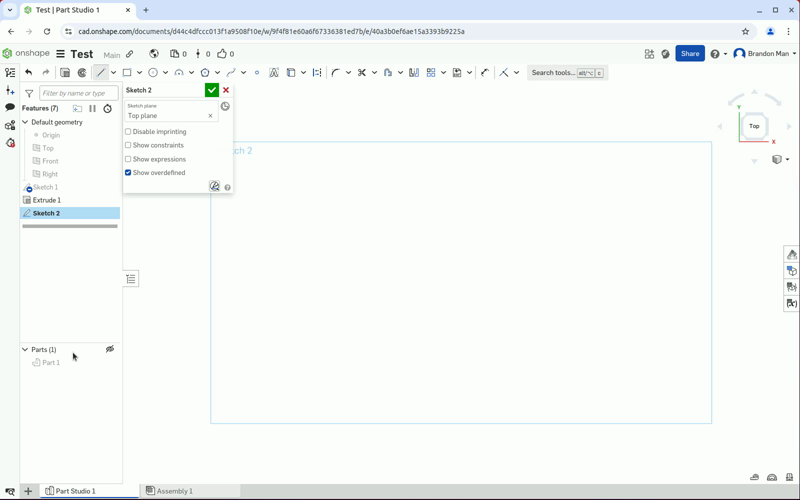
key_down(shift)
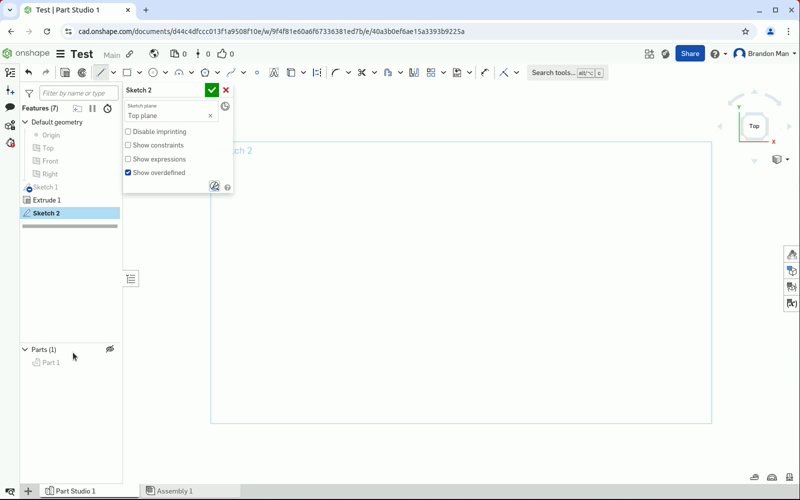
mouse_move(413, 286)
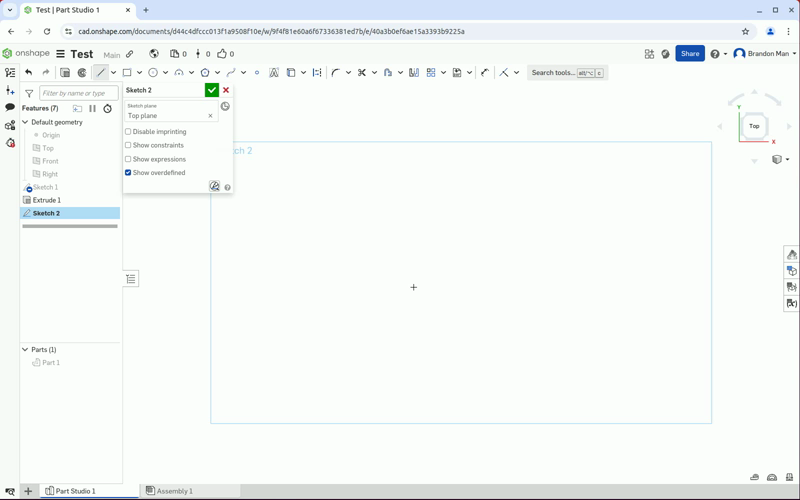
click(413, 286)
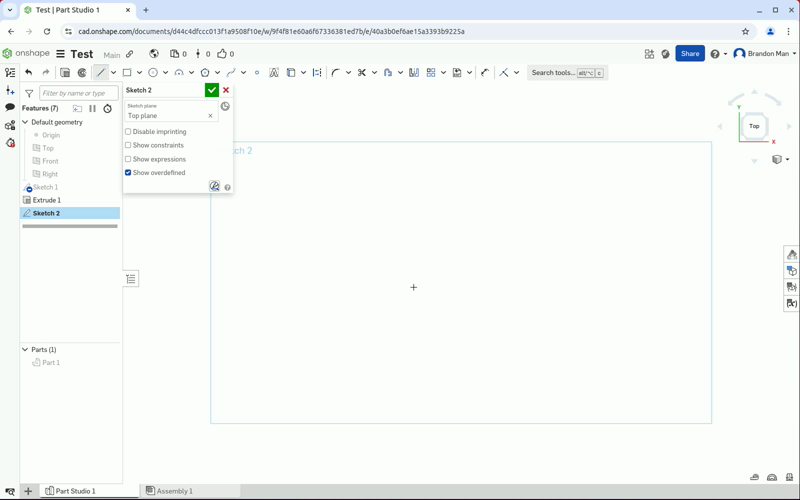
key_up(shift)
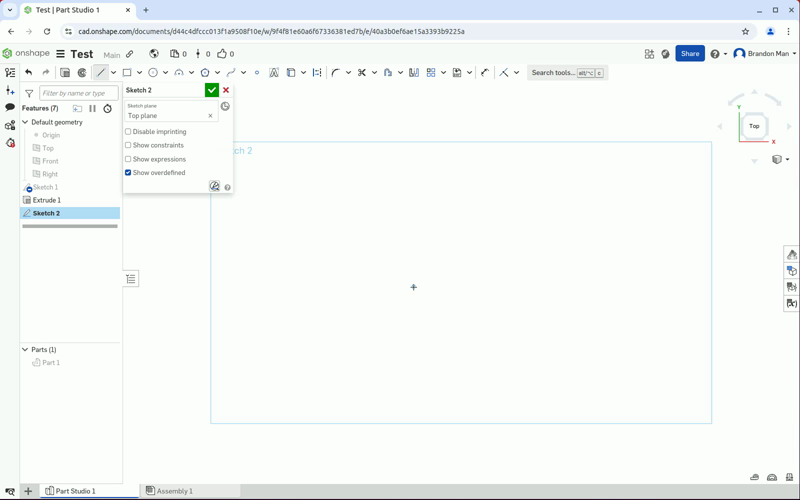
key_down(shift)
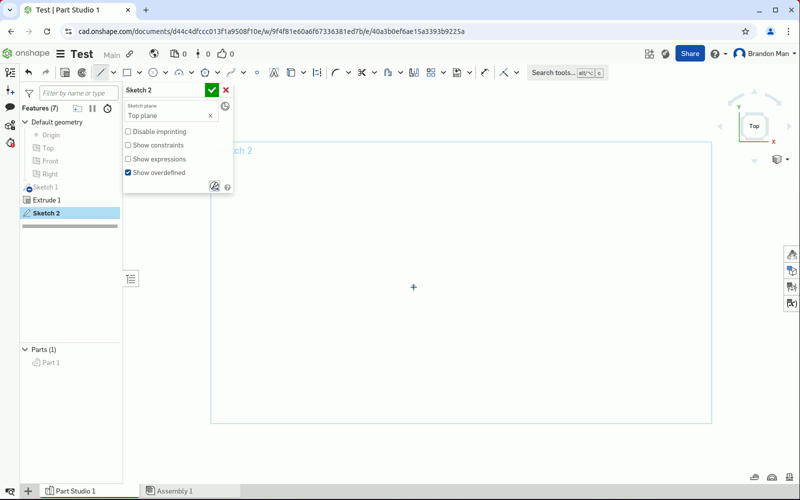
mouse_move(506, 286)
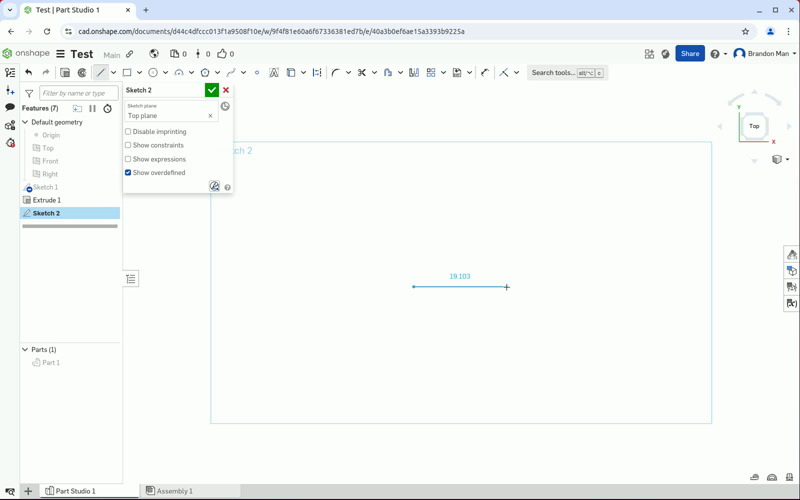
click(506, 286)
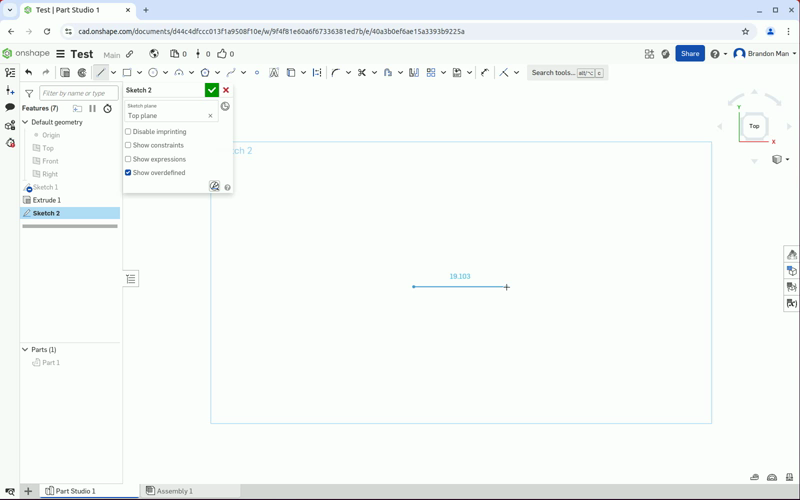
key_up(shift)
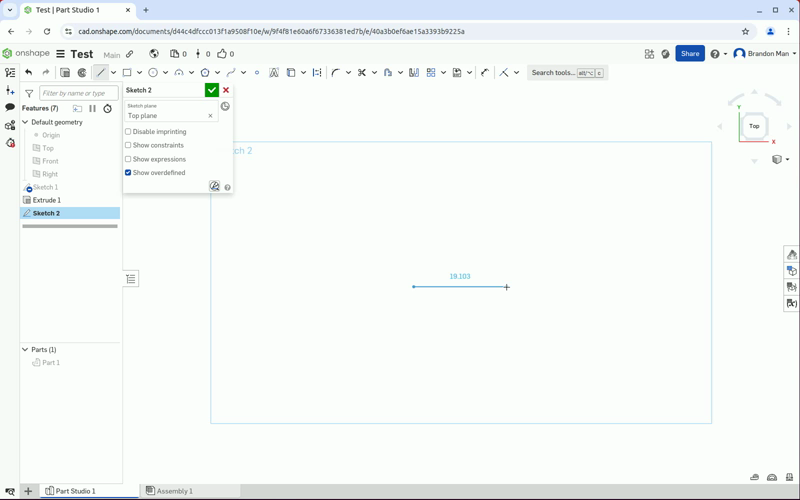
key_down(shift)
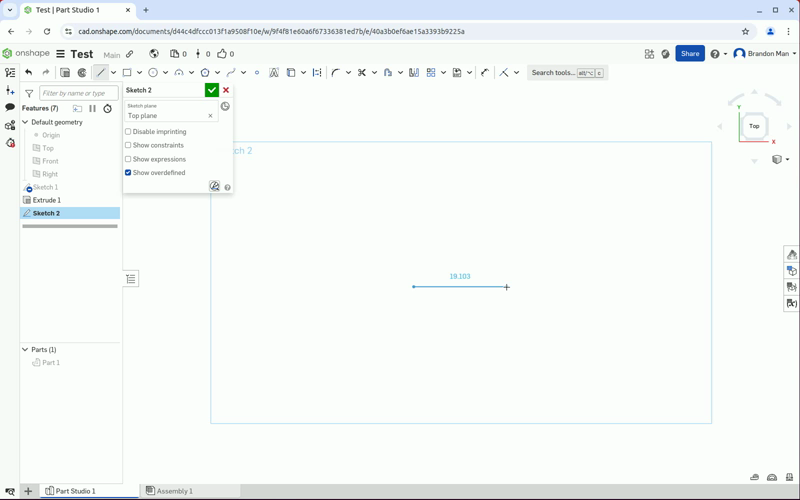
mouse_move(536, 286)
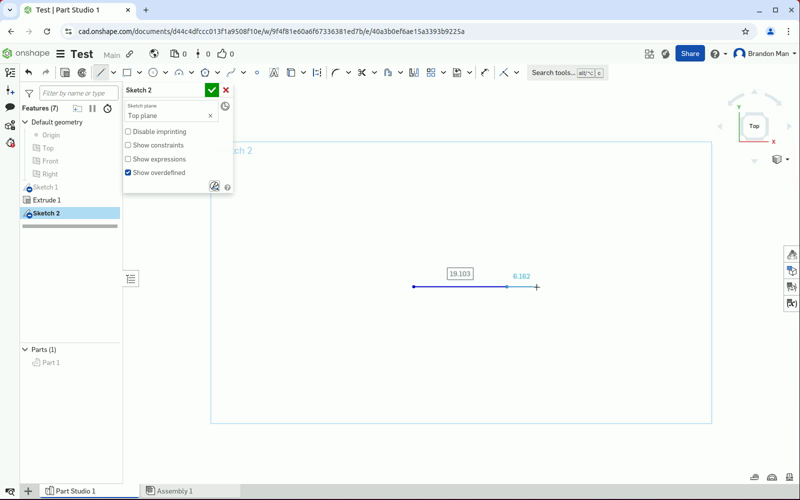
mouse_move(506, 279)
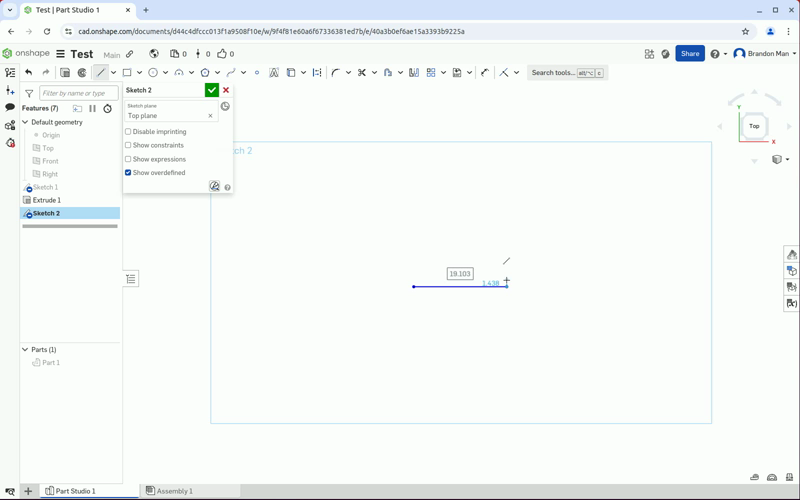
scroll(6)
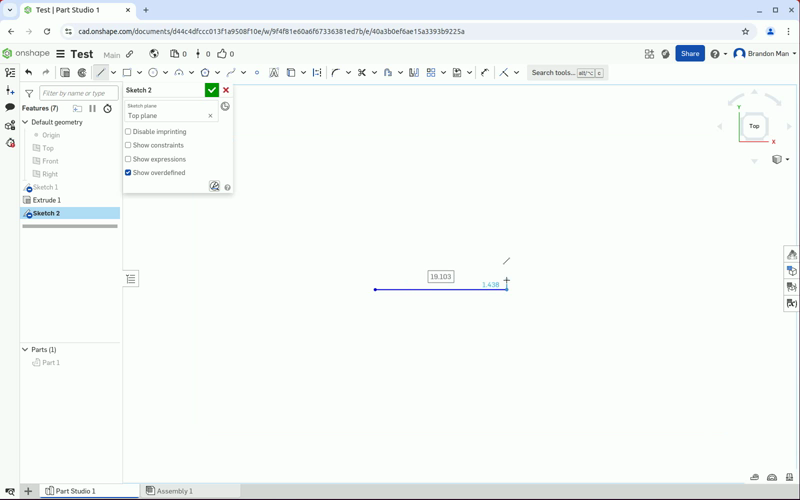
scroll(6)
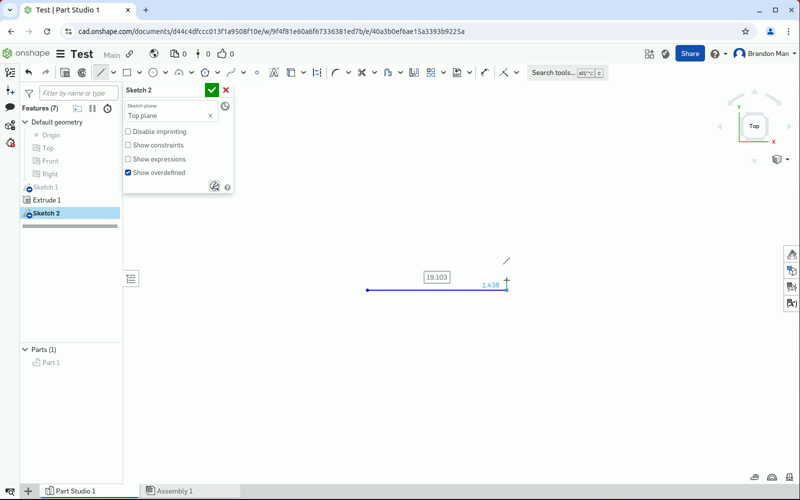
scroll(6)
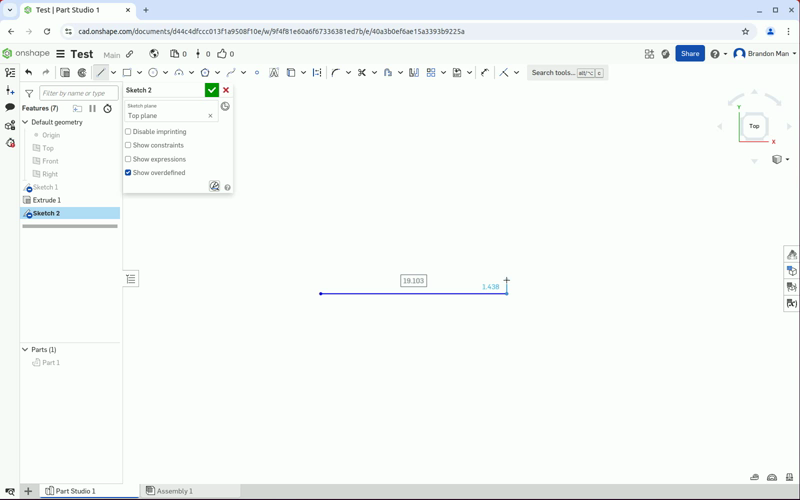
scroll(6)
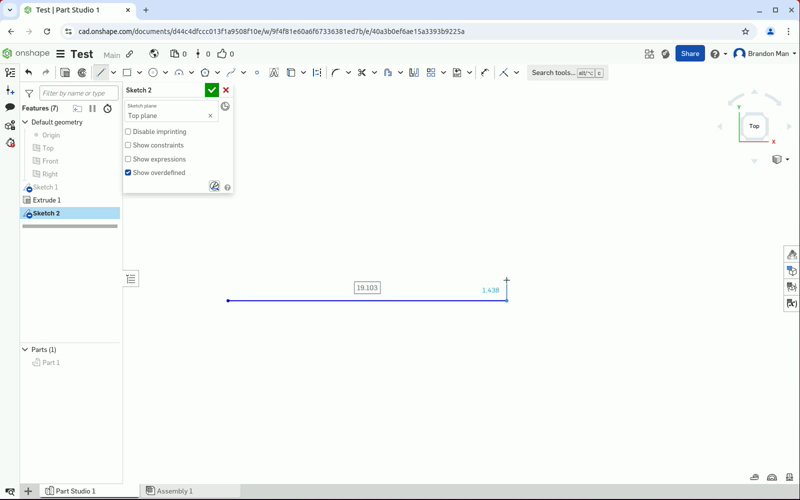
scroll(6)
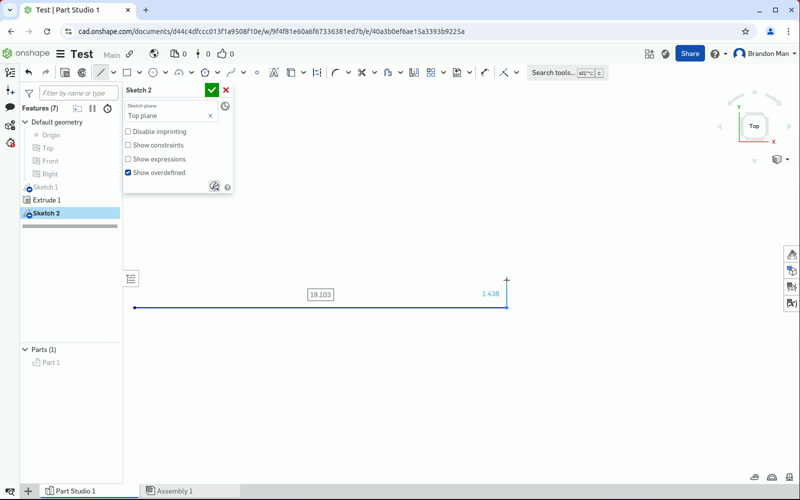
scroll(6)
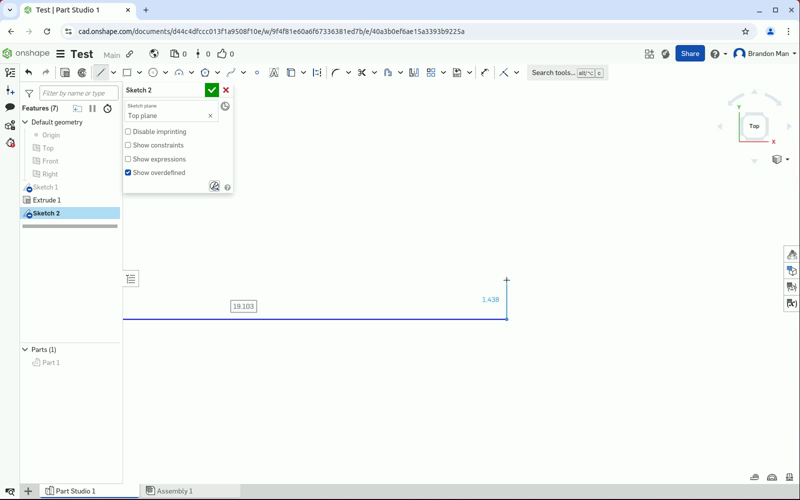
scroll(6)
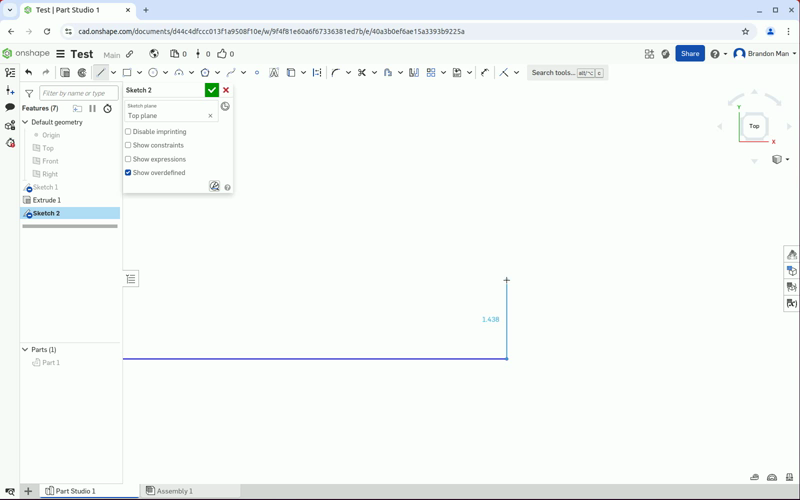
click(506, 279)
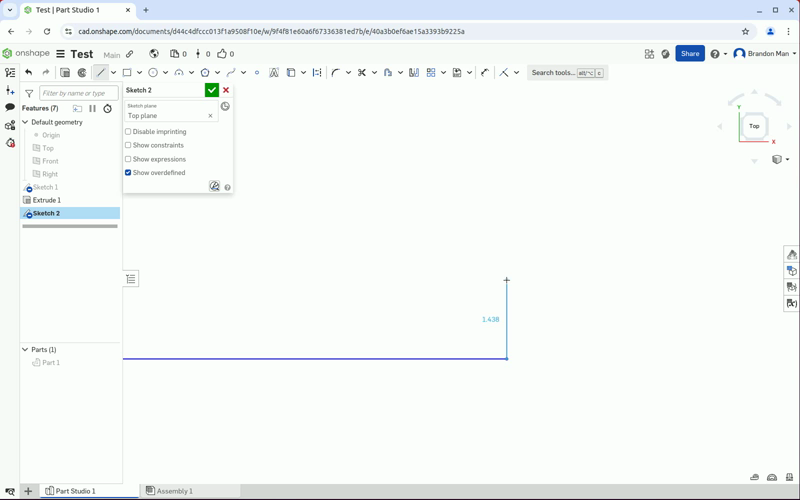
scroll(-6)
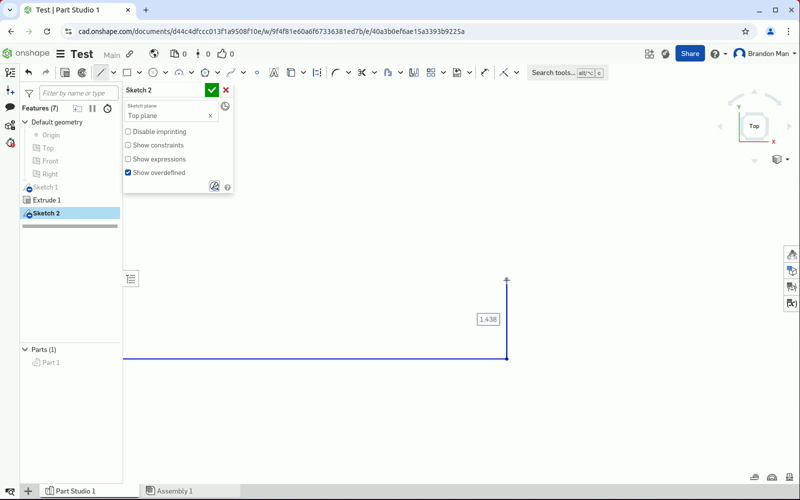
scroll(-6)
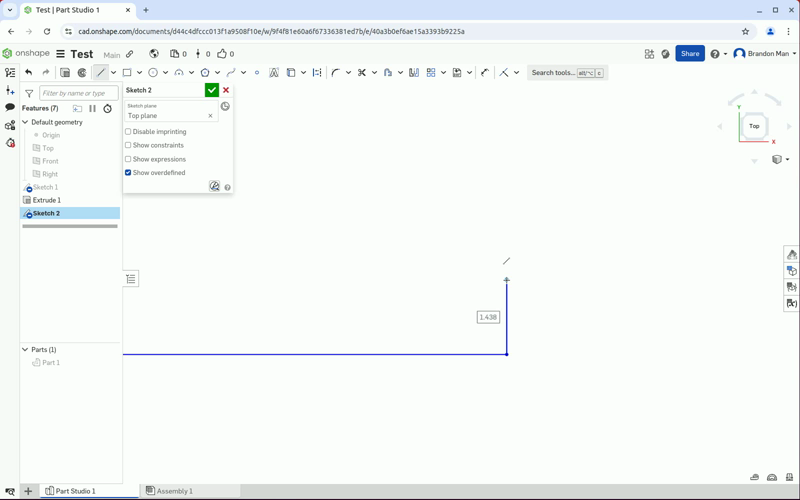
scroll(-6)
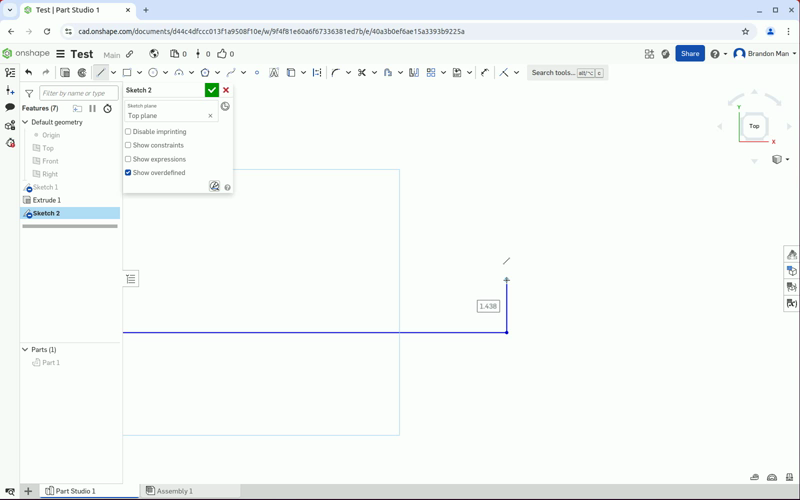
scroll(-6)
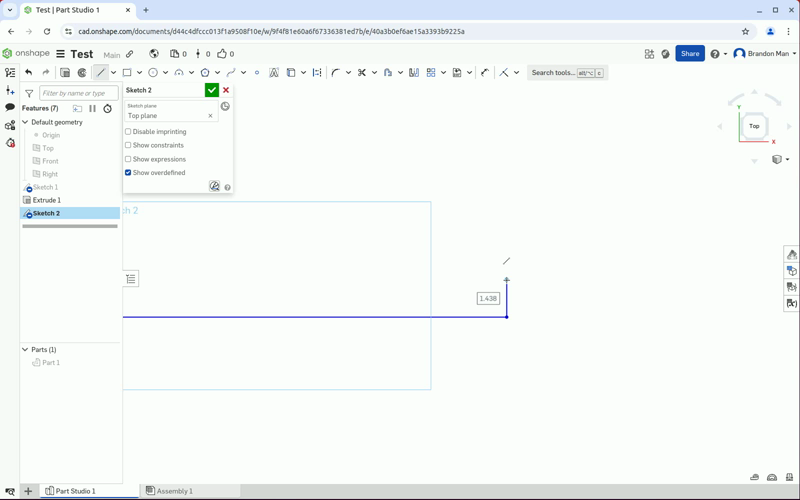
scroll(-6)
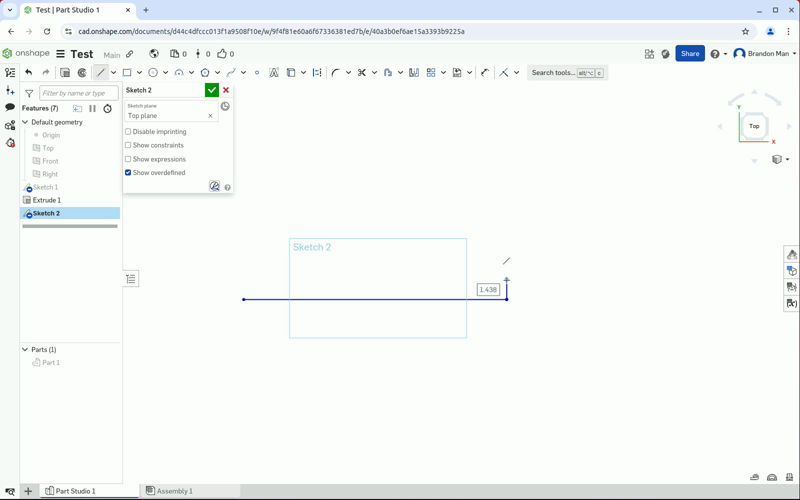
scroll(-6)
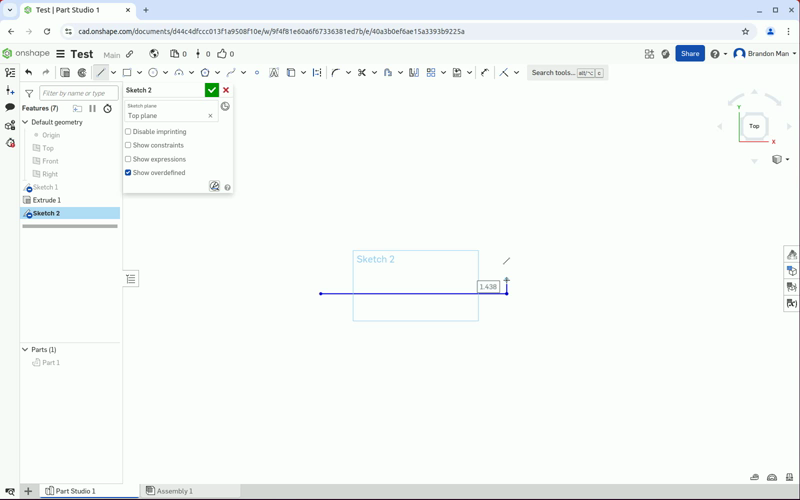
scroll(-6)
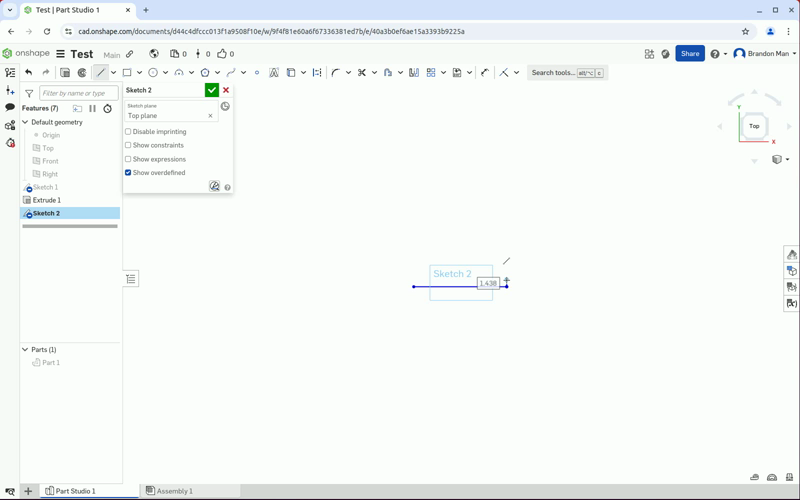
key_up(shift)
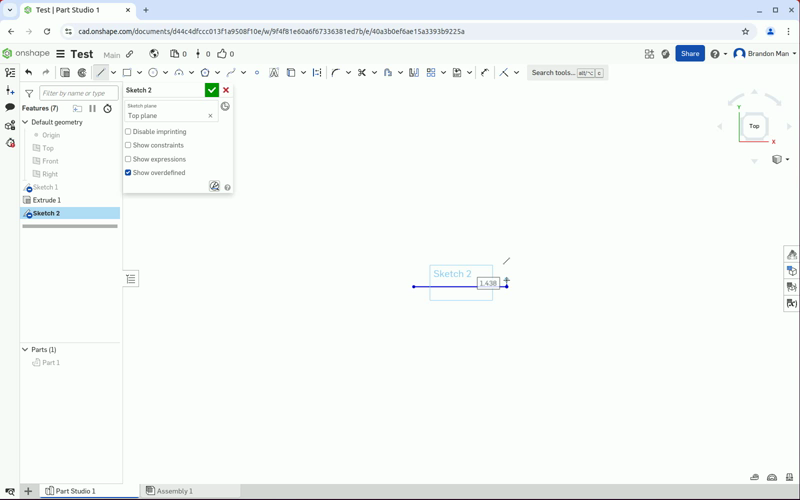
key_down(shift)
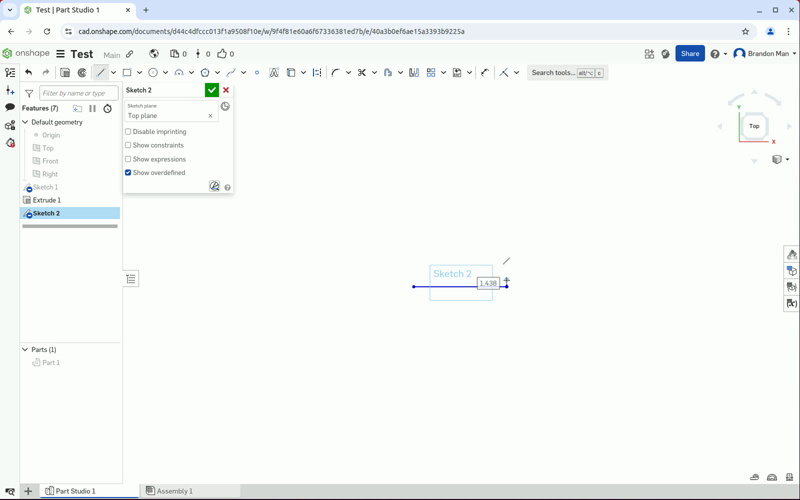
mouse_move(413, 279)
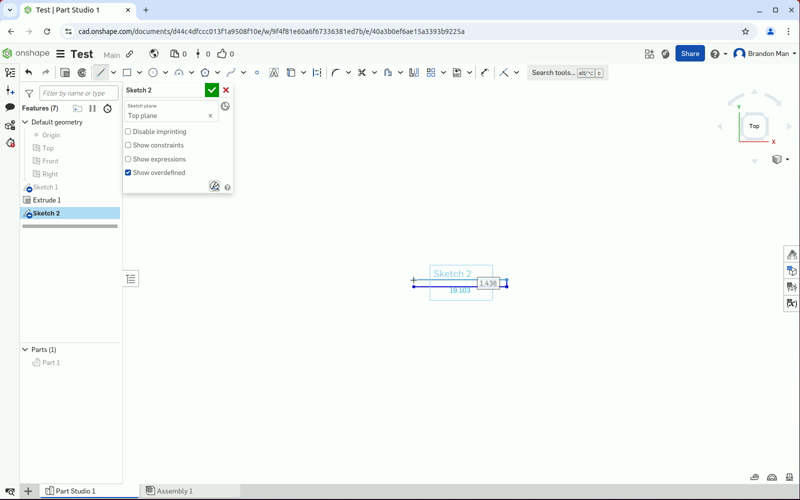
click(413, 279)
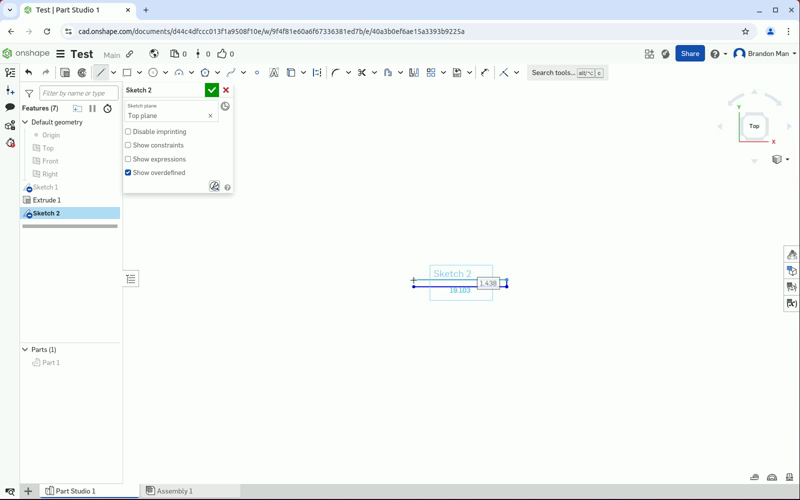
key_up(shift)
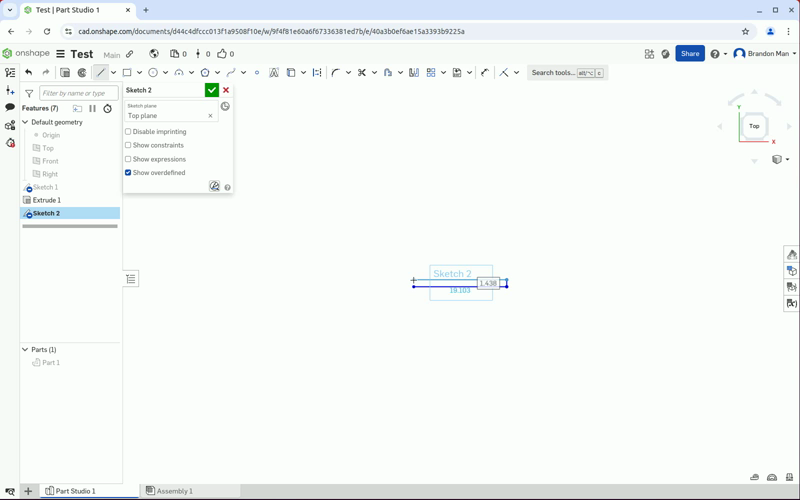
mouse_move(444, 279)
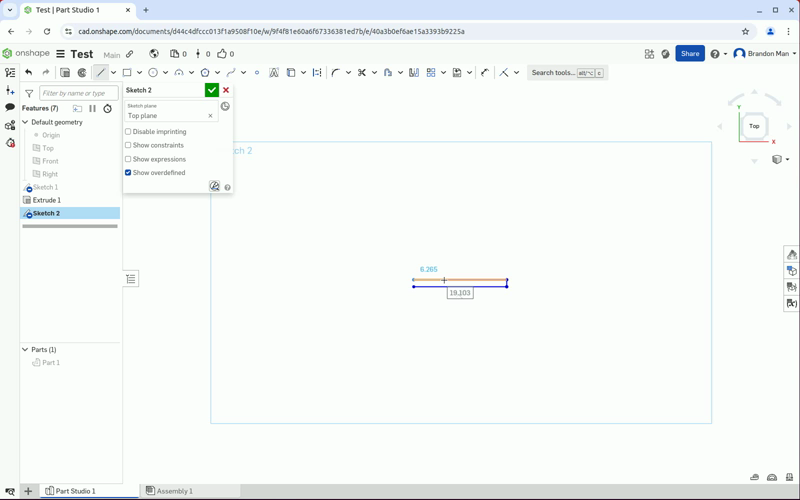
key_down(shift)
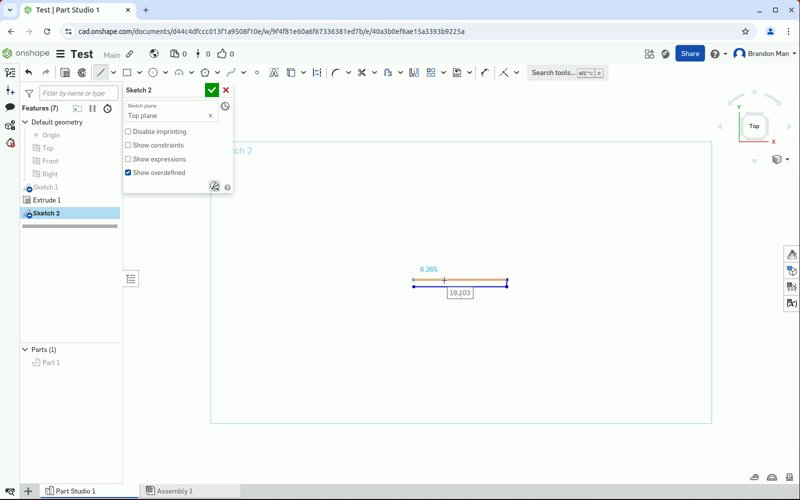
mouse_move(413, 286)
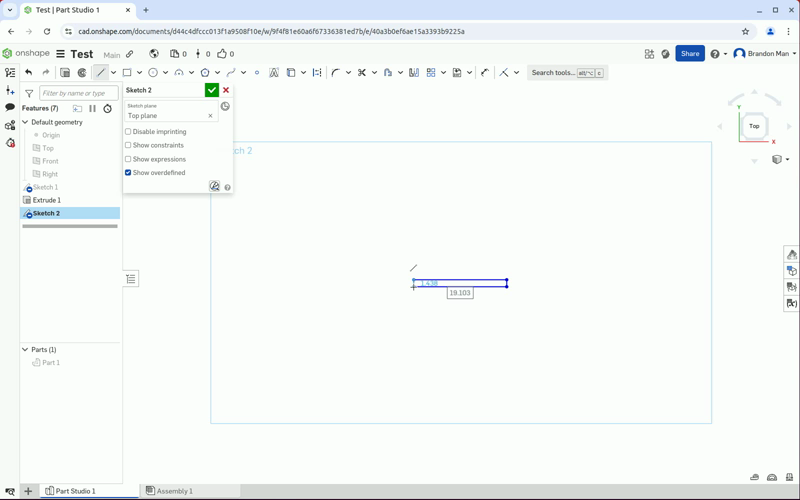
scroll(6)
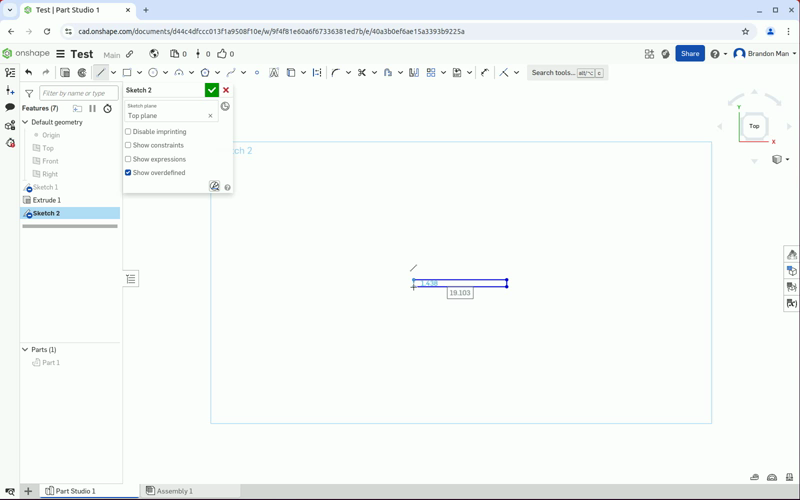
scroll(6)
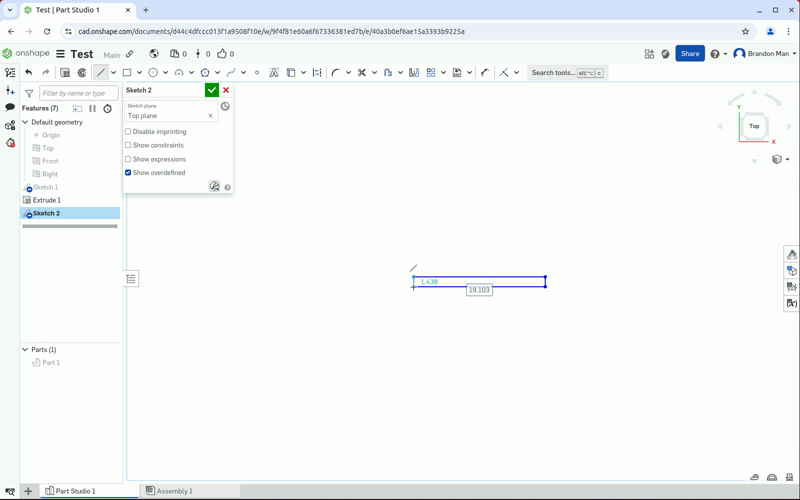
scroll(6)
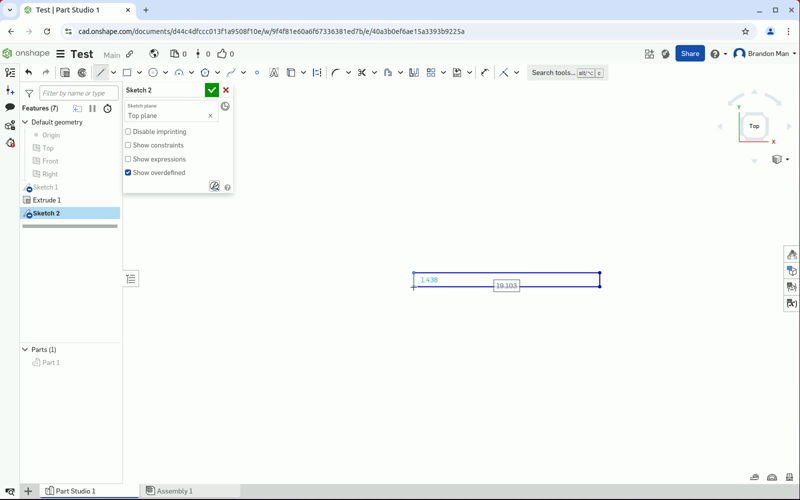
scroll(6)
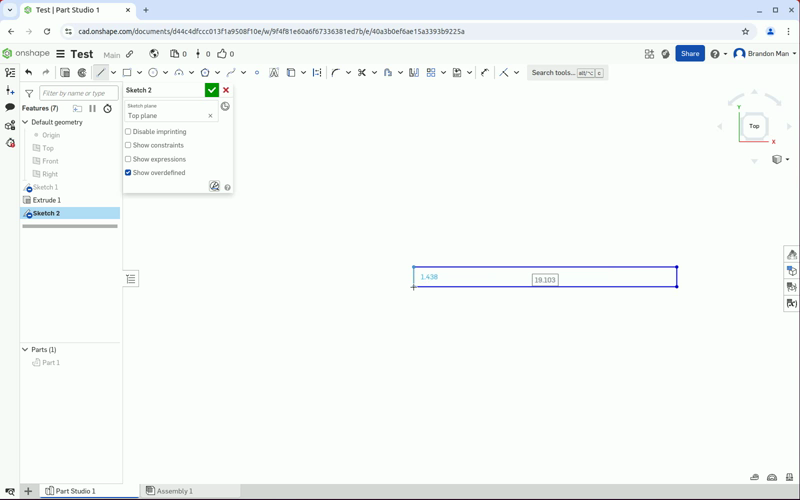
scroll(6)
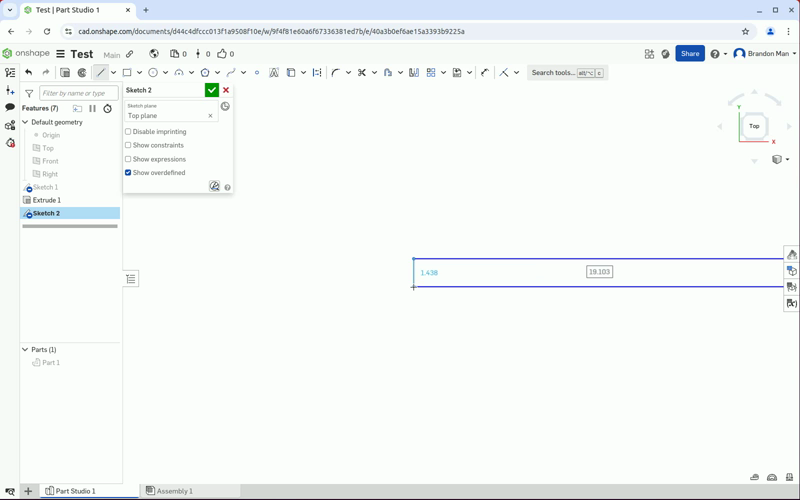
scroll(6)
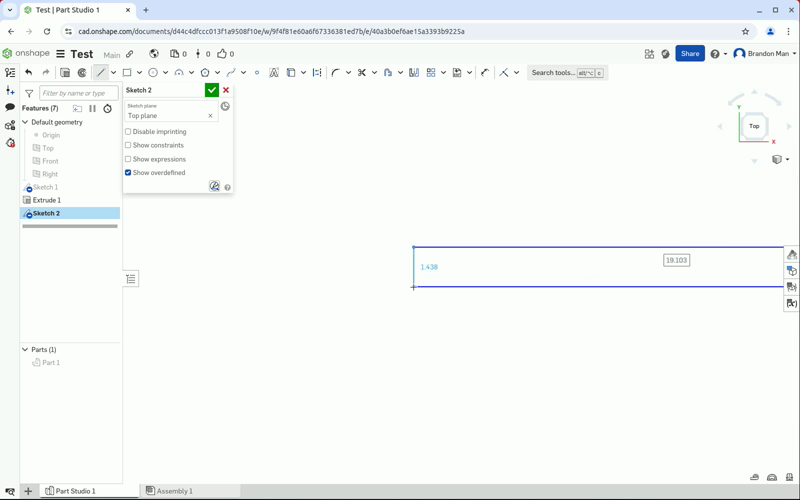
scroll(6)
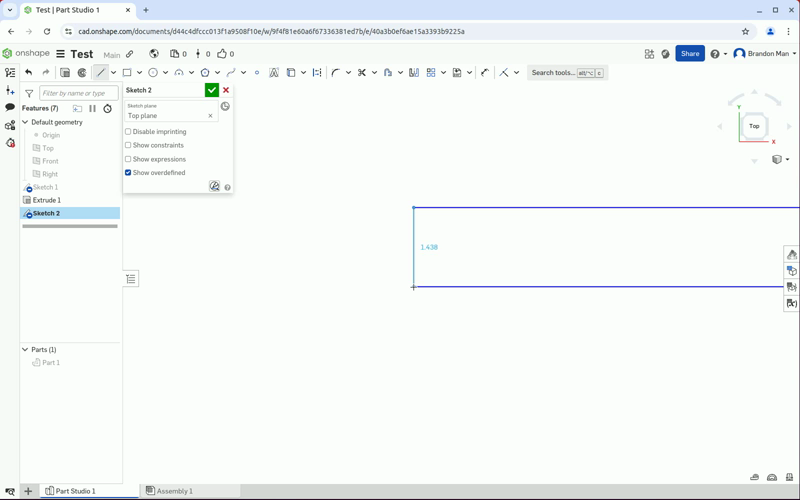
key_up(shift)
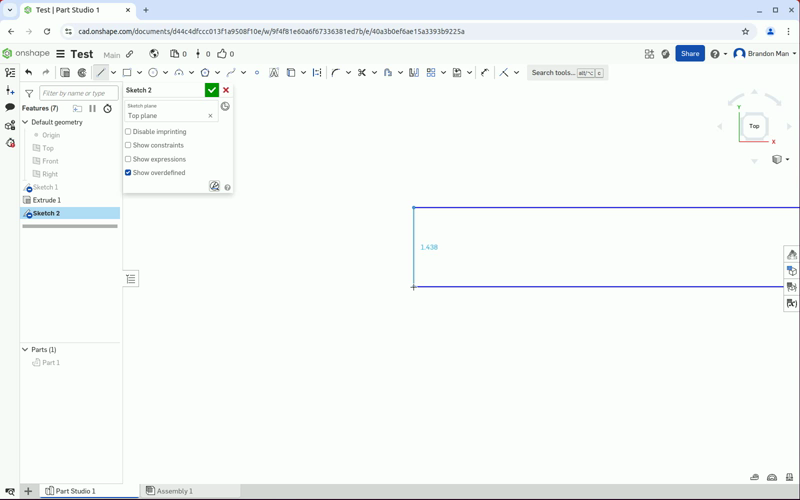
click(413, 286)
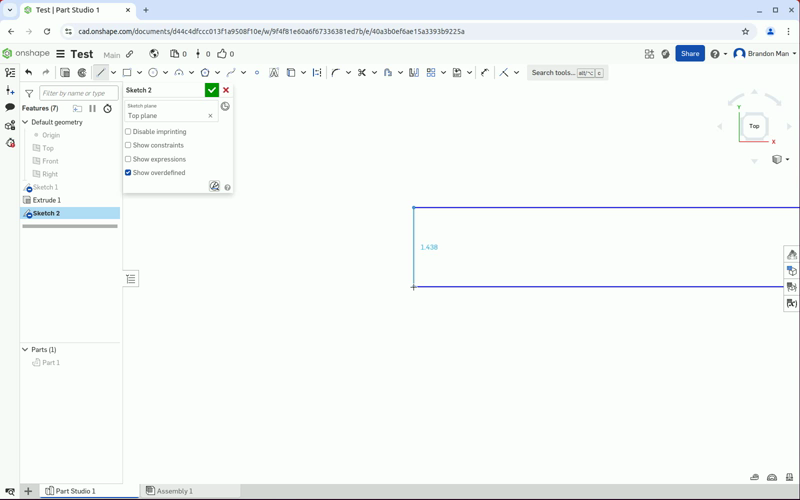
scroll(-6)
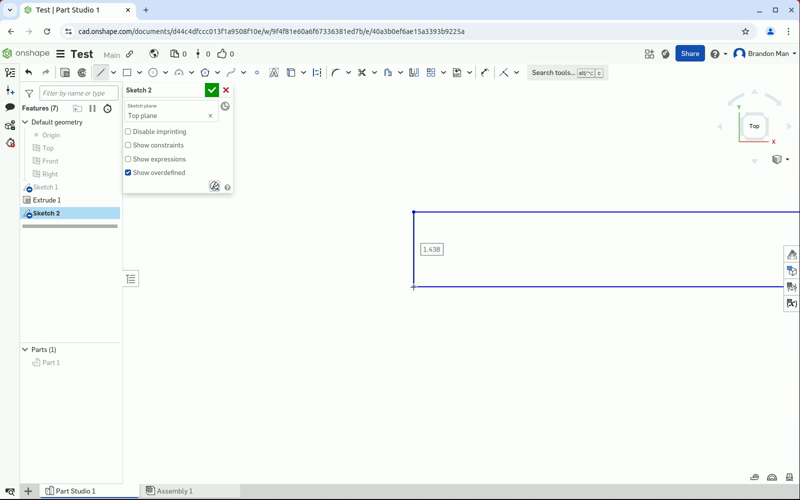
scroll(-6)
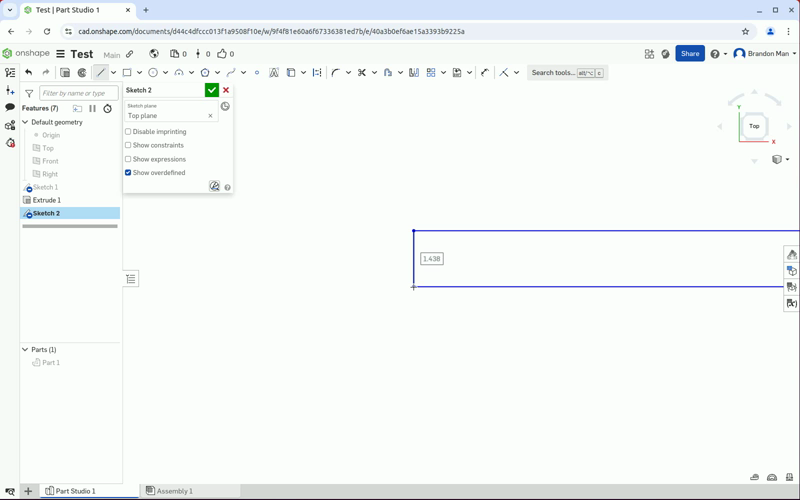
scroll(-6)
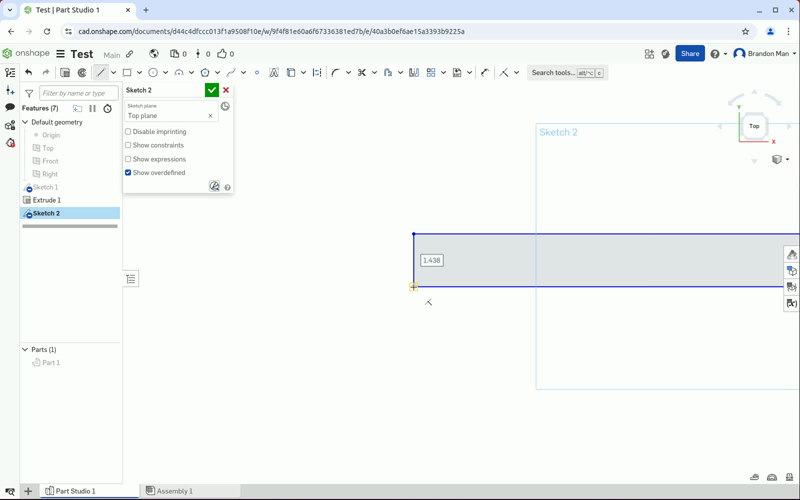
scroll(-6)
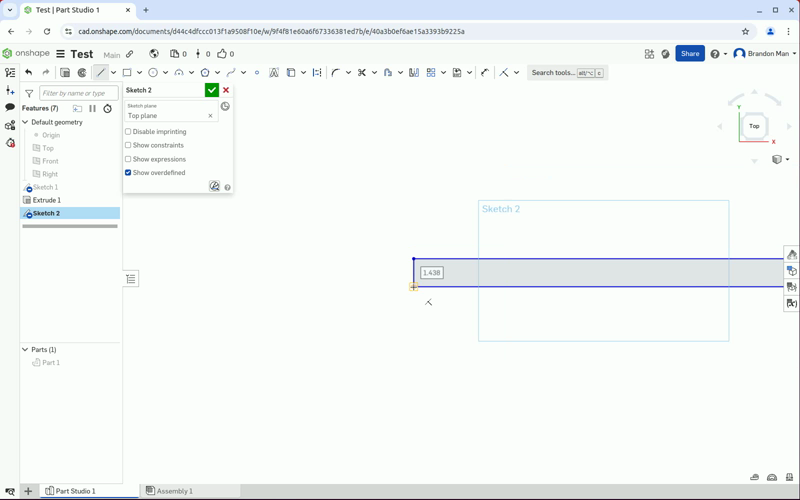
scroll(-6)
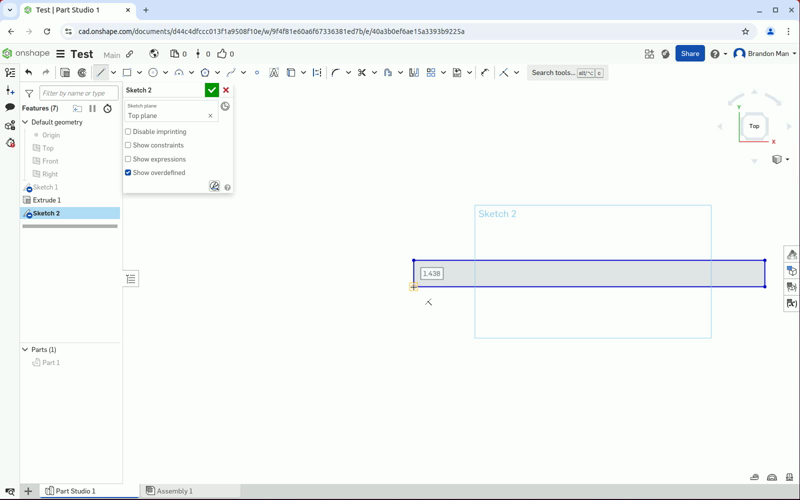
scroll(-6)
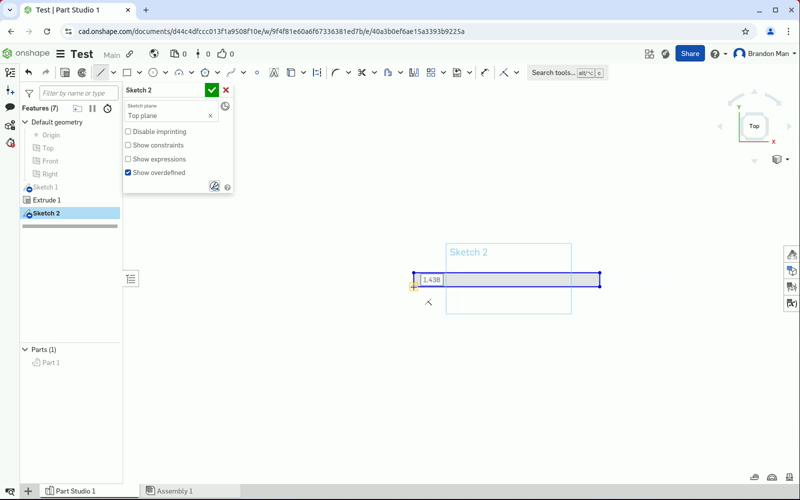
scroll(-6)
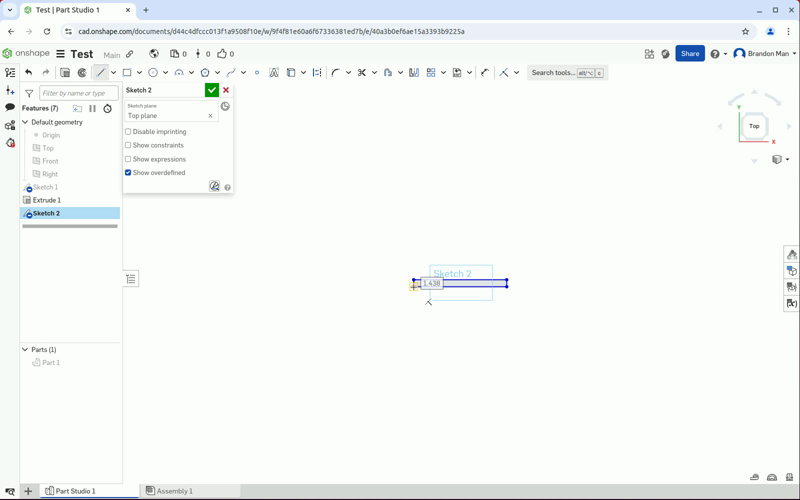
key(esc)
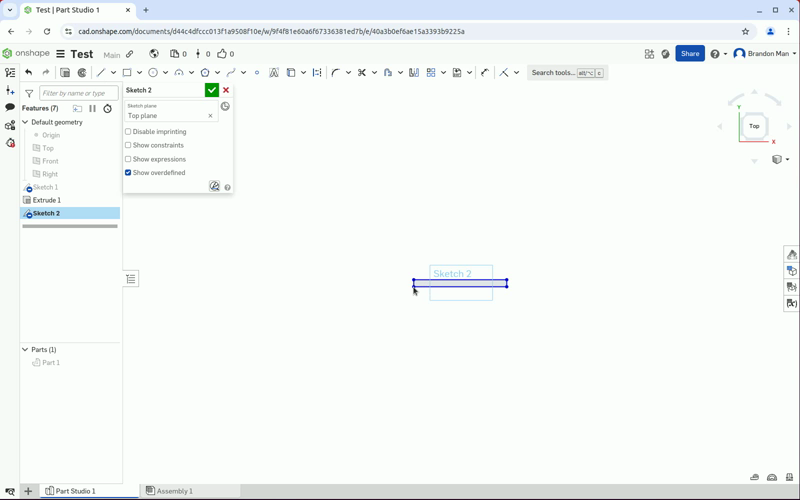
mouse_move(480, 284)
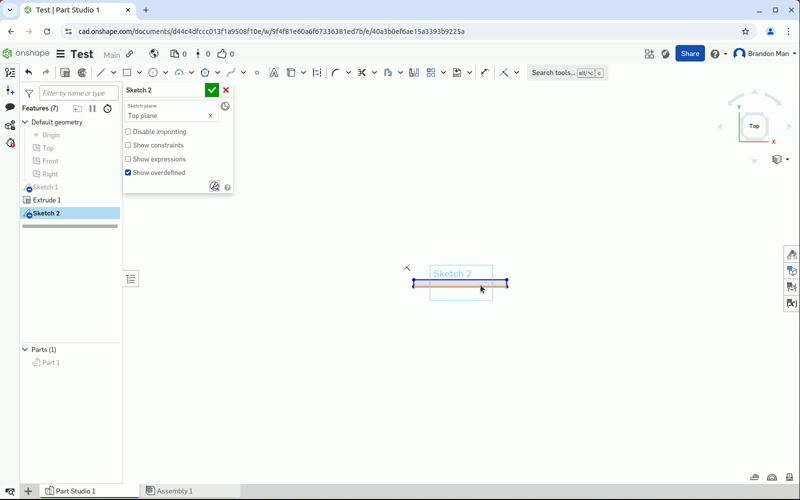
scroll(6)
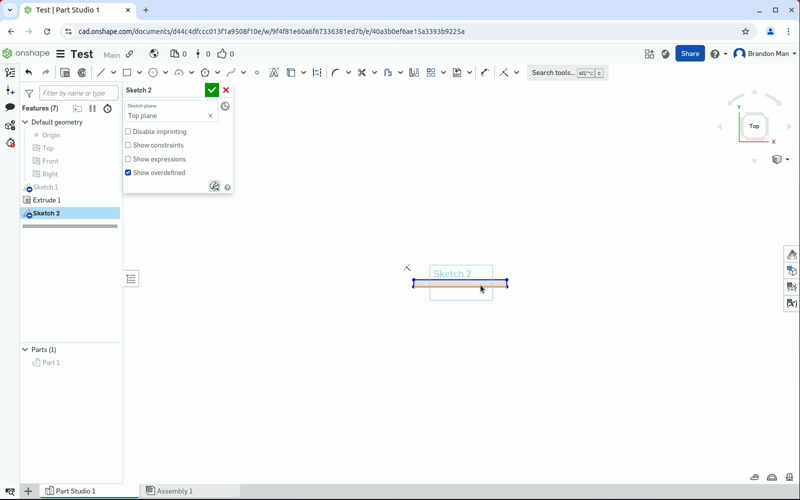
scroll(6)
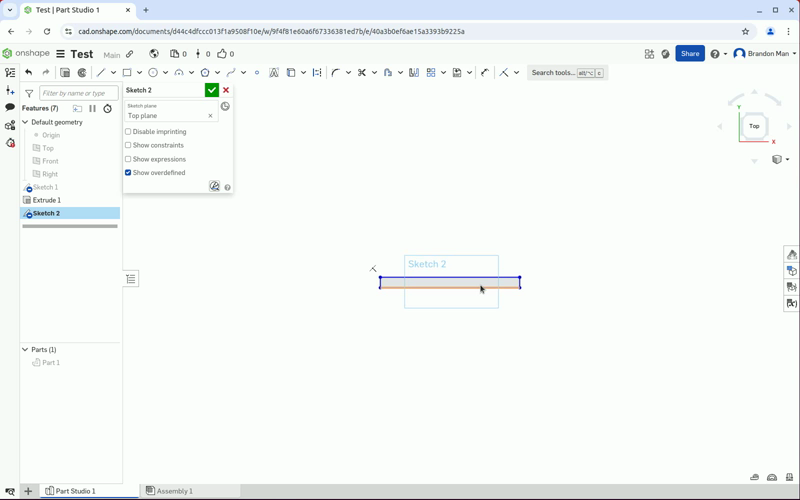
scroll(6)
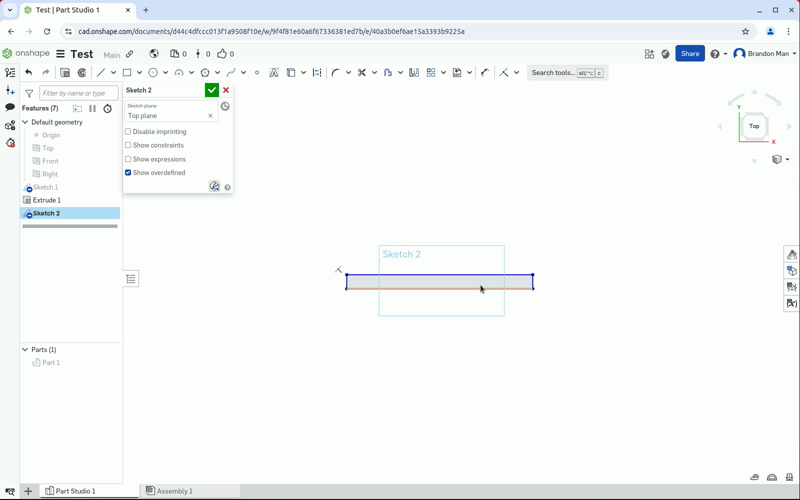
scroll(6)
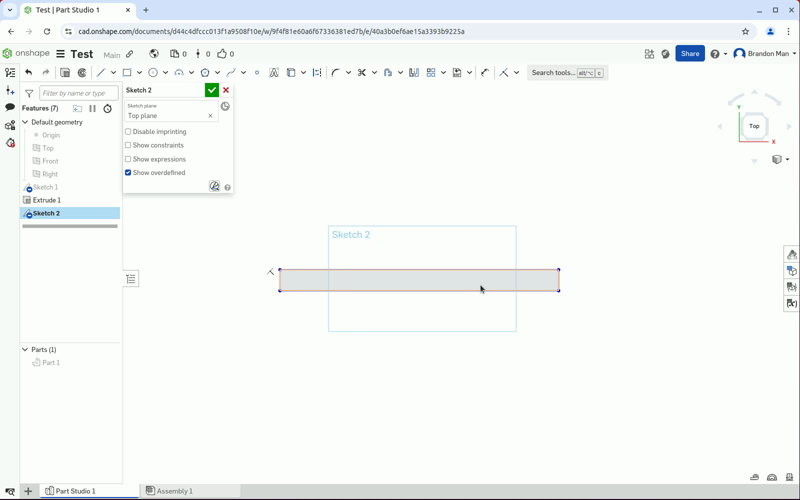
scroll(6)
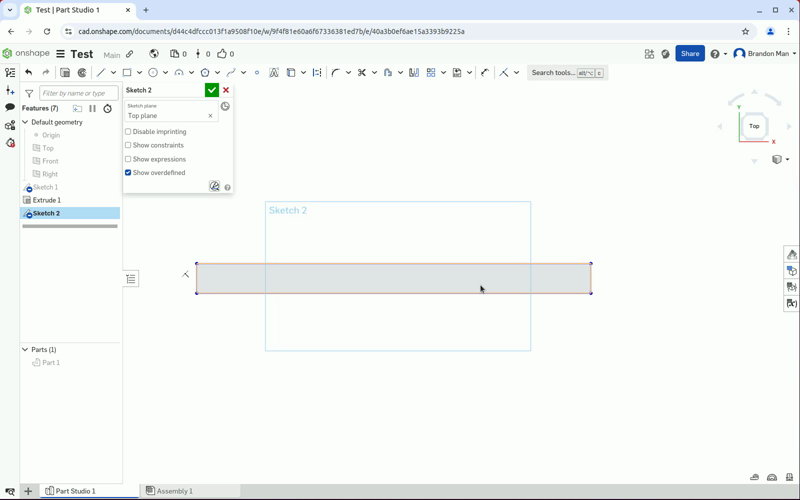
scroll(6)
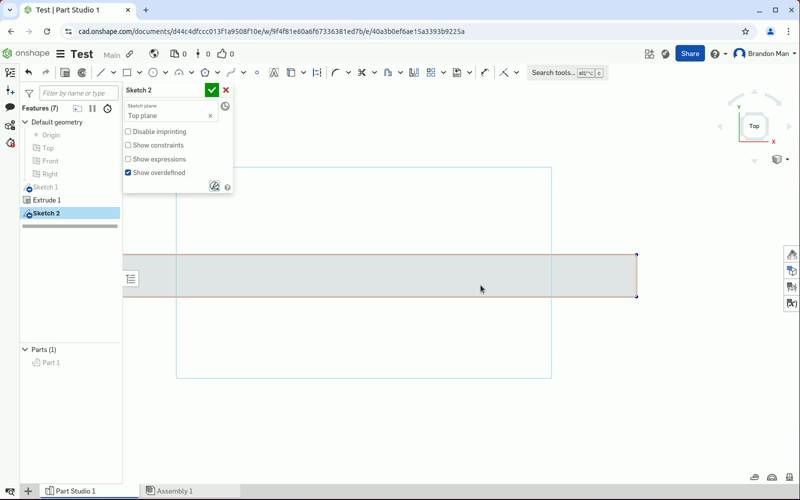
scroll(6)
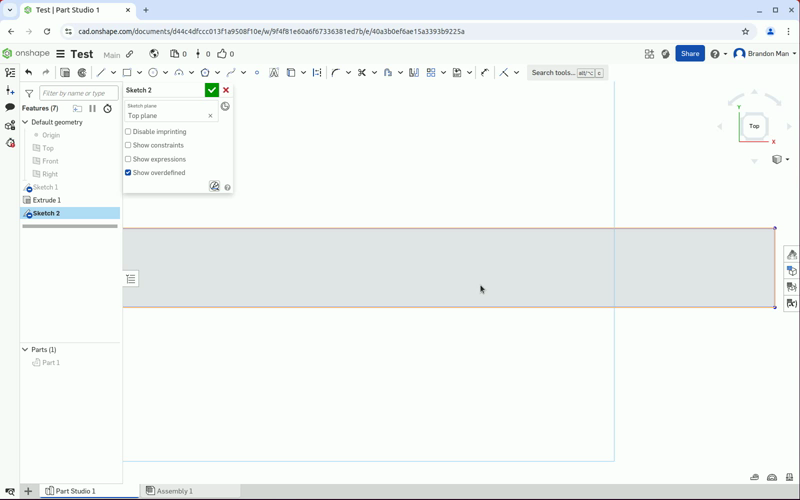
click(480, 284)
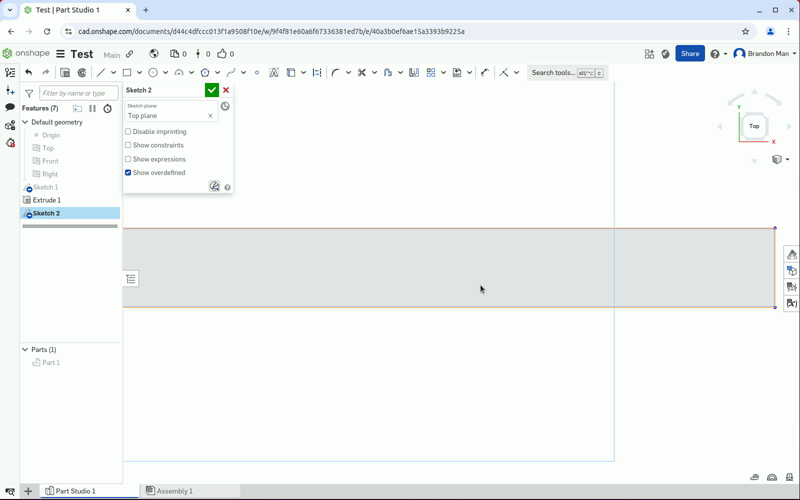
scroll(-6)
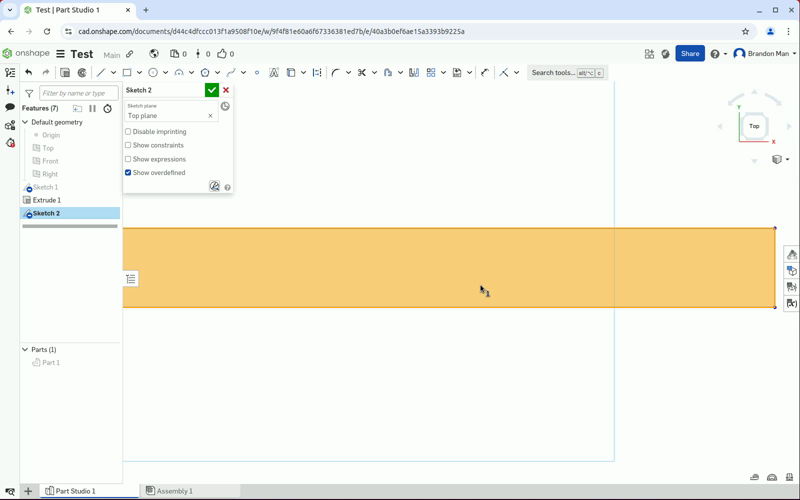
scroll(-6)
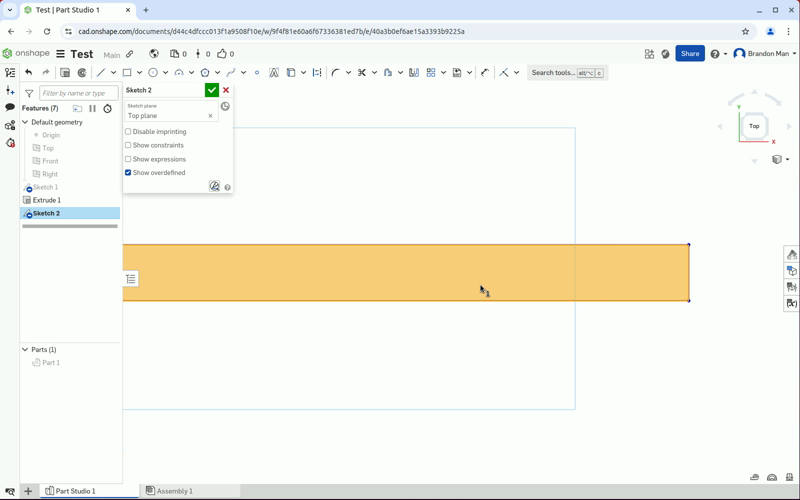
scroll(-6)
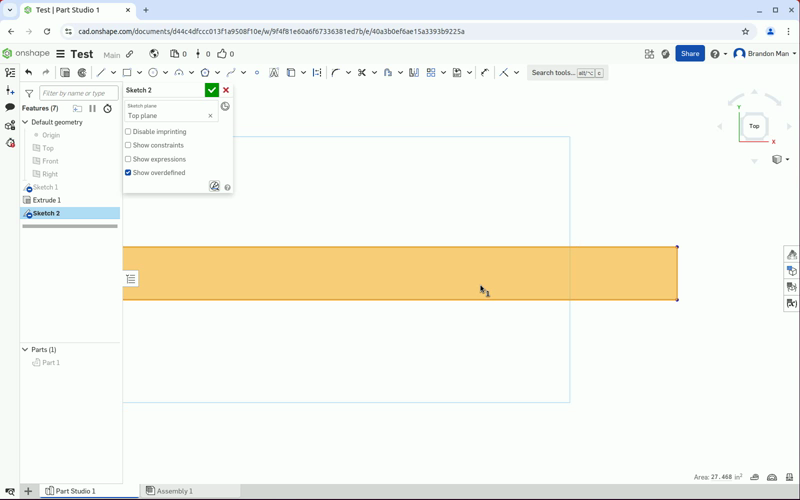
scroll(-6)
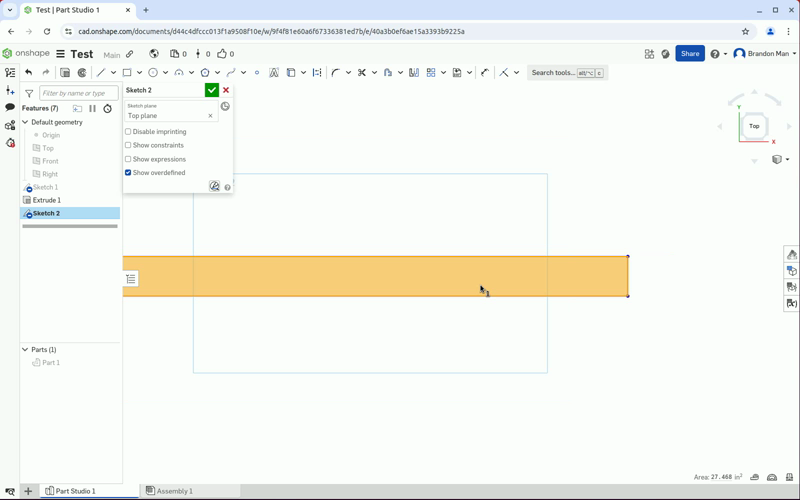
scroll(-6)
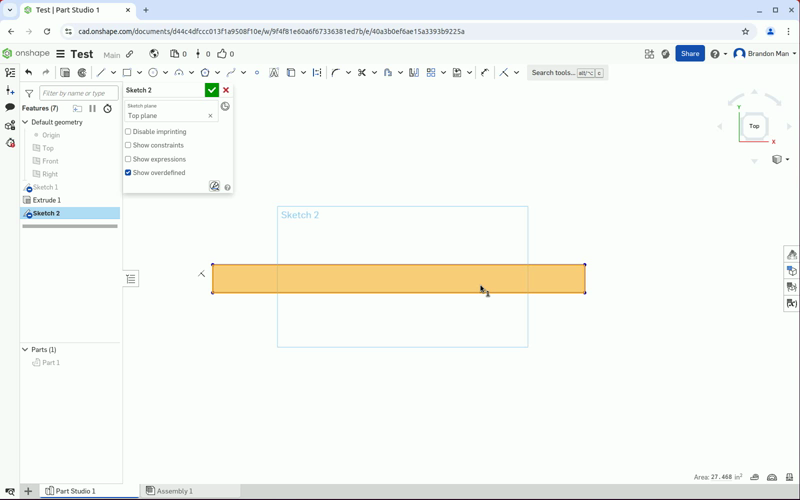
scroll(-6)
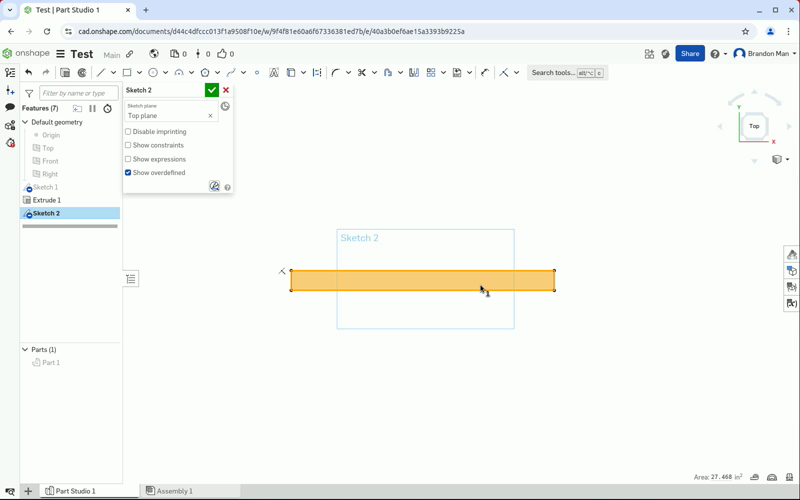
scroll(-6)
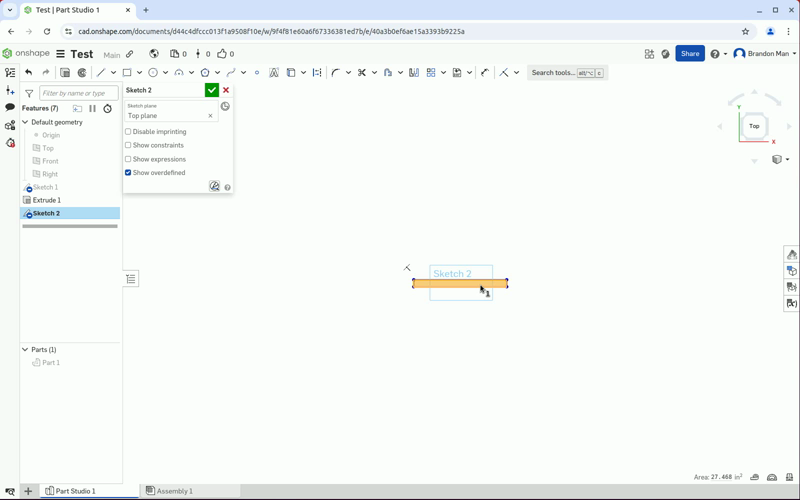
mouse_move(73, 352)
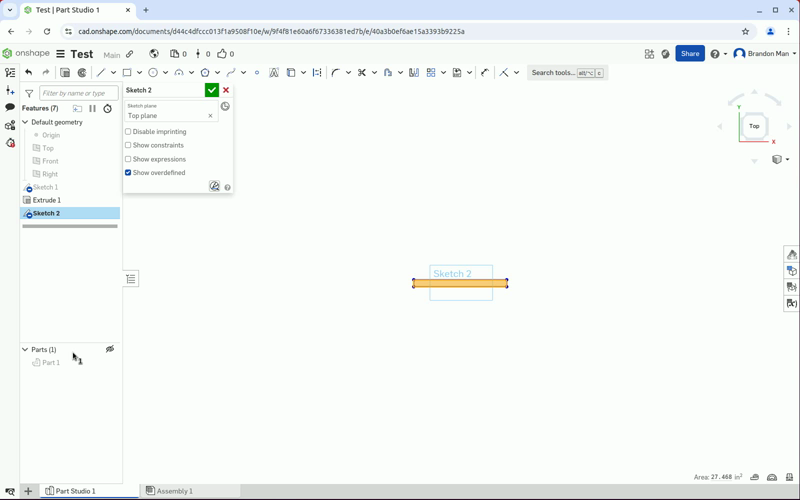
key(shift+y)
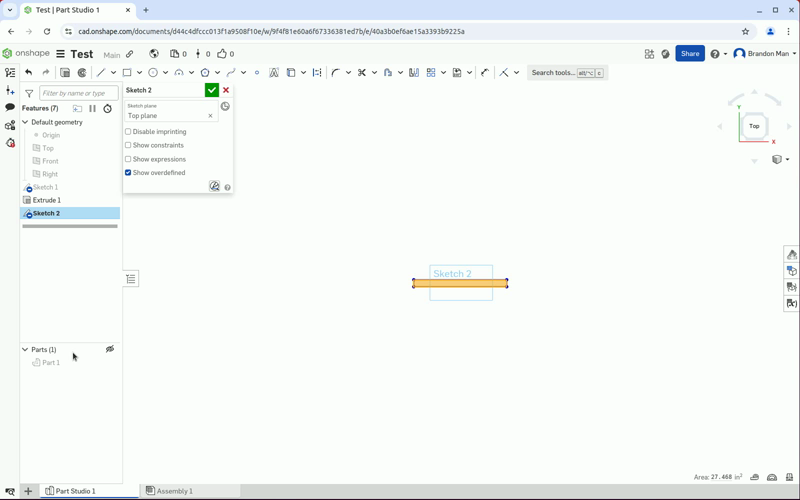
key(shift+e)
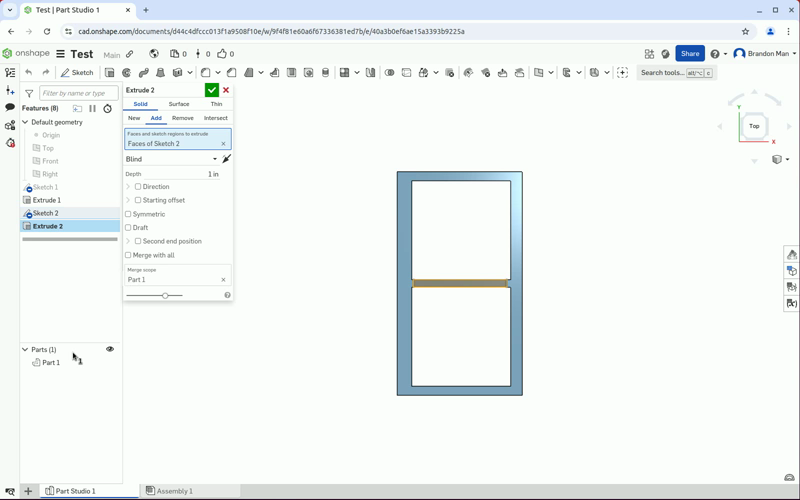
mouse_move(143, 106)
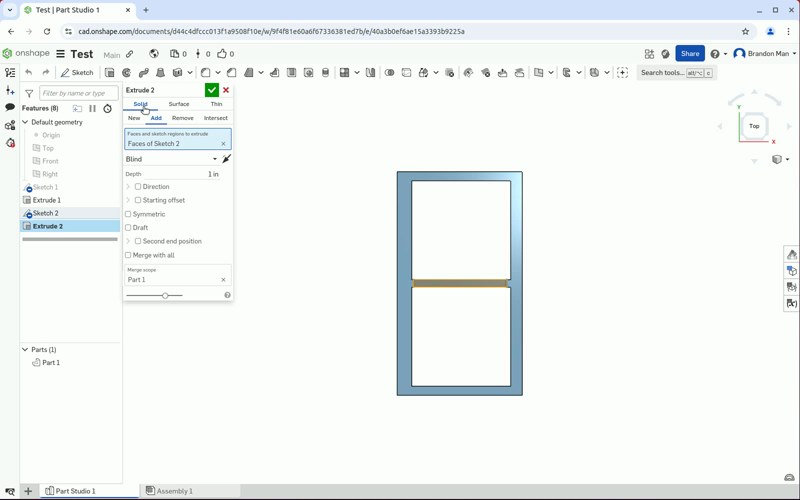
click(143, 106)
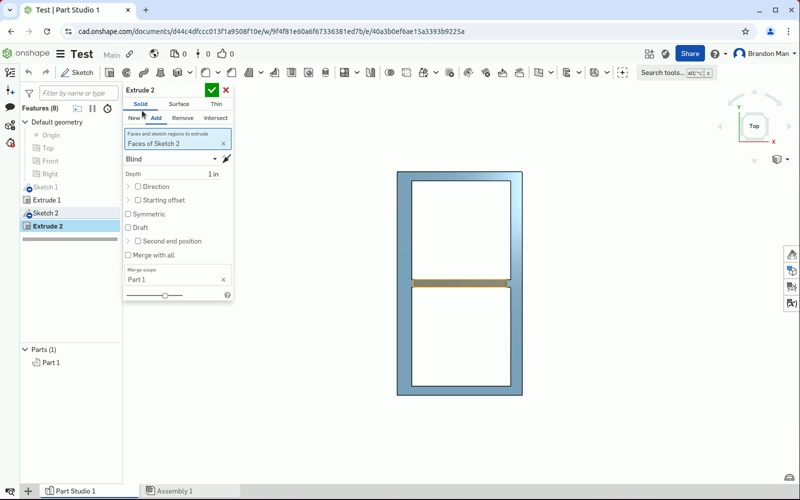
mouse_move(137, 120)
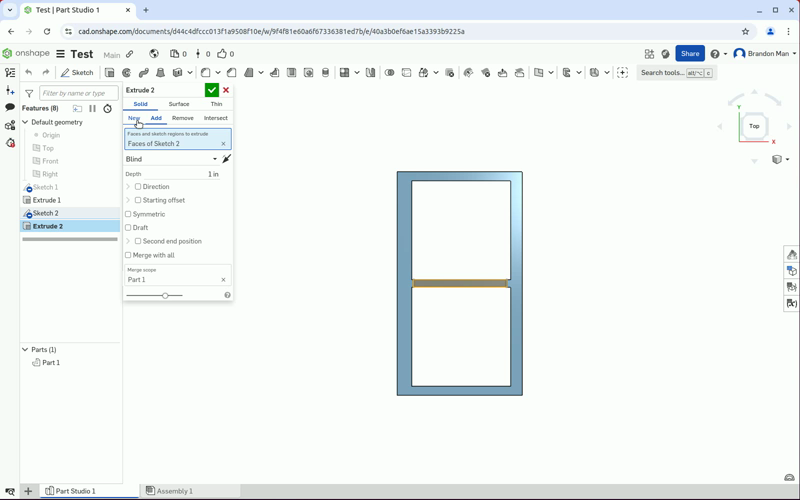
click(137, 120)
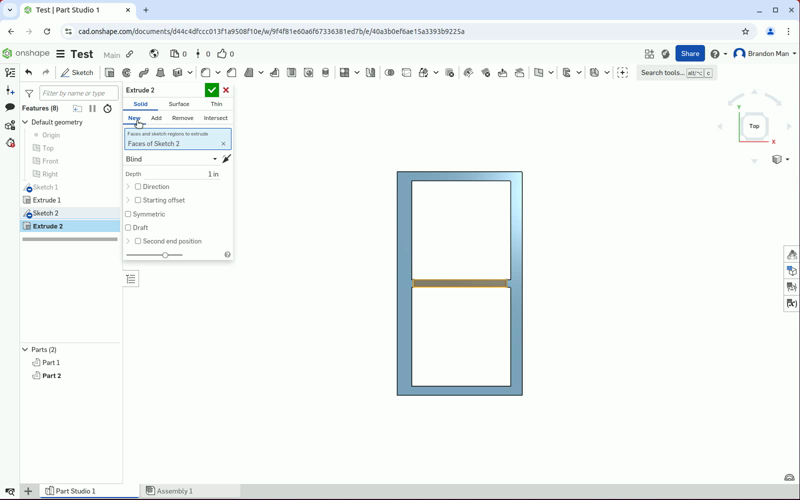
key(tab, 4)
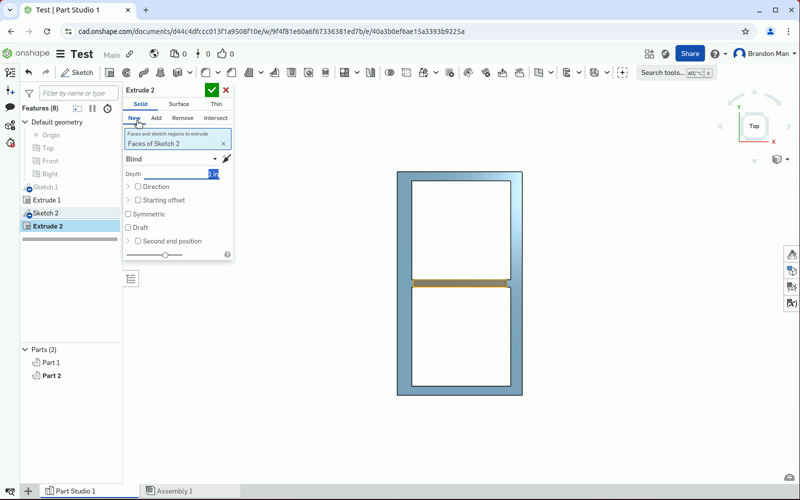
text(1.444)
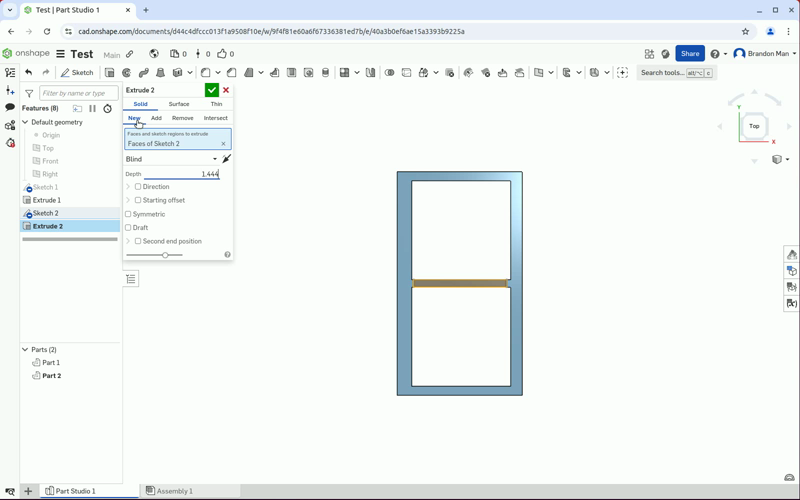
key(enter)
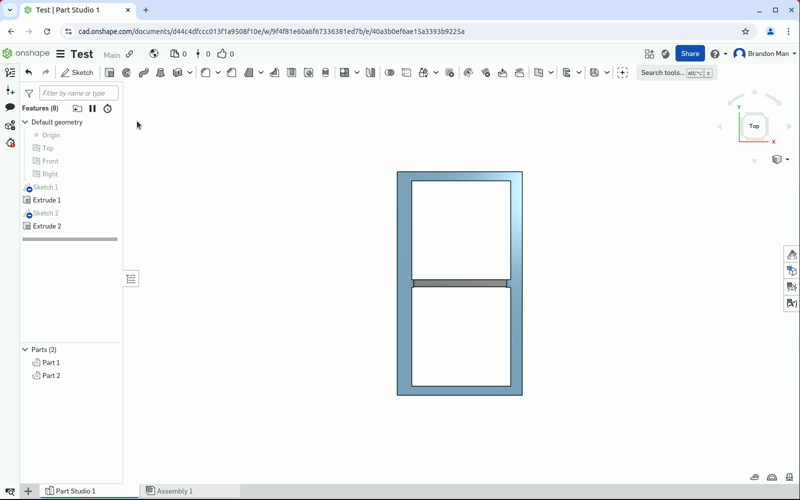
key(shift+h)
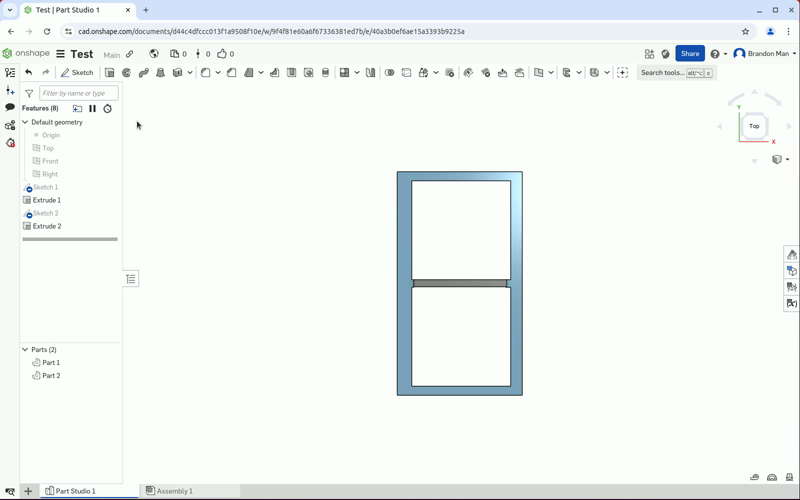
key(shift+h)
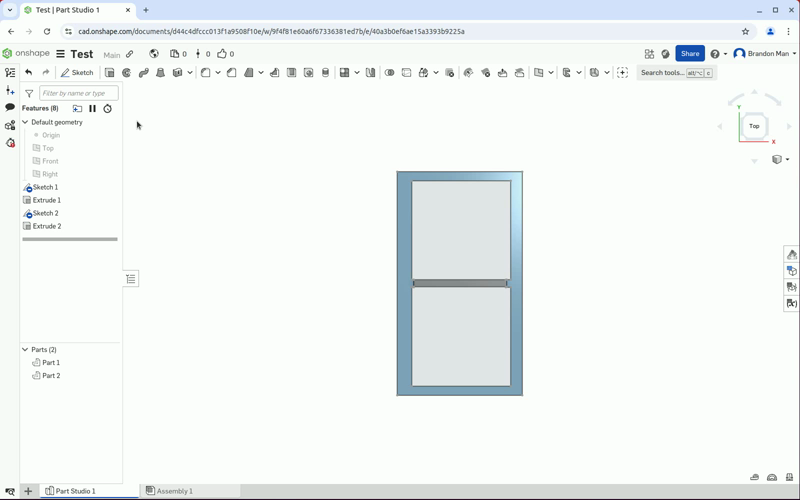
key(shift+7)
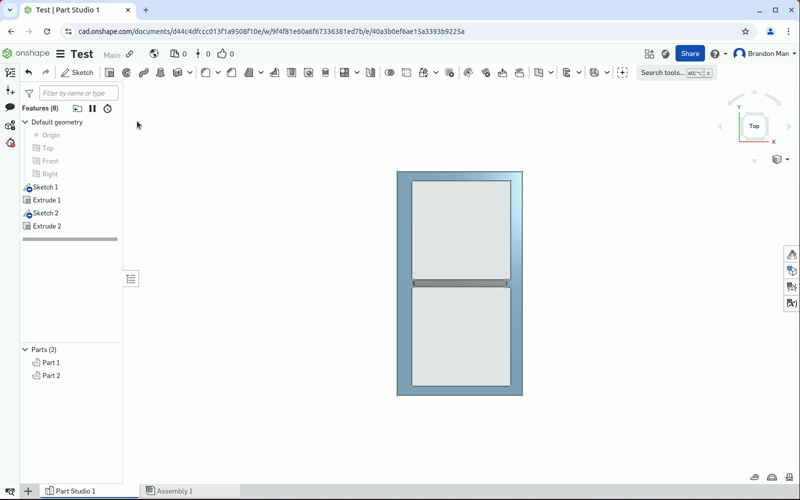
key(up, 3)
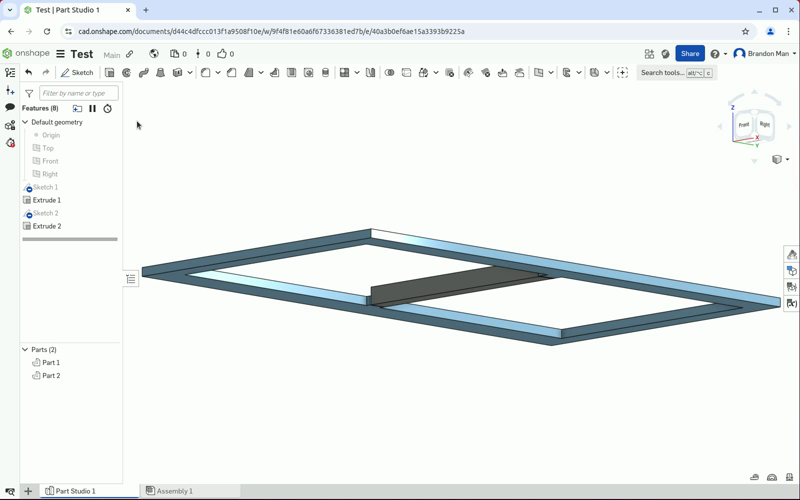
key(left, 3)
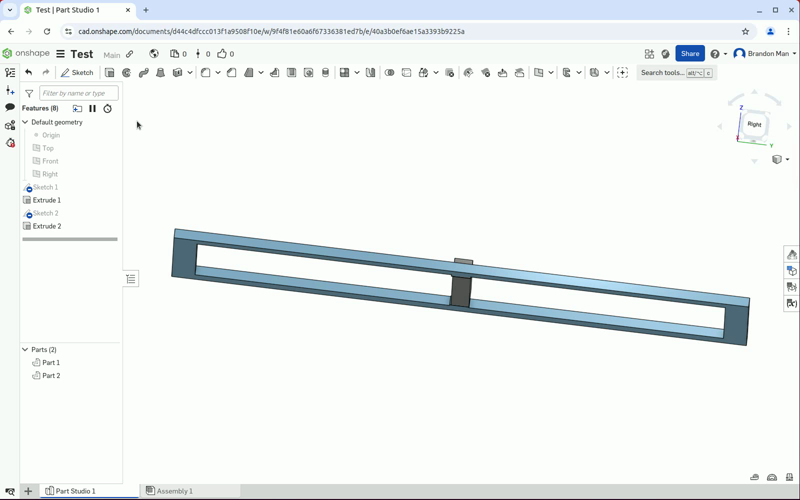
key(right, 3)
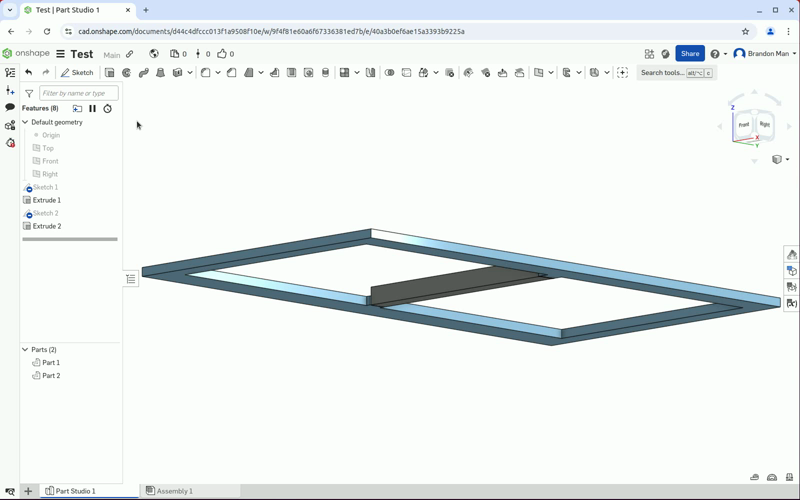
key(down, 3)
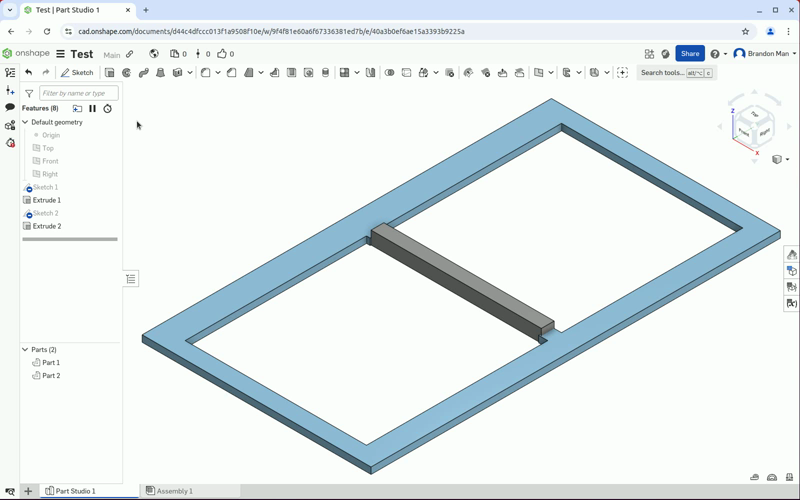
mouse_move(73, 189)
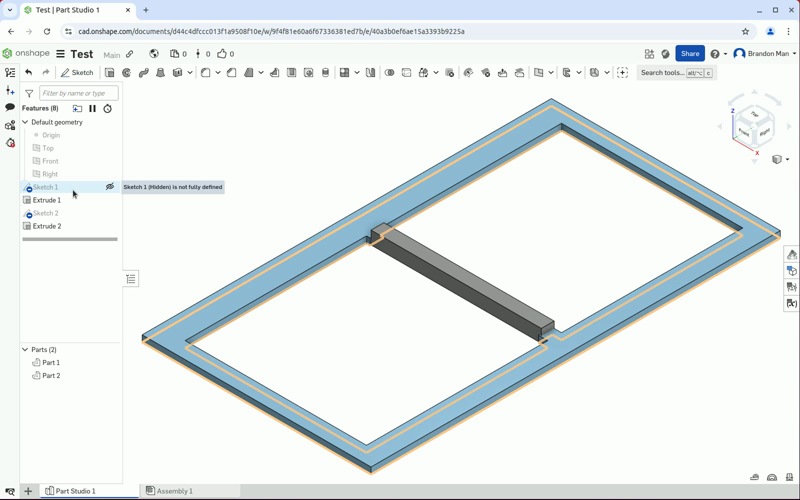
click(73, 189)